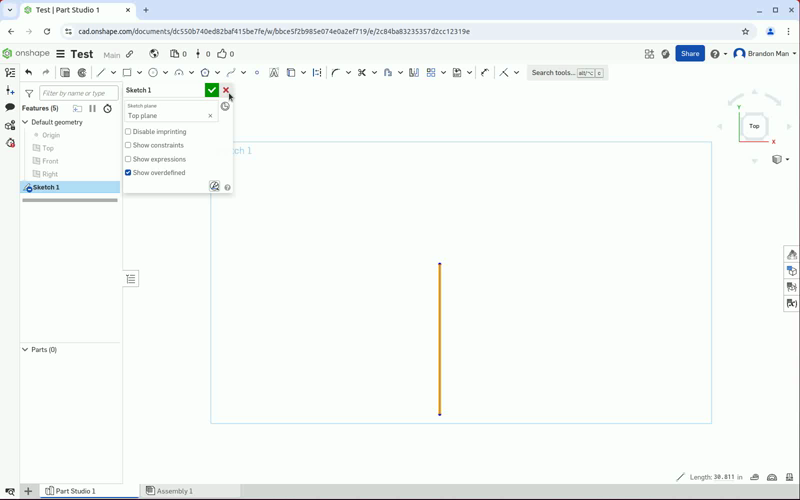
key(shift+h)
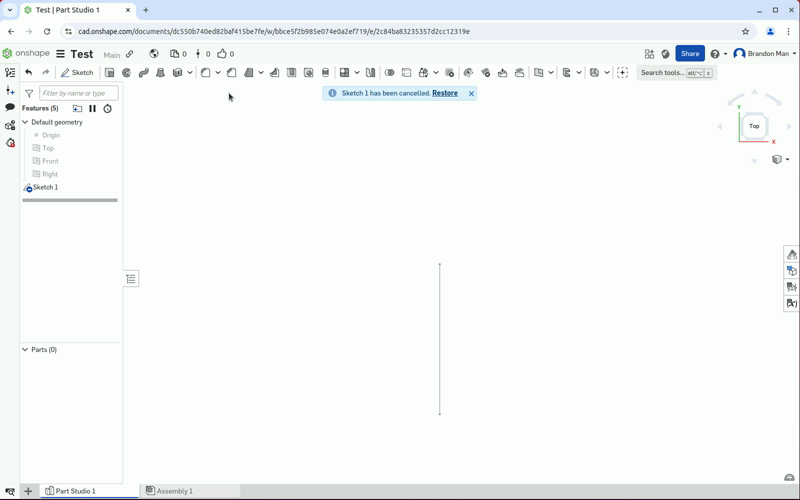
mouse_move(73, 352)
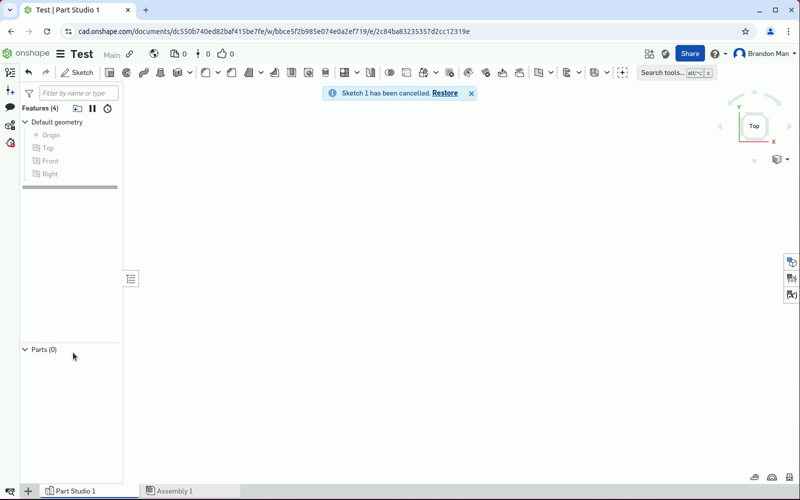
key(y)
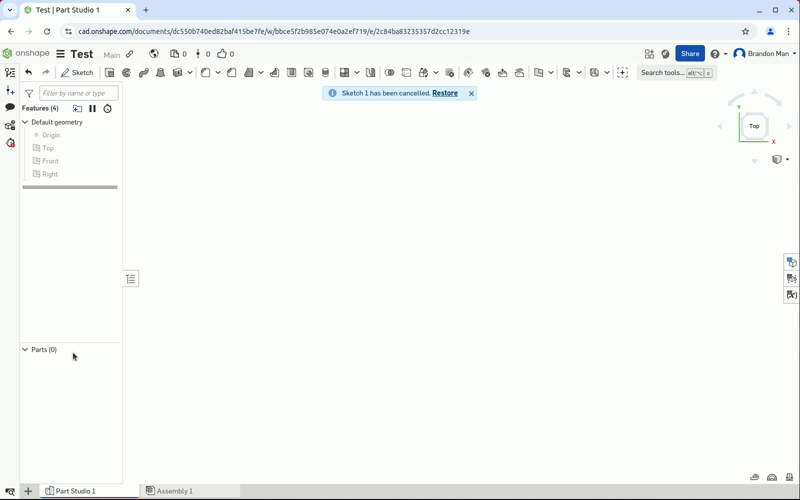
key(shift+p)
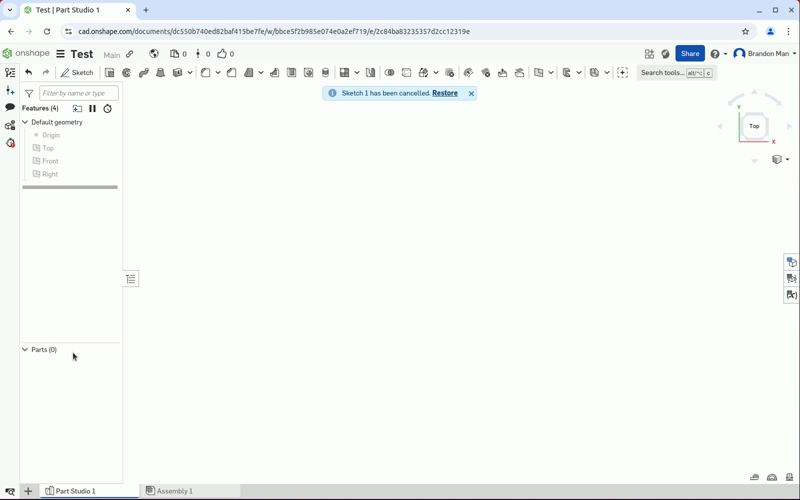
key(space)
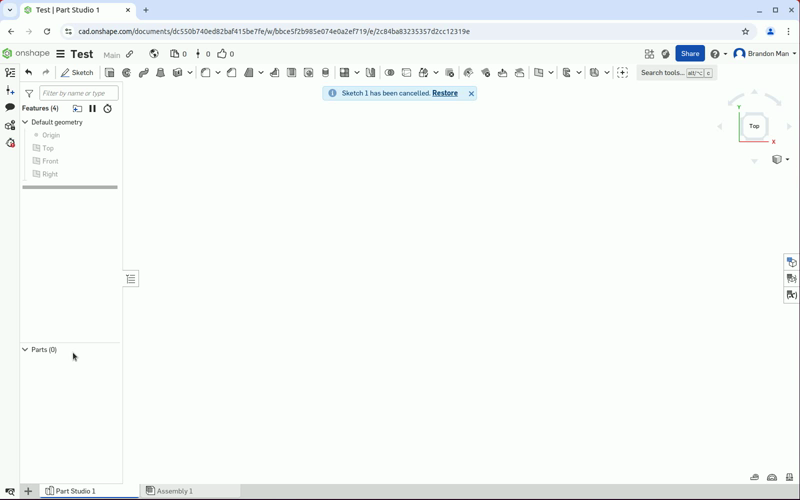
key_down(shift)
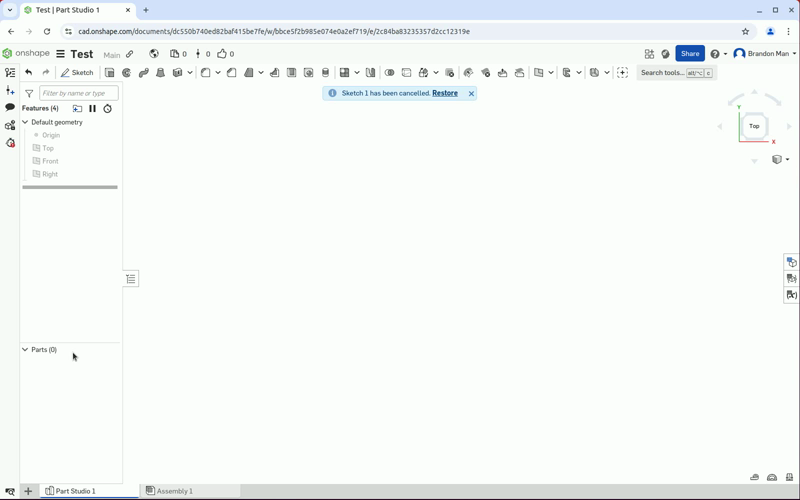
key(up)
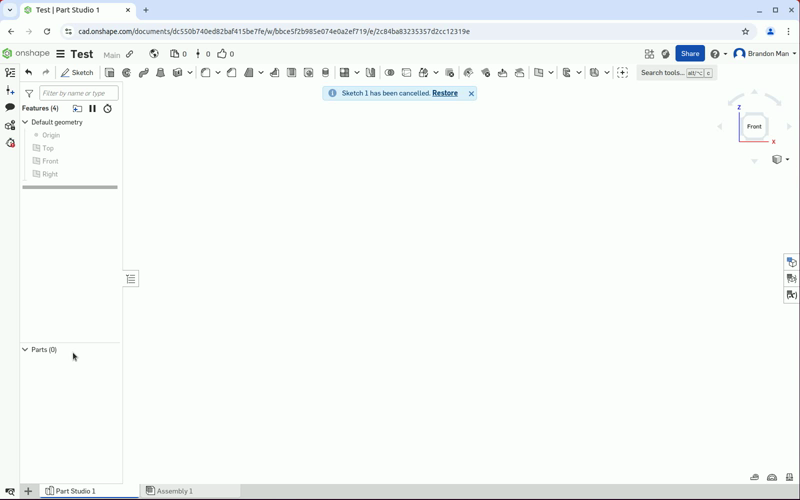
key_up(shift)
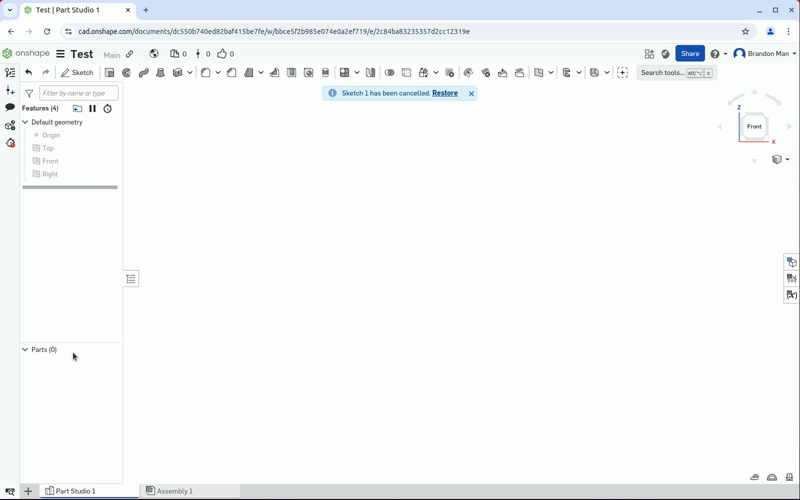
mouse_move(73, 352)
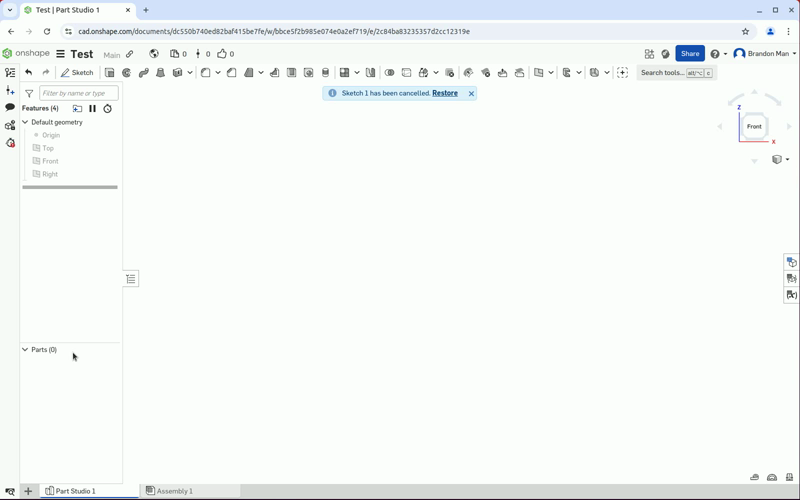
key(shift+y)
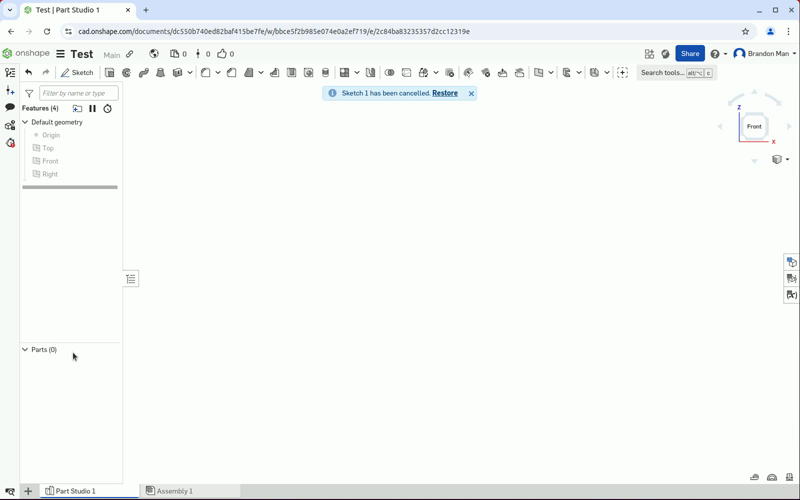
key(shift+s)
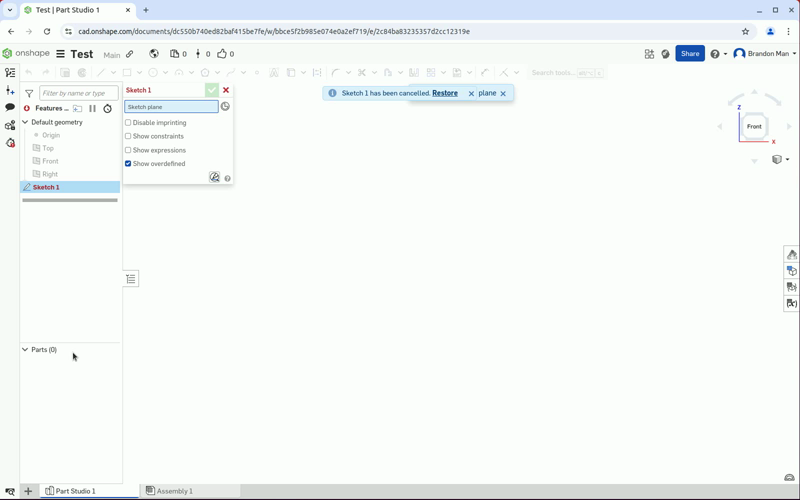
mouse_move(73, 163)
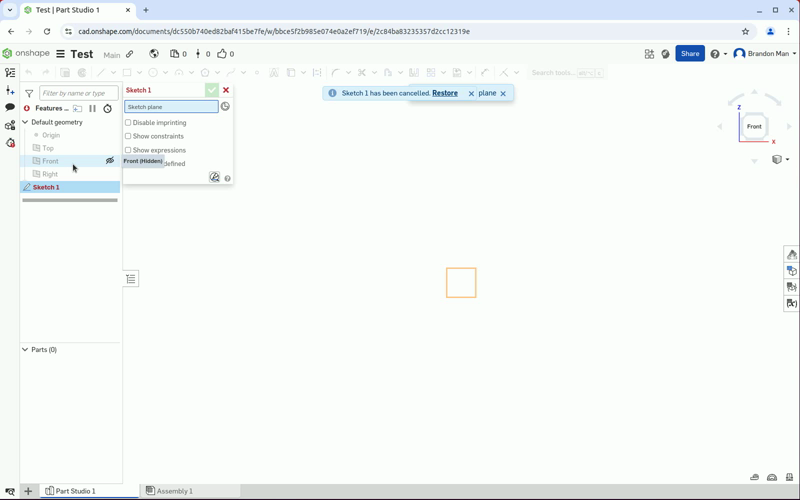
click(73, 163)
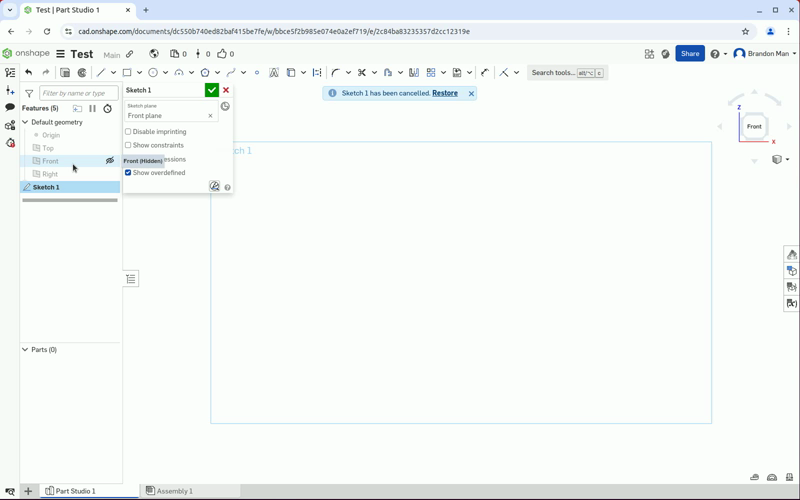
mouse_move(73, 352)
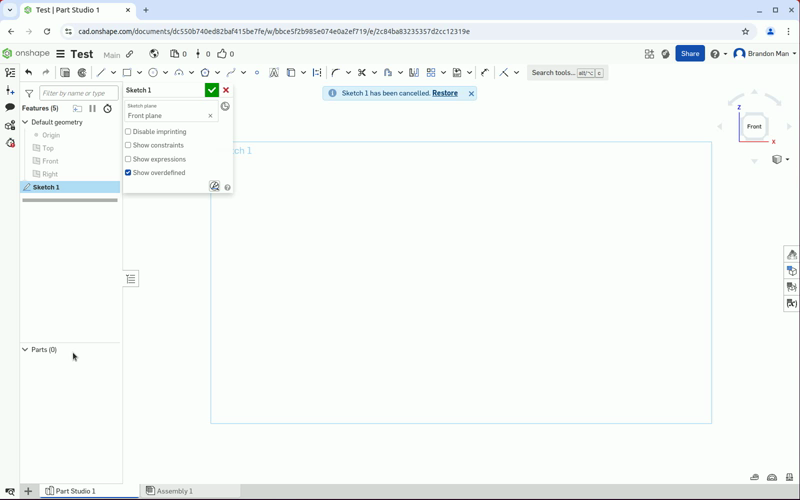
key(y)
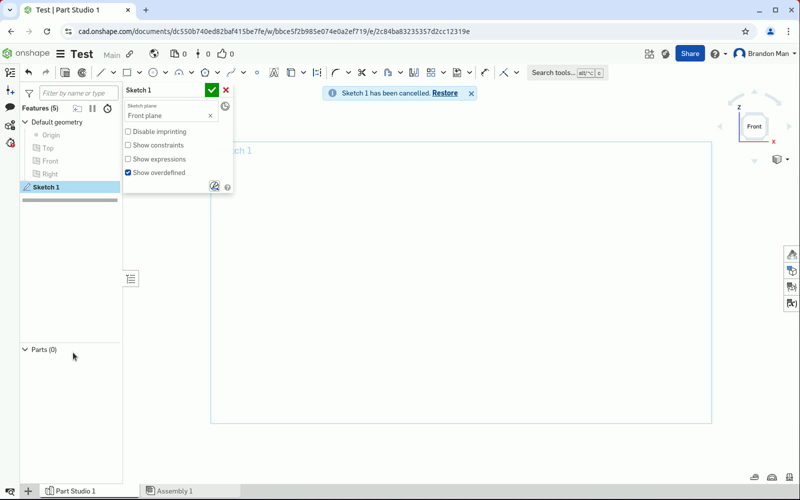
key(l)
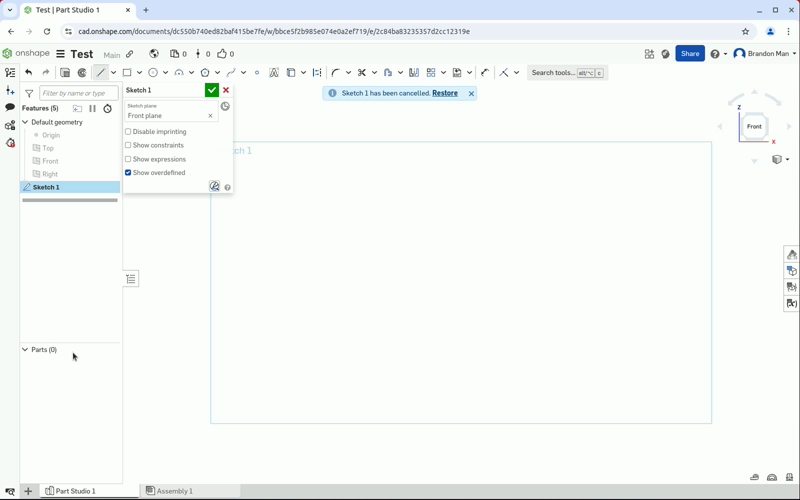
key_down(shift)
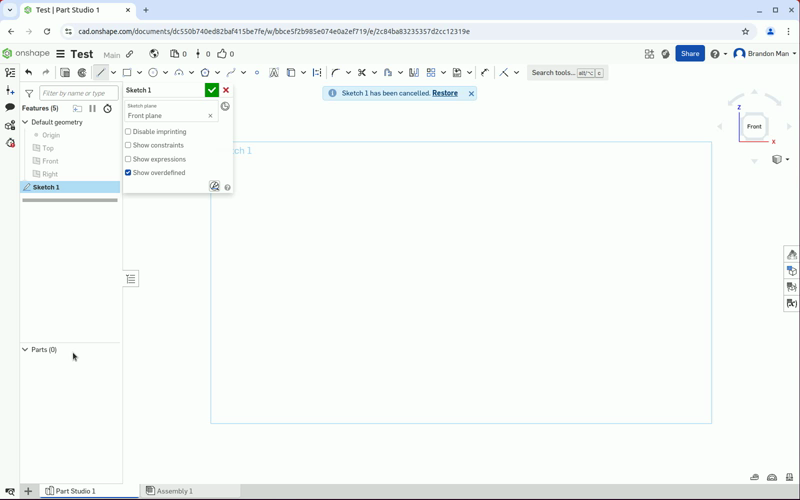
mouse_move(460, 282)
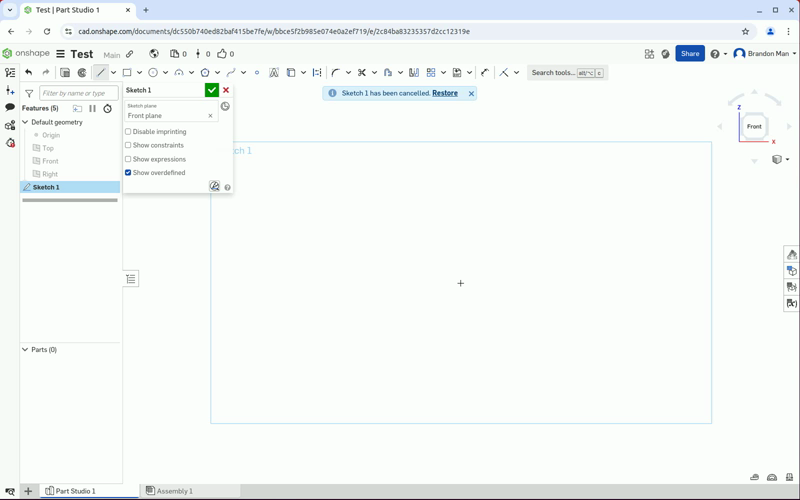
click(460, 282)
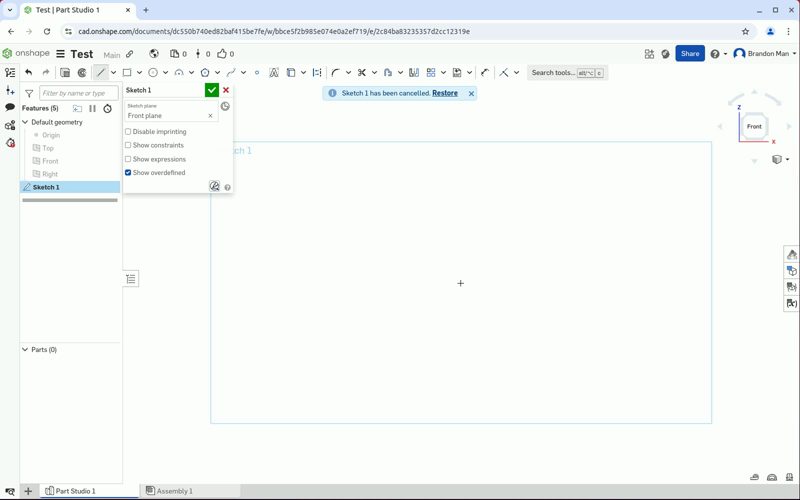
key_up(shift)
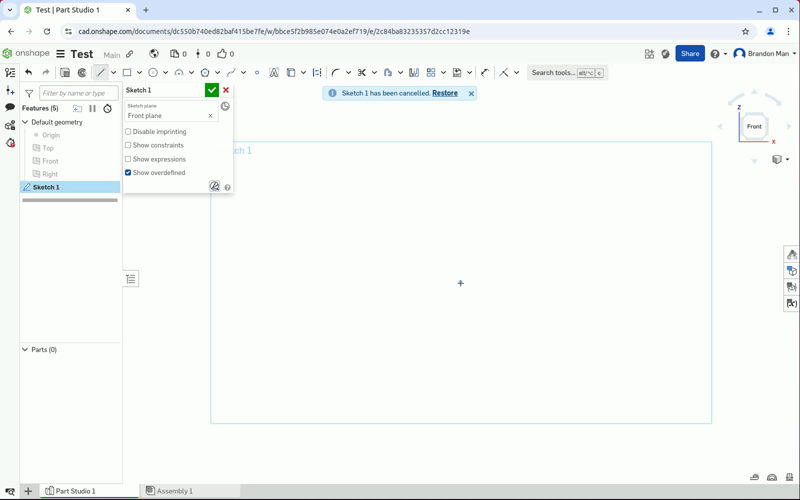
key_down(shift)
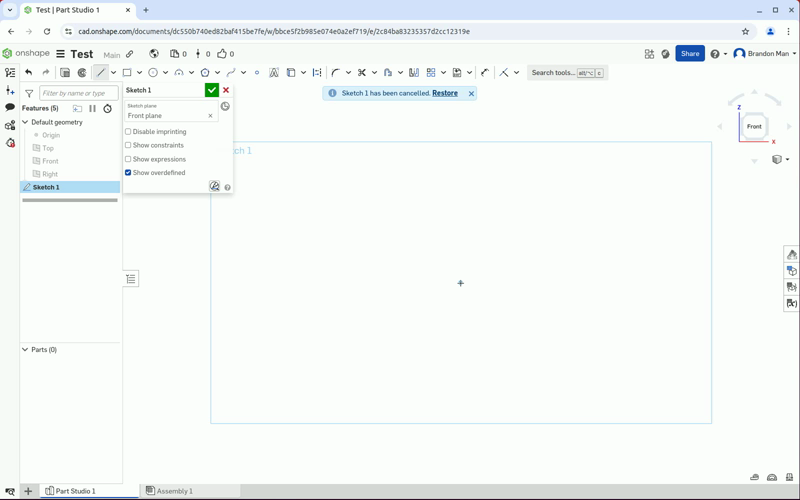
mouse_move(573, 282)
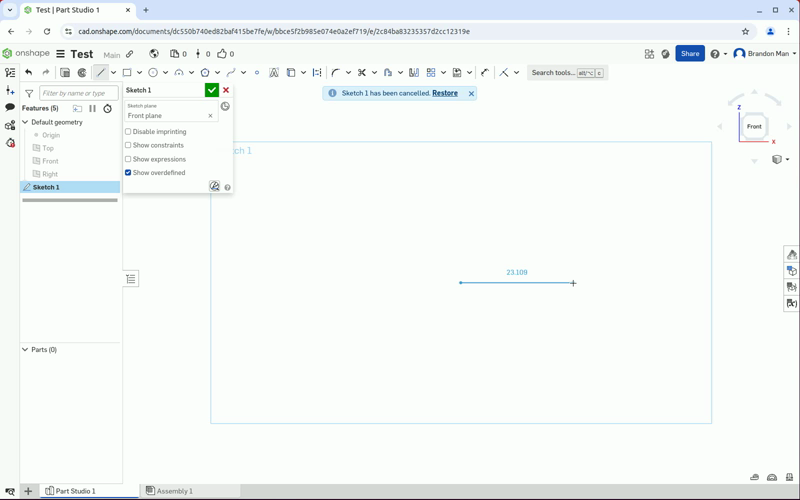
click(573, 282)
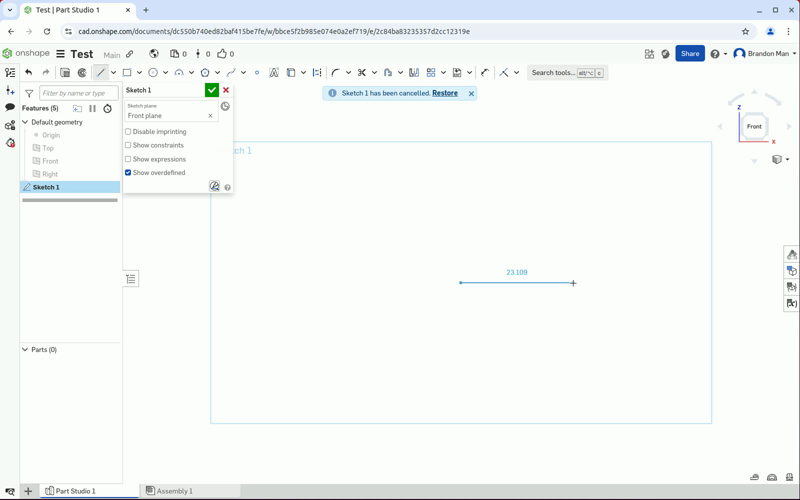
key_up(shift)
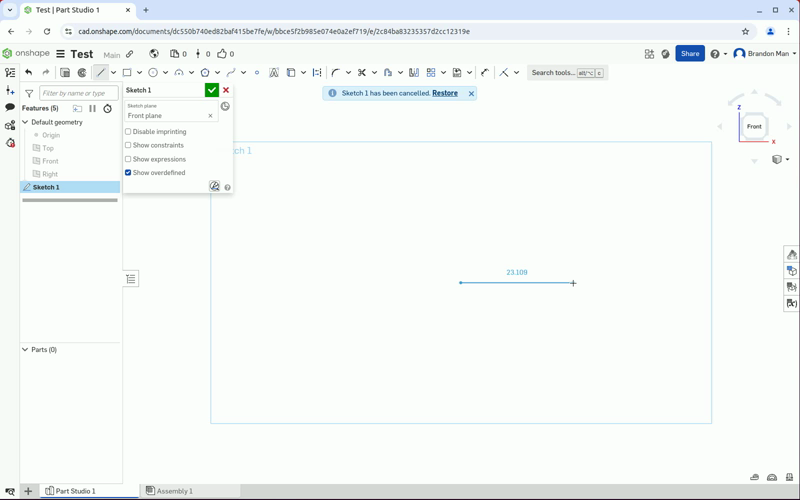
key_down(shift)
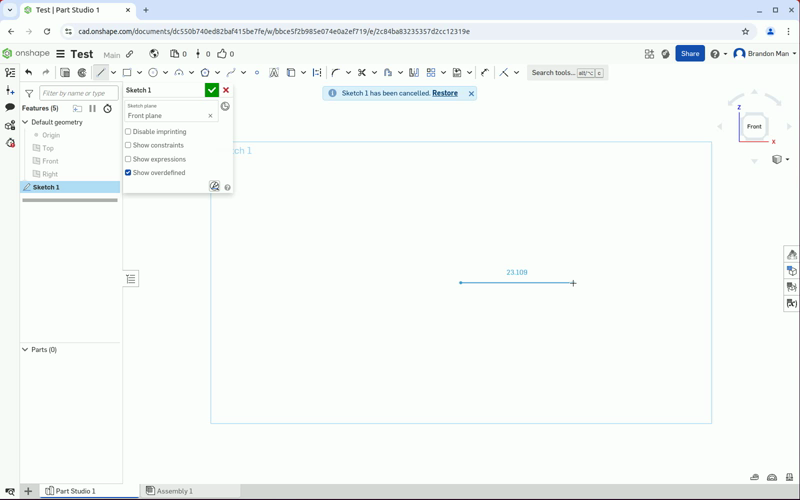
mouse_move(573, 189)
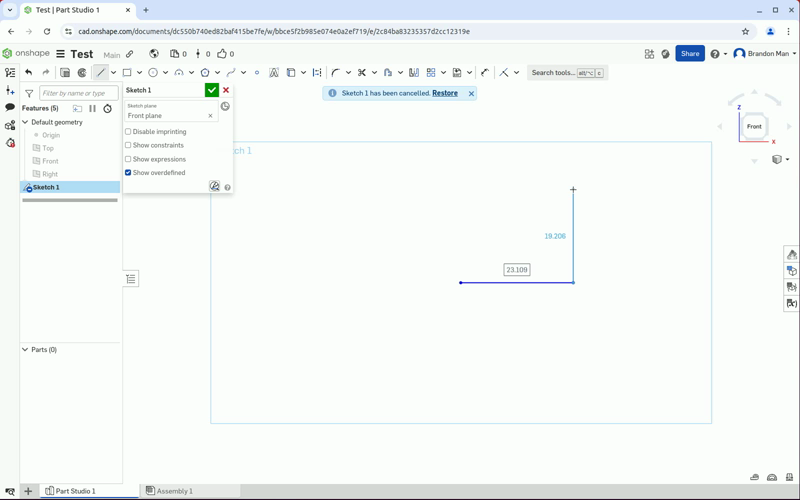
click(573, 189)
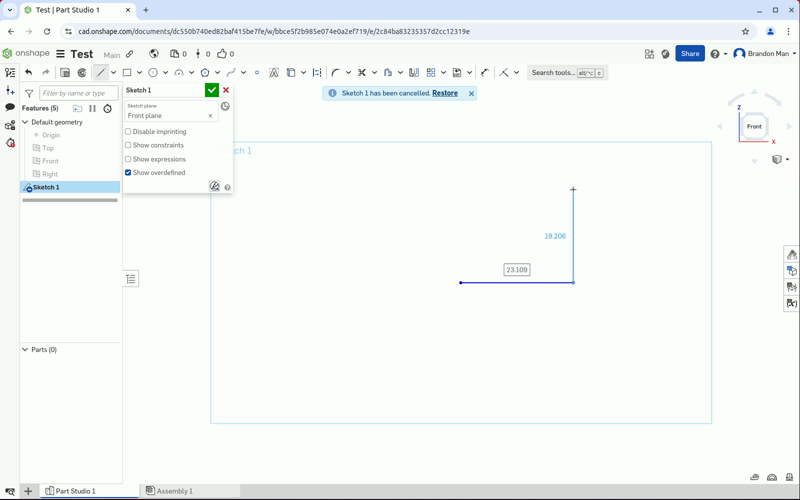
key_up(shift)
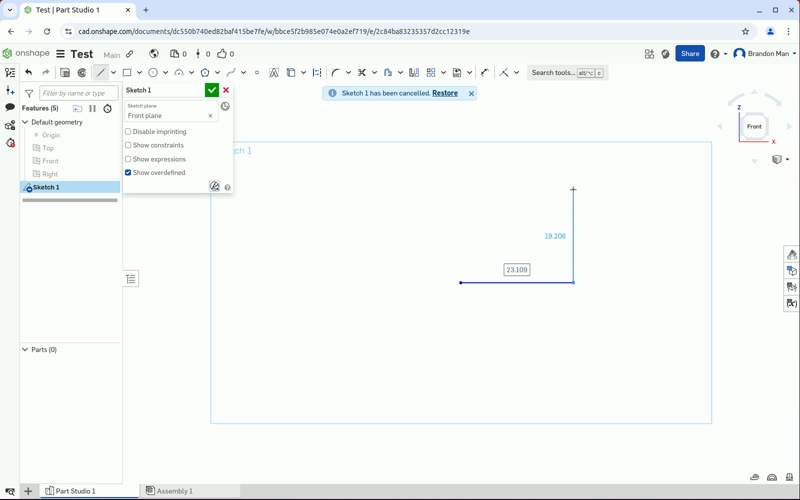
key_down(shift)
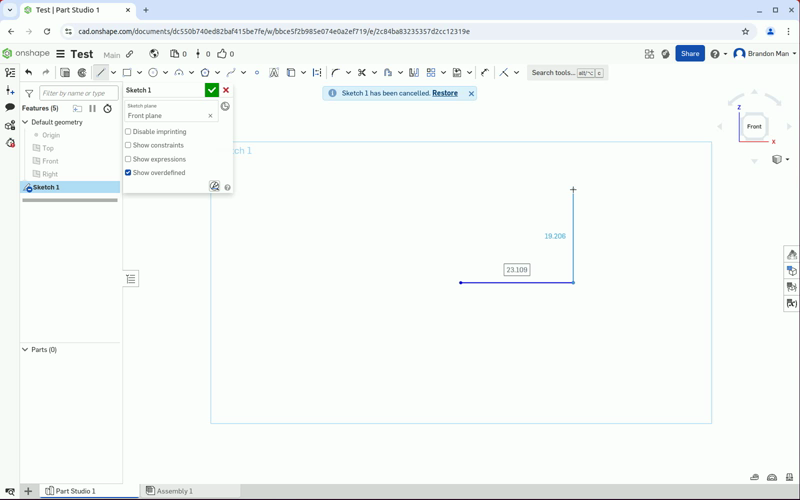
mouse_move(460, 189)
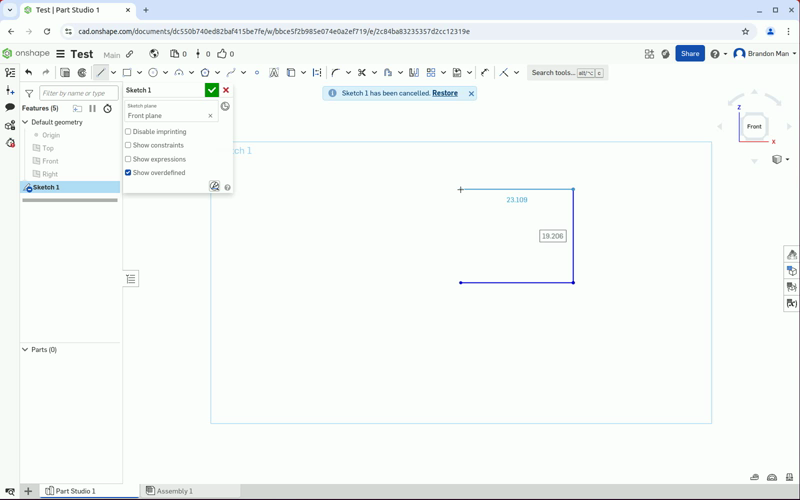
click(460, 189)
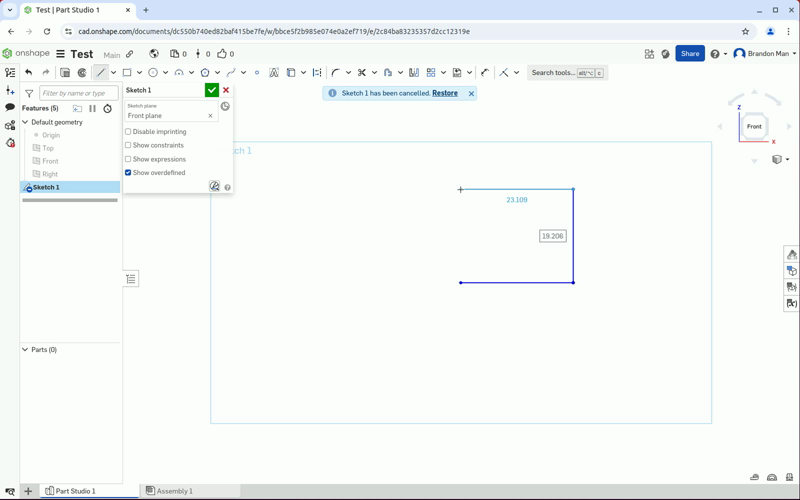
key_up(shift)
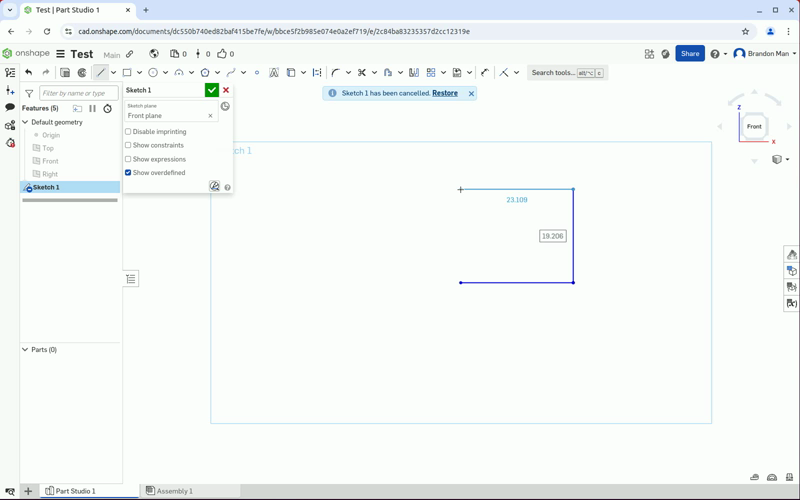
key_down(shift)
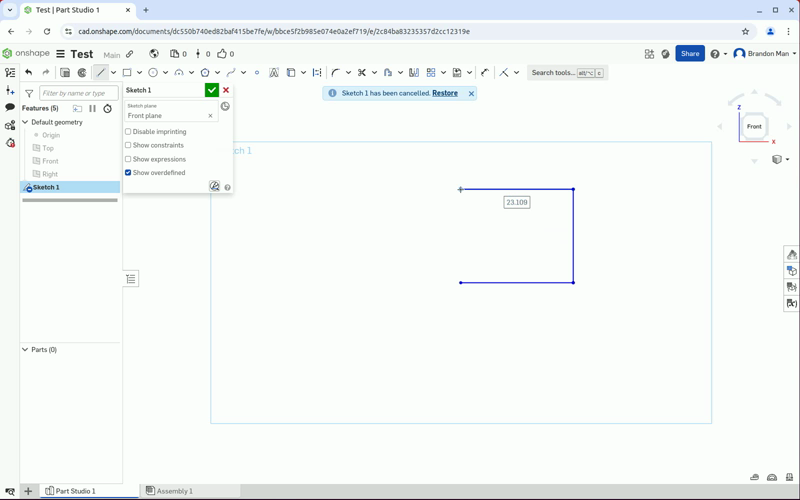
mouse_move(460, 282)
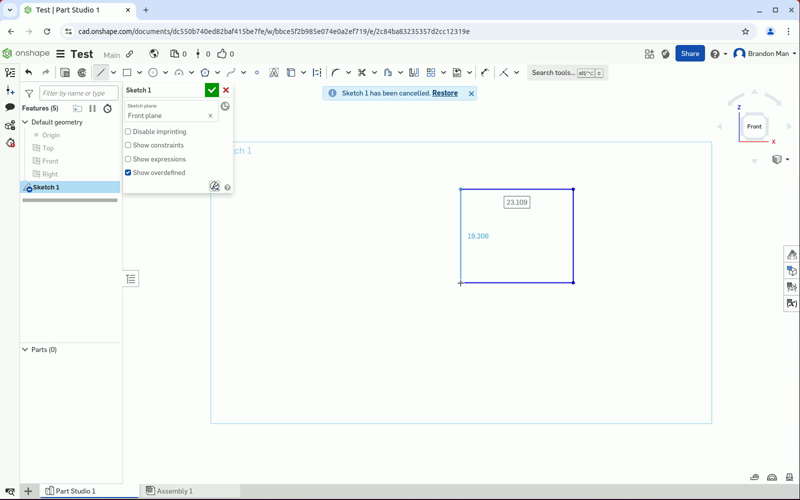
key_up(shift)
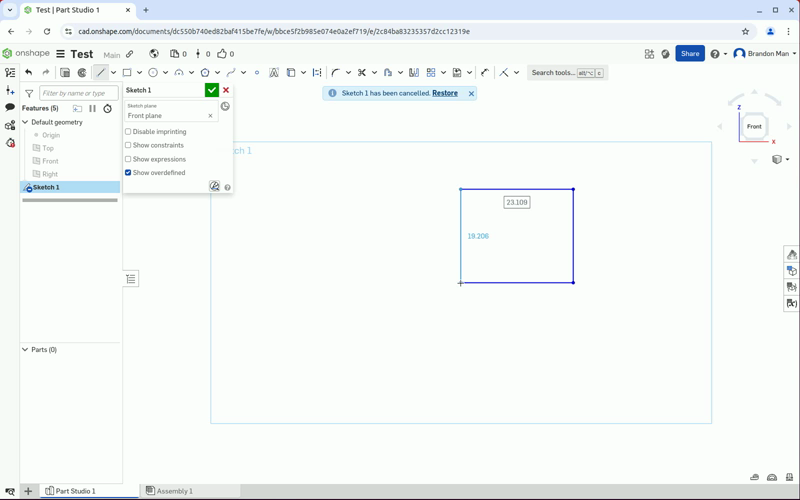
click(460, 282)
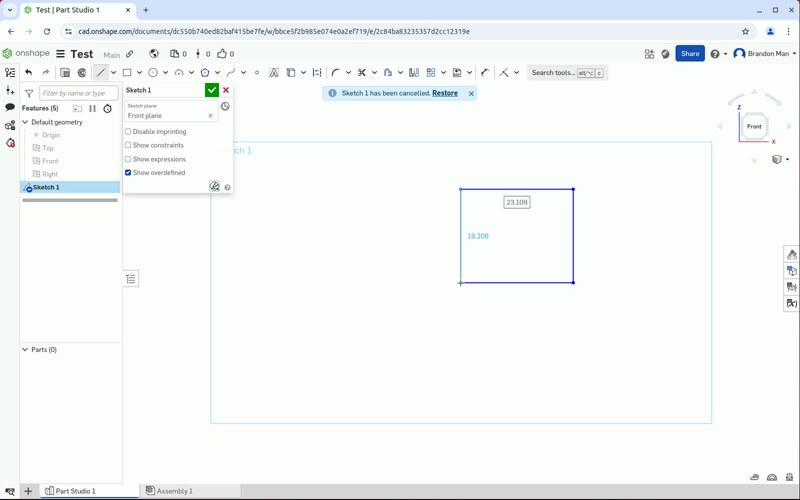
key(esc)
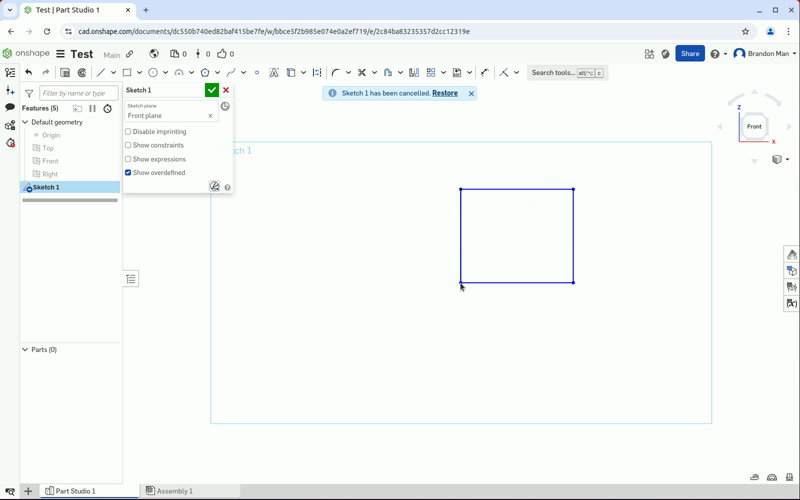
mouse_move(502, 205)
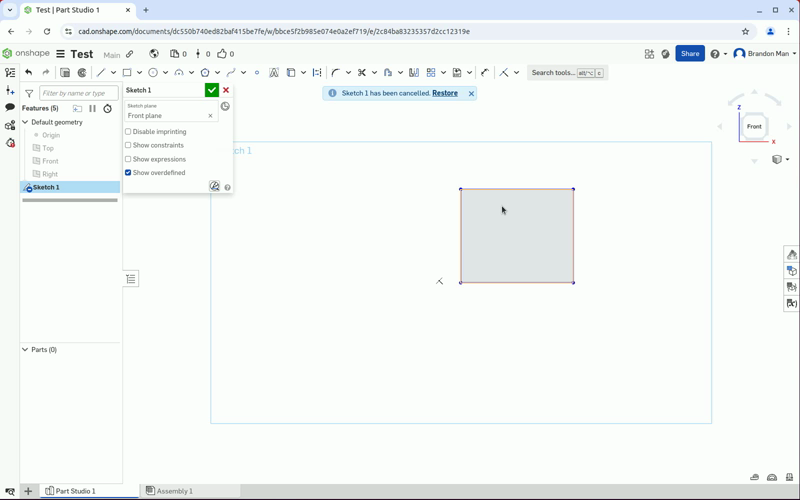
click(502, 205)
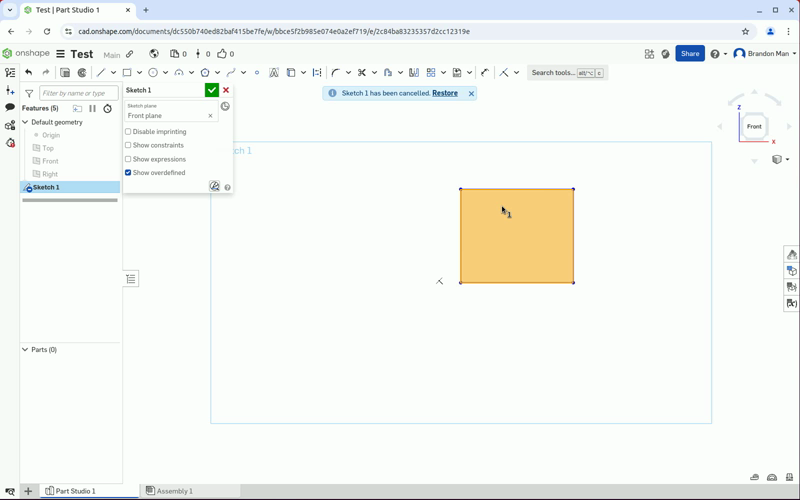
mouse_move(73, 352)
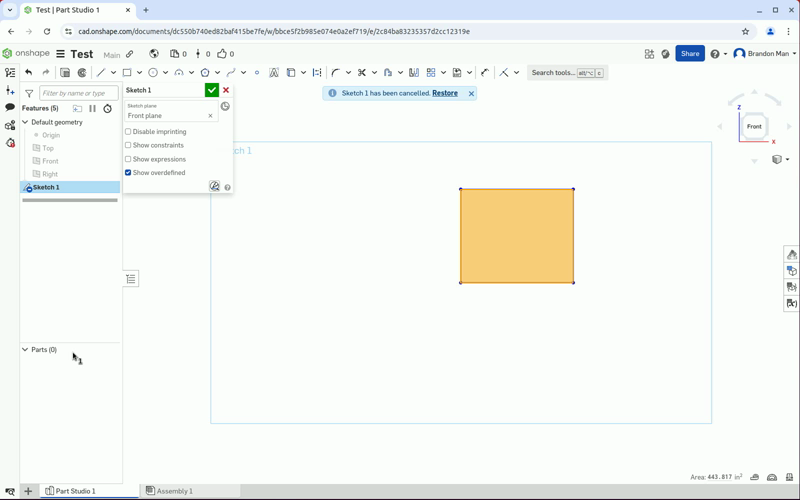
key(shift+y)
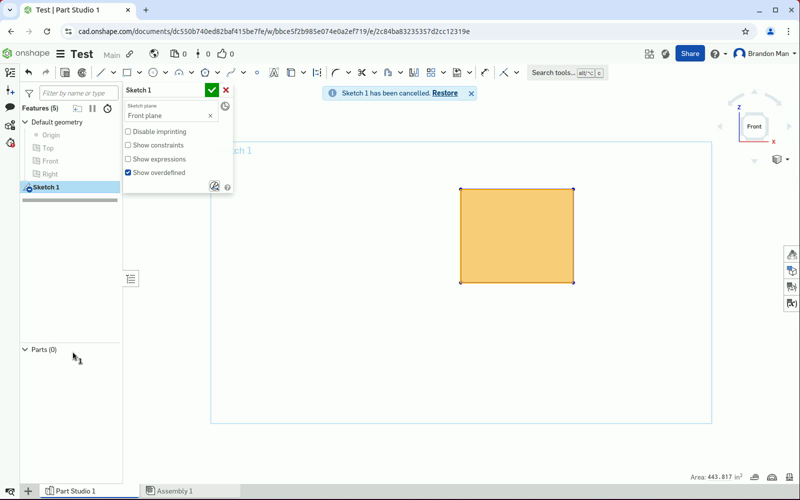
key(shift+e)
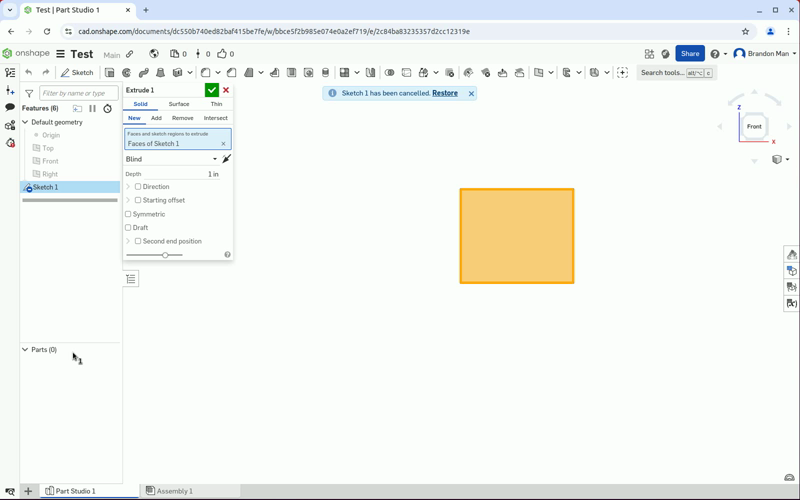
mouse_move(143, 106)
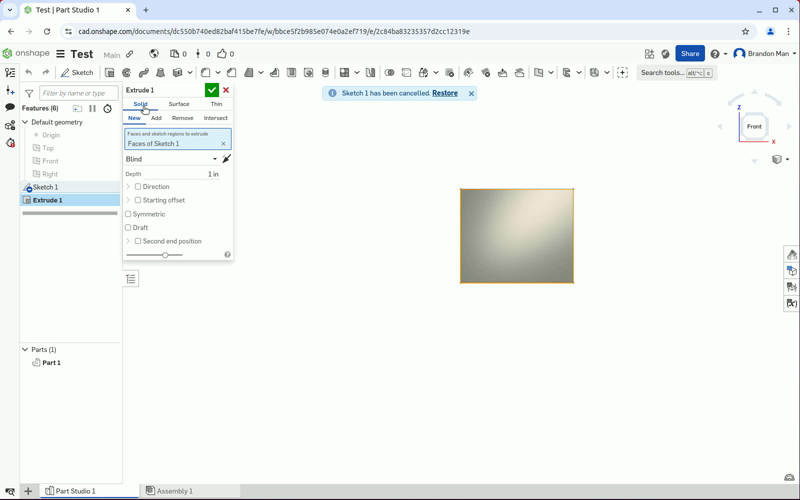
click(143, 106)
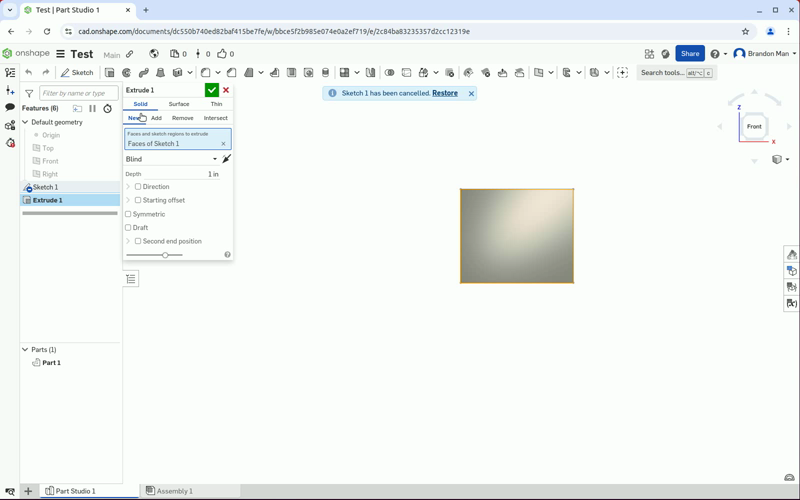
mouse_move(137, 120)
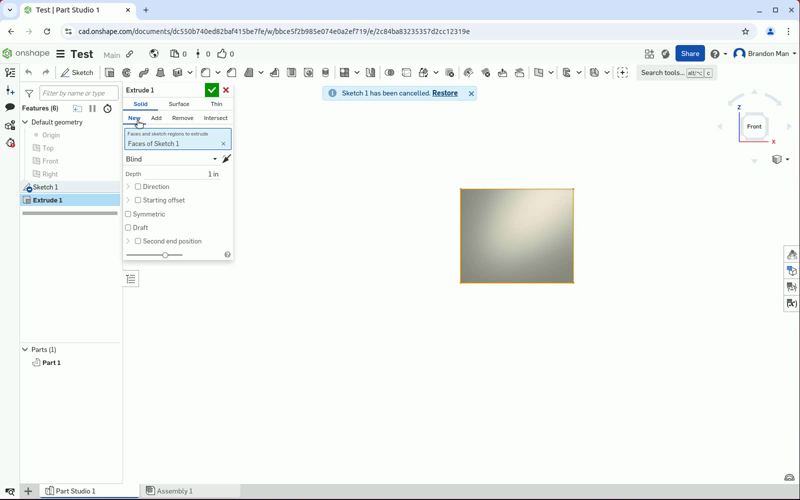
click(137, 120)
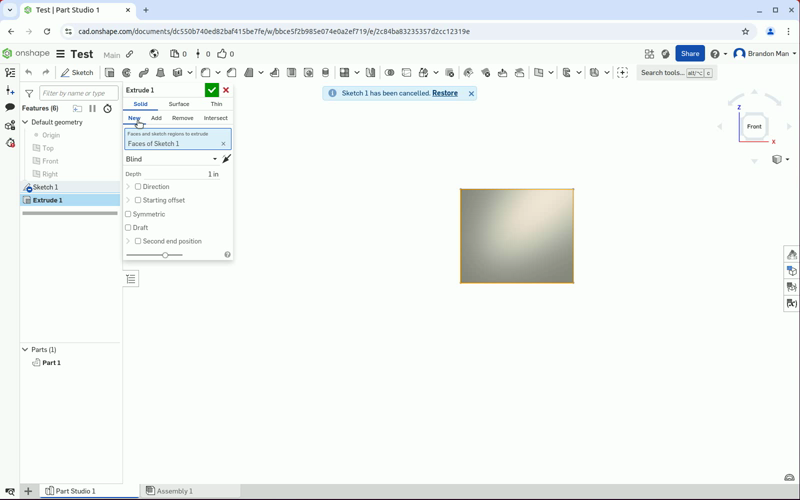
key(tab, 4)
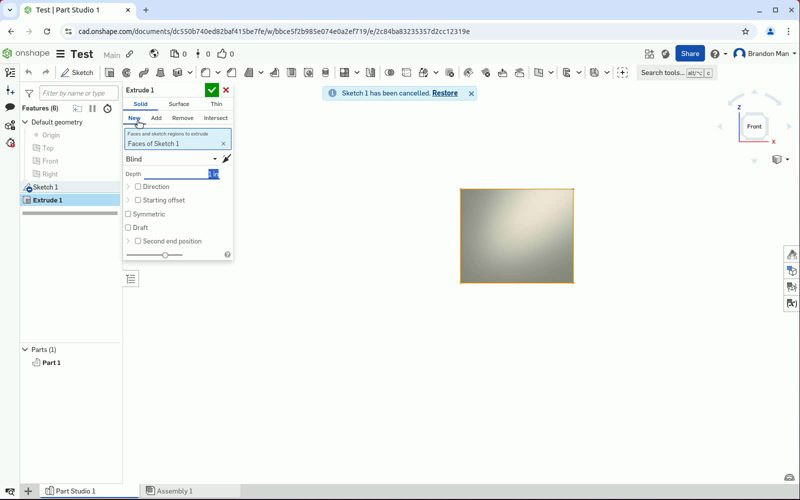
text(15.405)
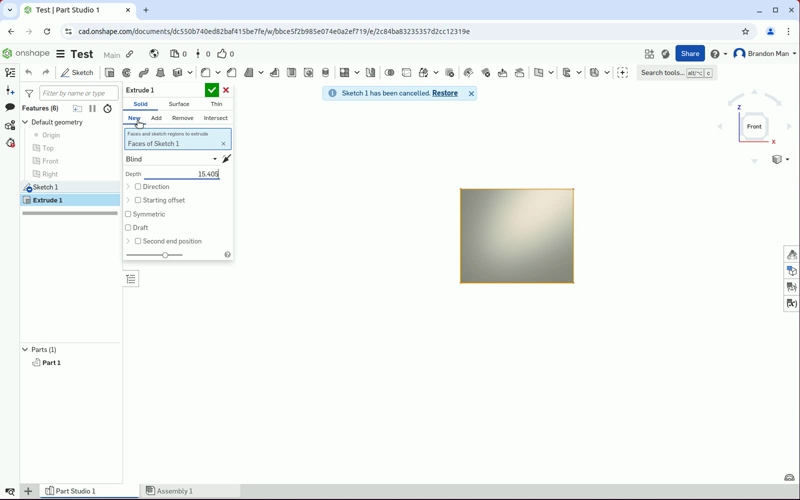
key(enter)
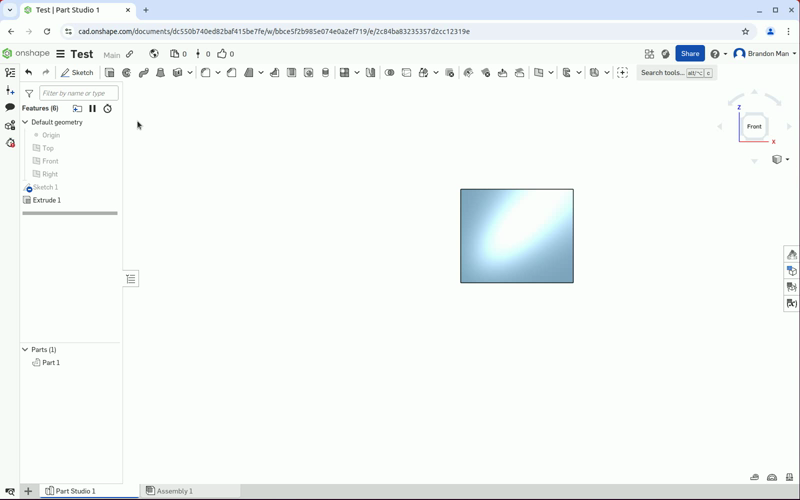
key(shift+h)
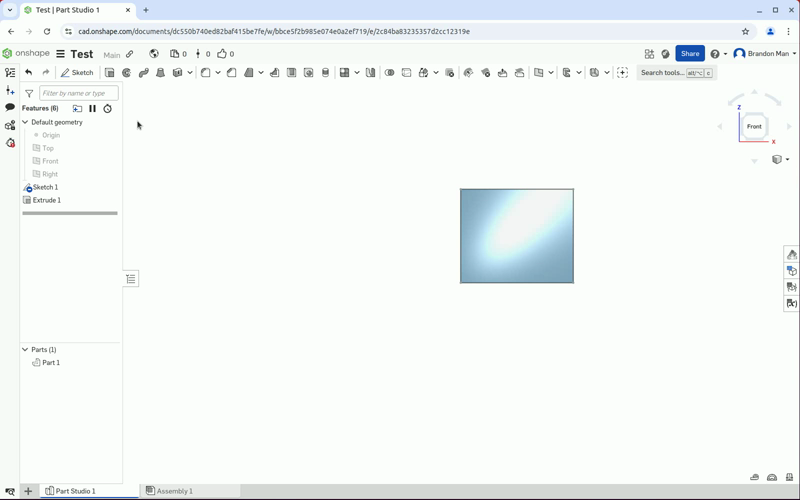
key(shift+h)
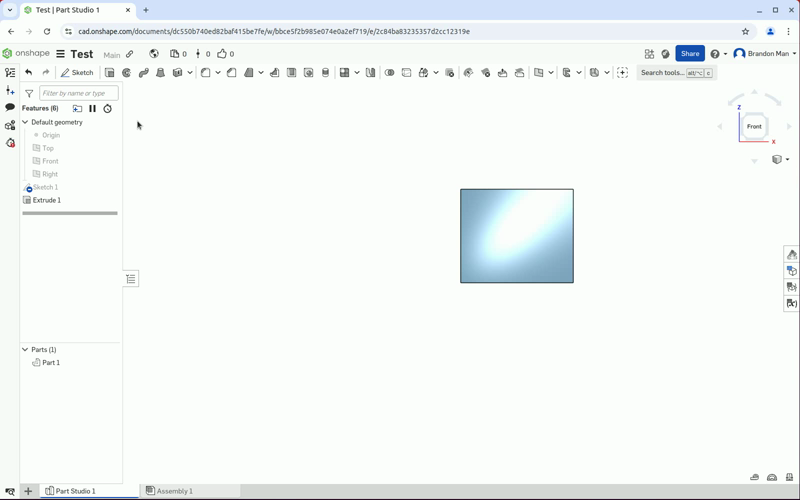
mouse_move(73, 189)
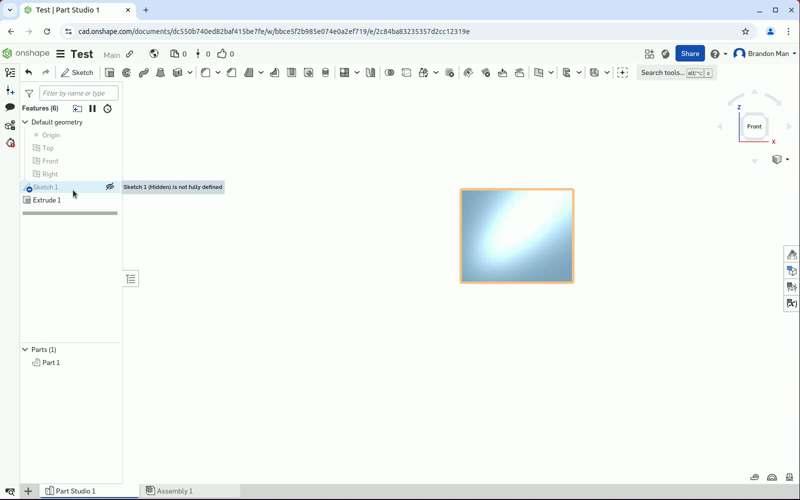
click(73, 189)
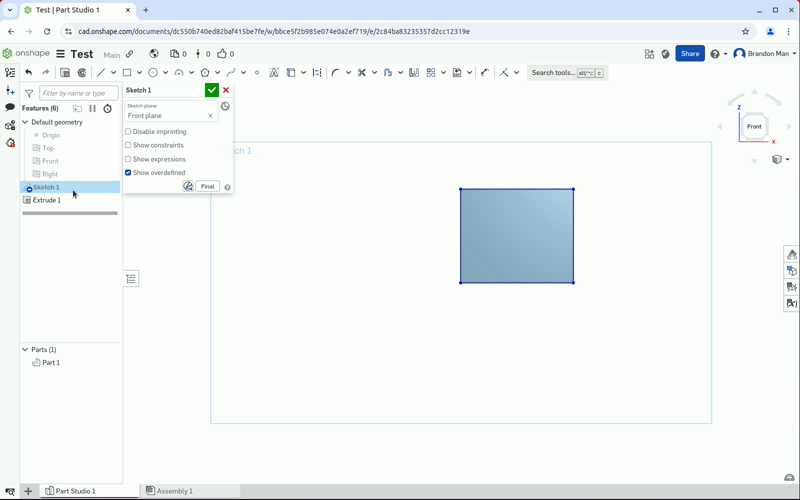
mouse_move(229, 92)
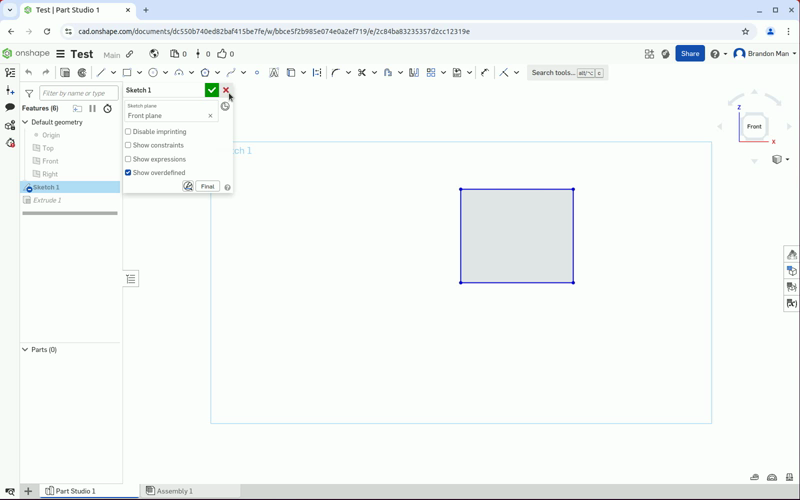
click(229, 92)
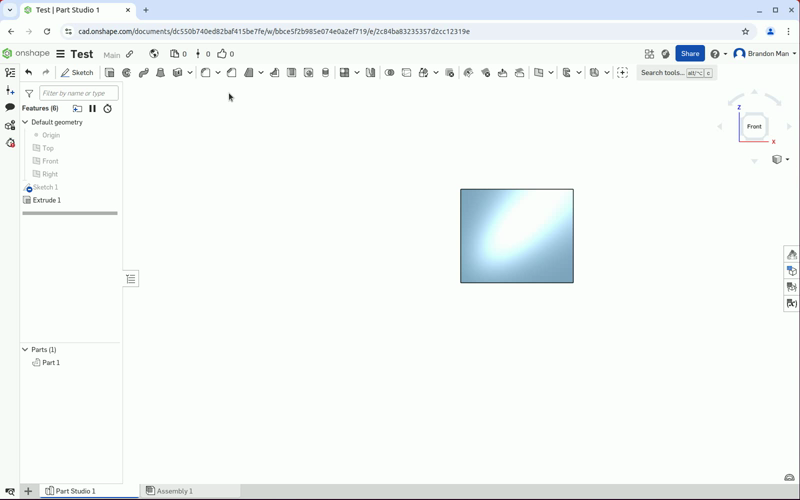
mouse_move(73, 352)
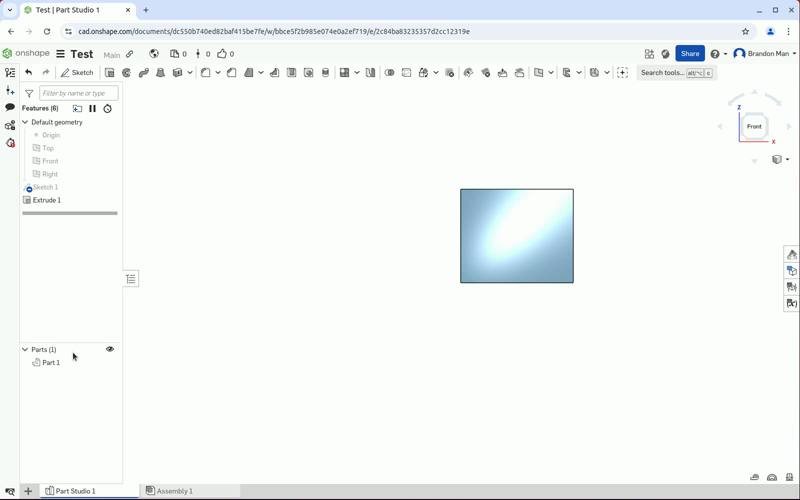
key(y)
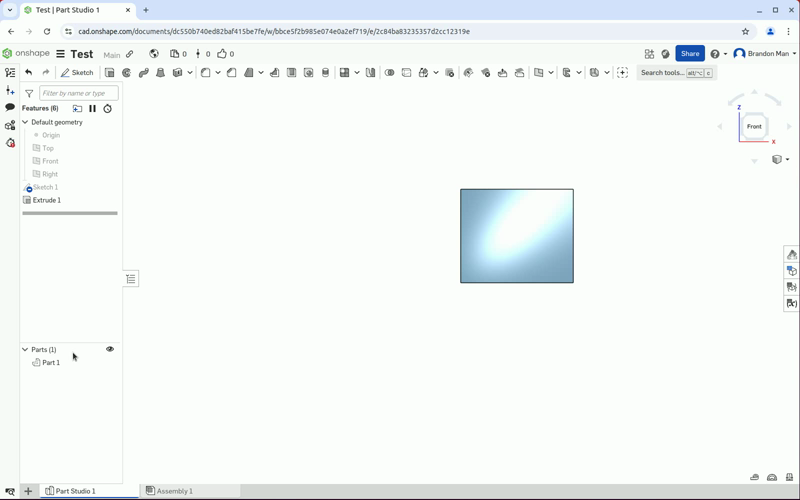
key(shift+p)
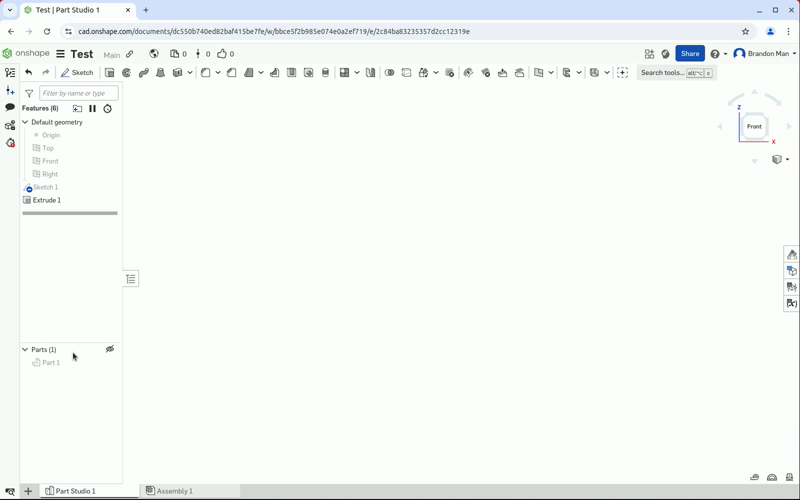
key(space)
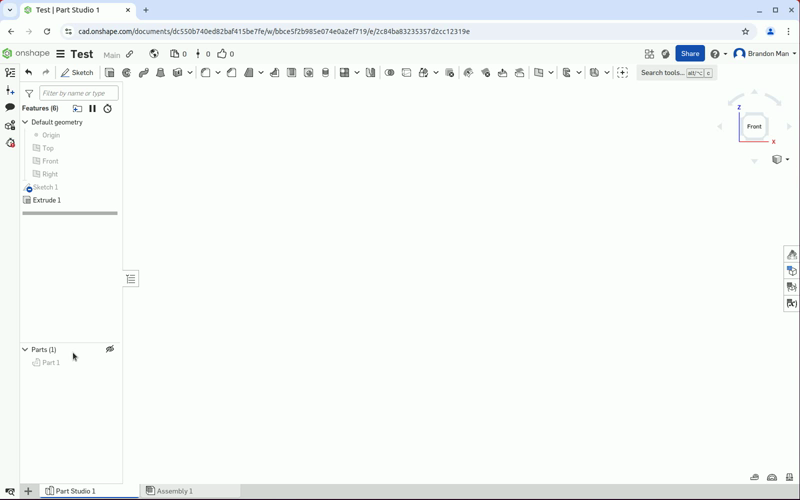
key_down(shift)
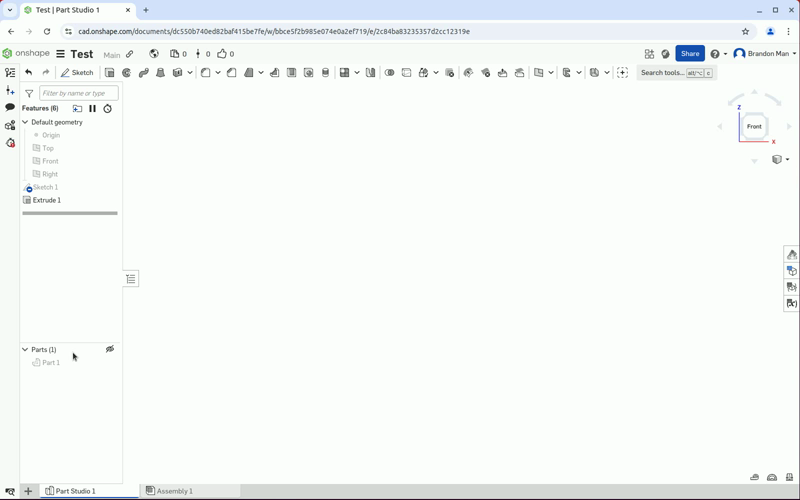
key(left)
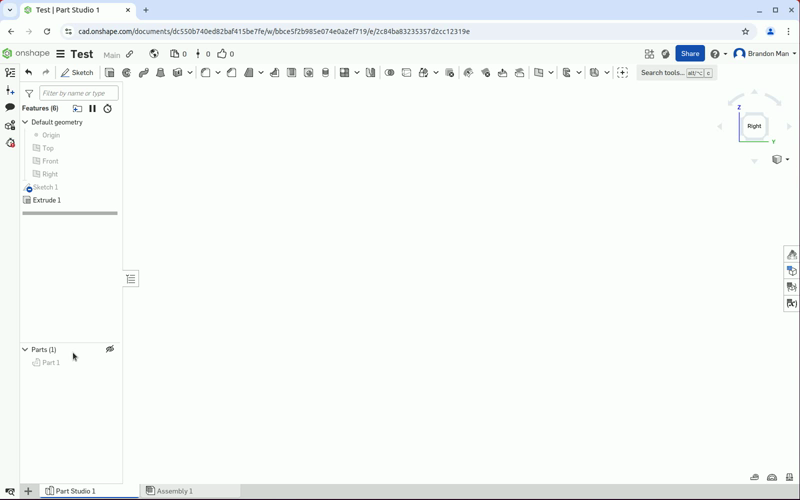
key_up(shift)
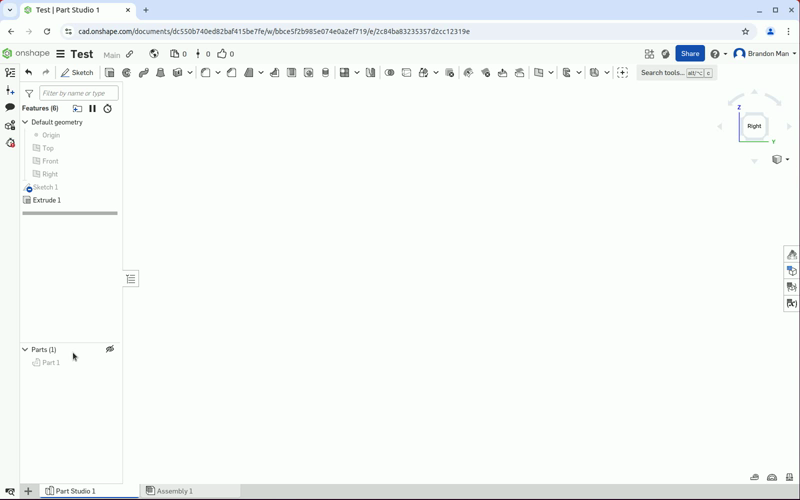
mouse_move(73, 352)
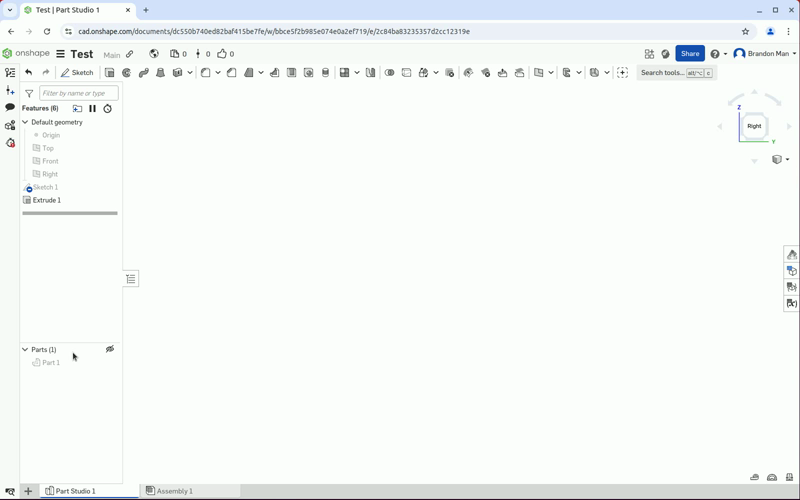
key(shift+y)
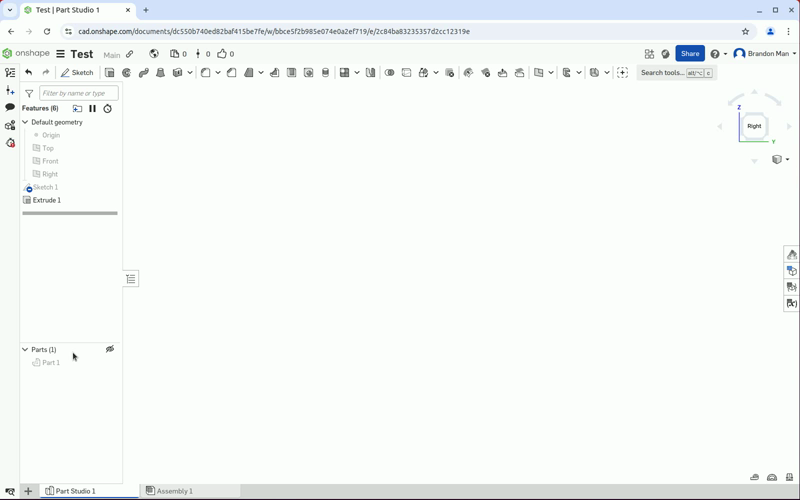
key(shift+s)
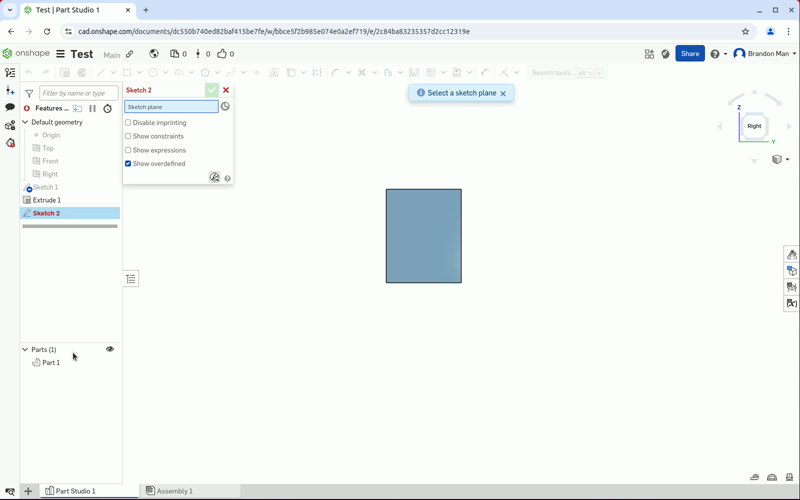
mouse_move(73, 176)
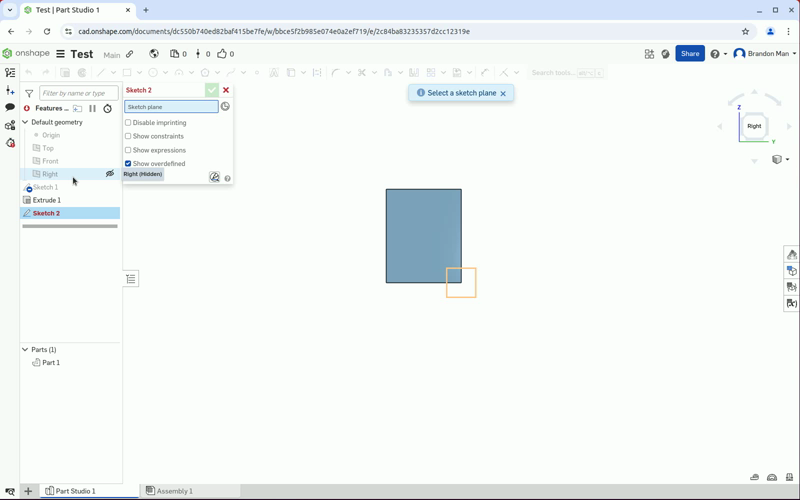
click(73, 176)
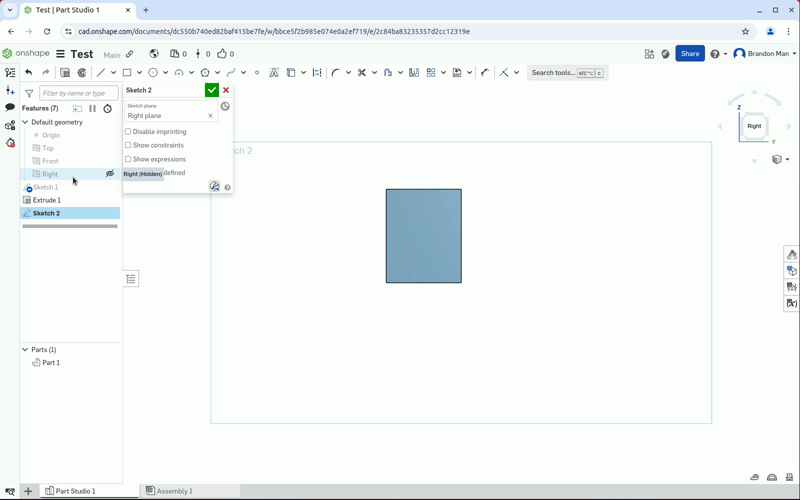
mouse_move(73, 352)
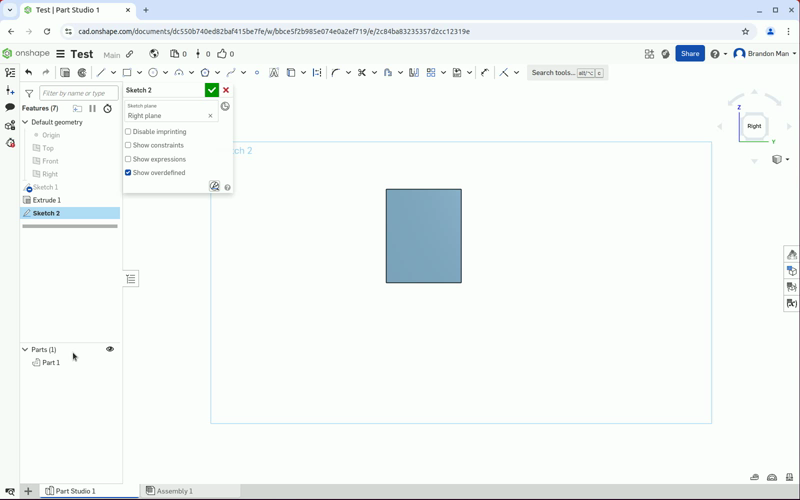
key(y)
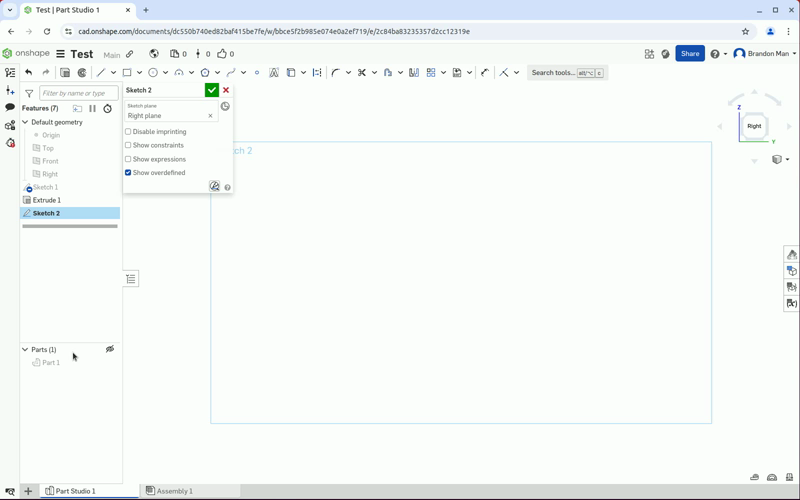
key(l)
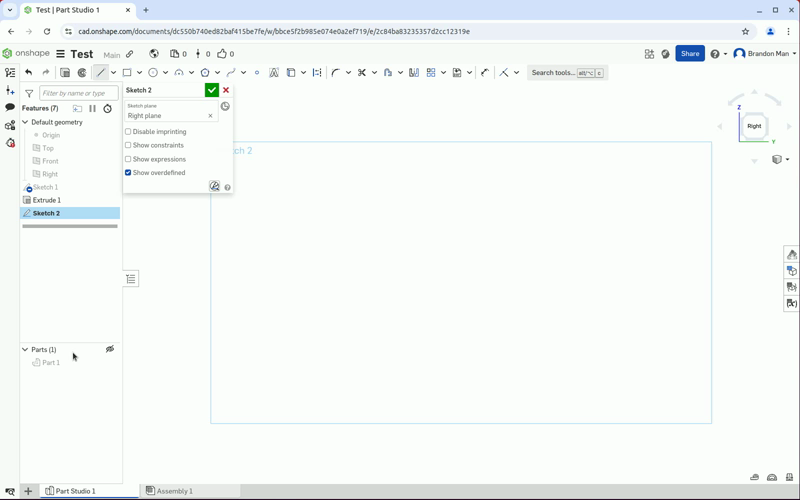
key_down(shift)
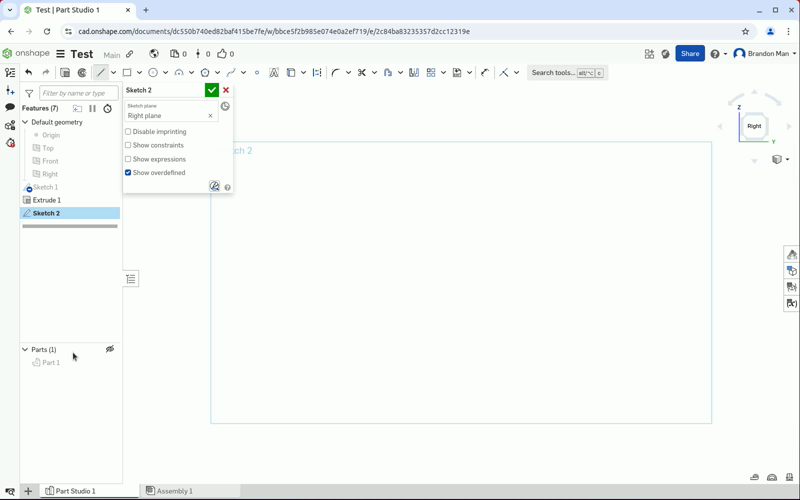
mouse_move(404, 206)
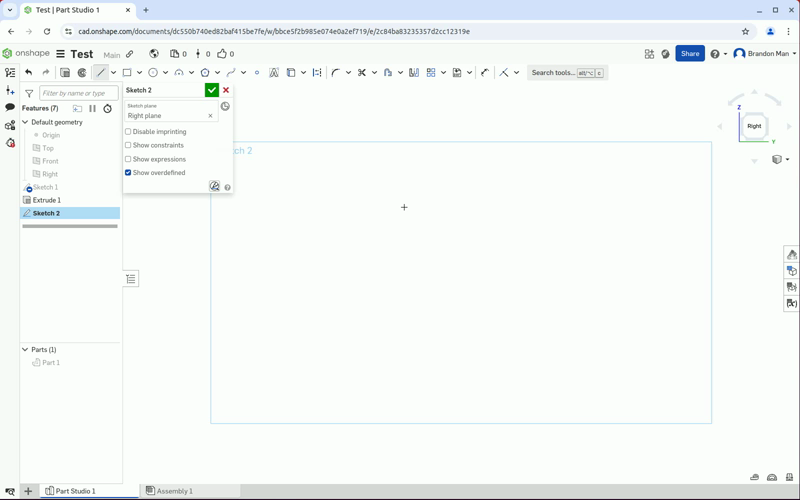
click(404, 206)
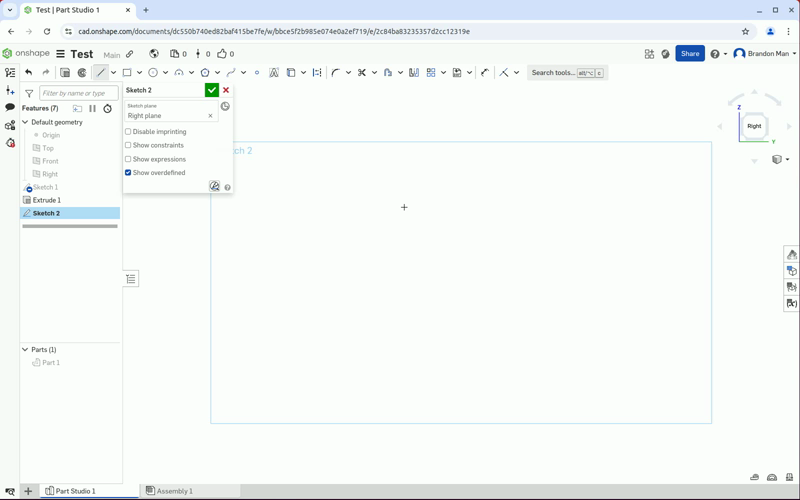
key_up(shift)
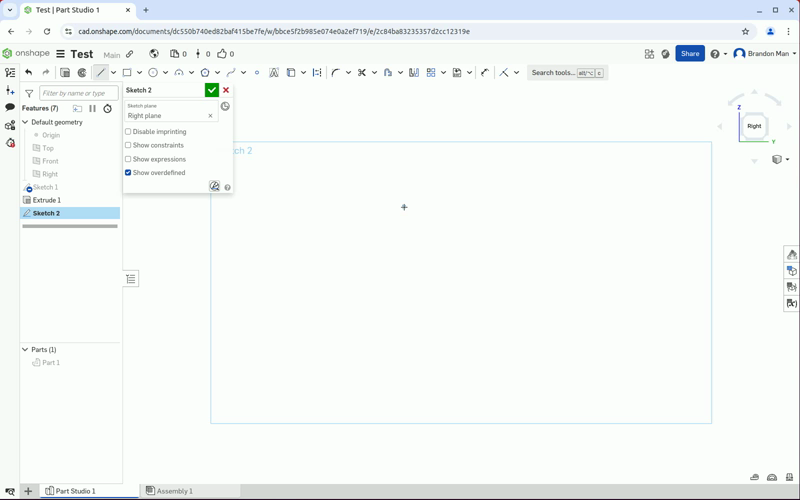
key_down(shift)
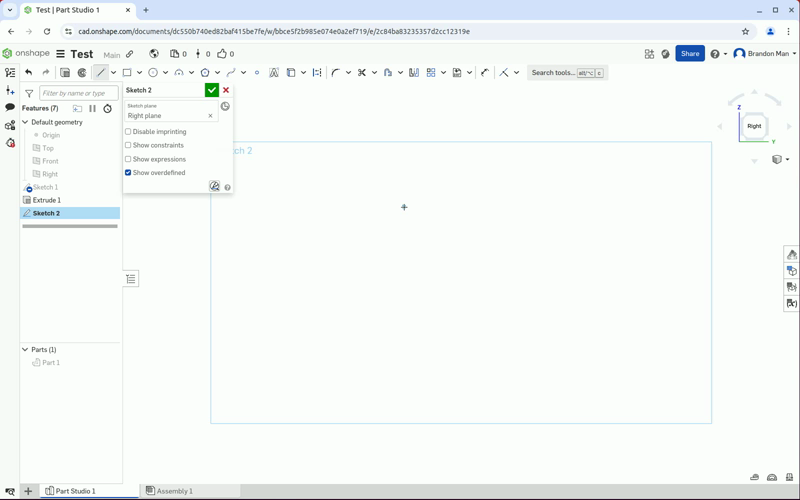
mouse_move(434, 206)
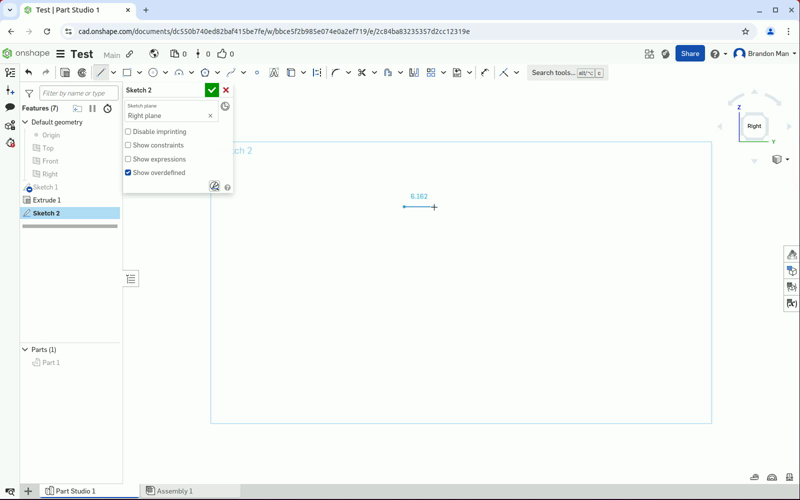
mouse_move(442, 206)
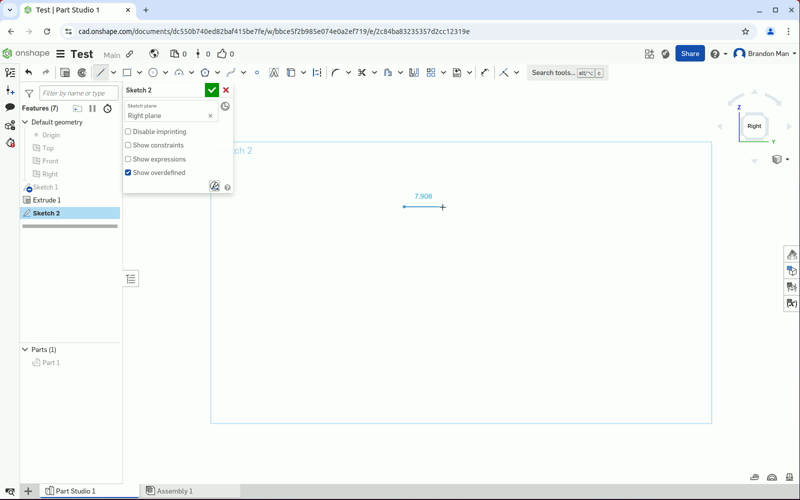
click(442, 206)
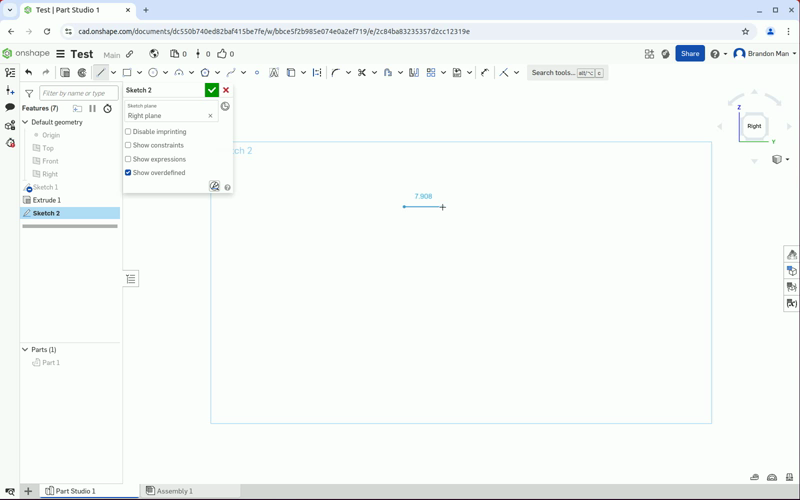
key_up(shift)
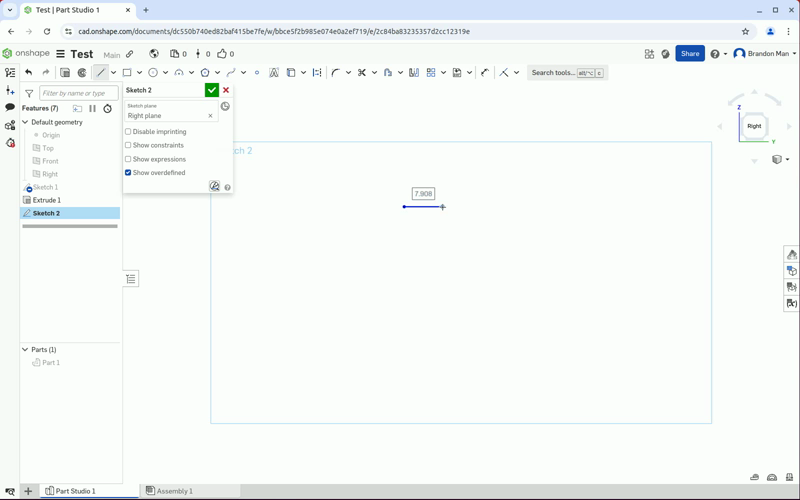
key_down(shift)
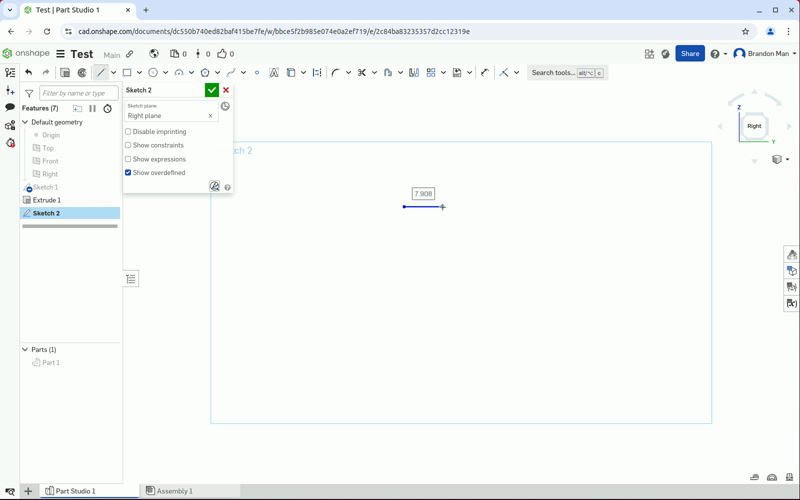
mouse_move(472, 206)
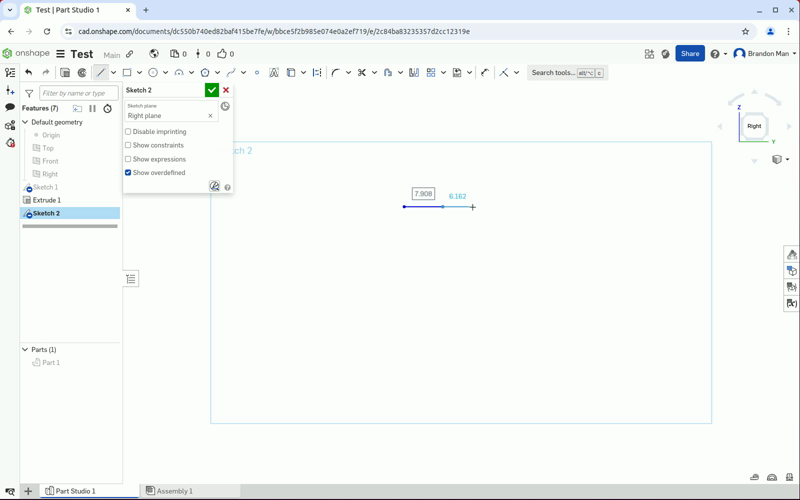
mouse_move(442, 187)
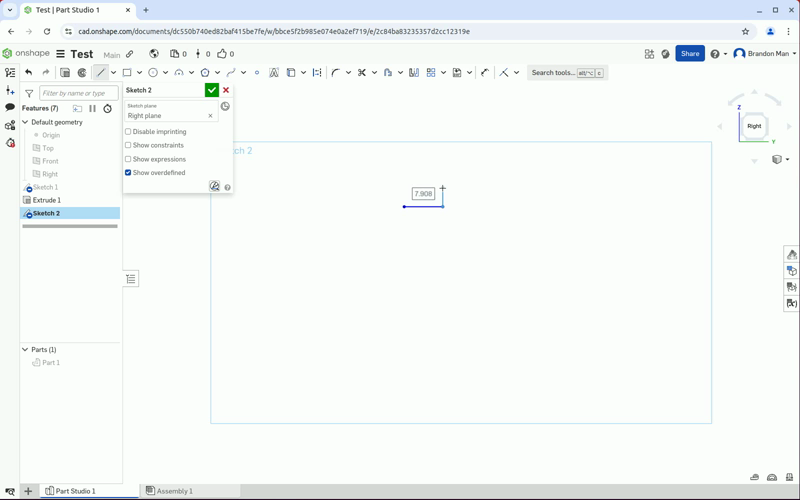
click(442, 187)
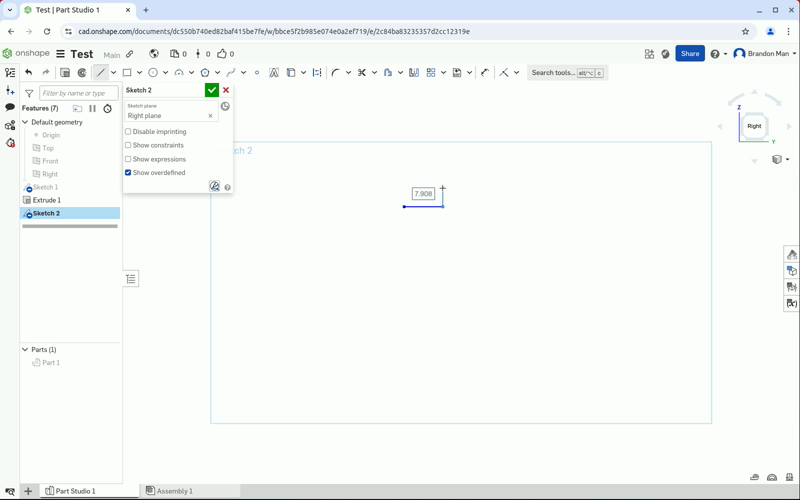
key_up(shift)
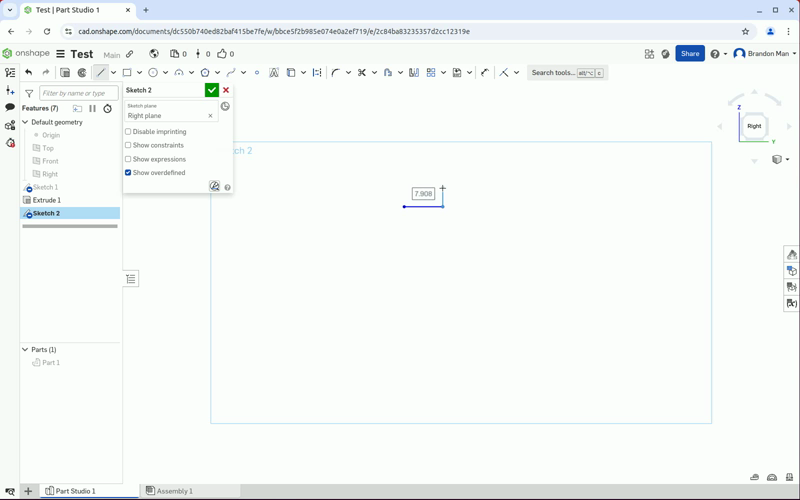
key_down(shift)
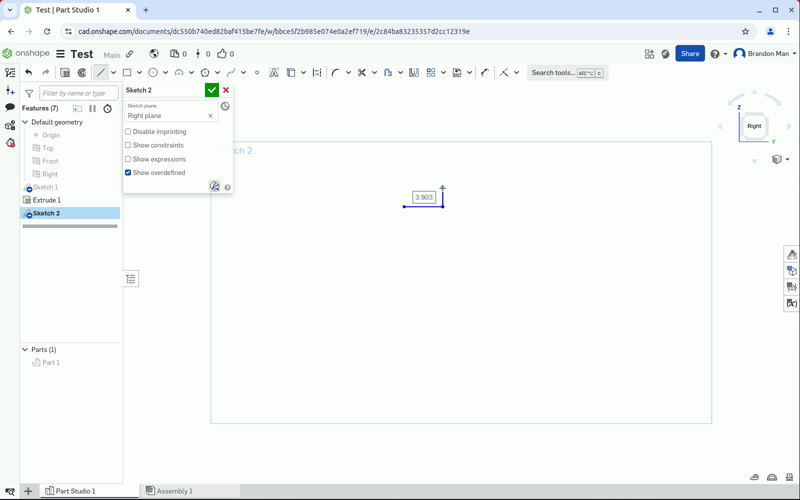
mouse_move(472, 187)
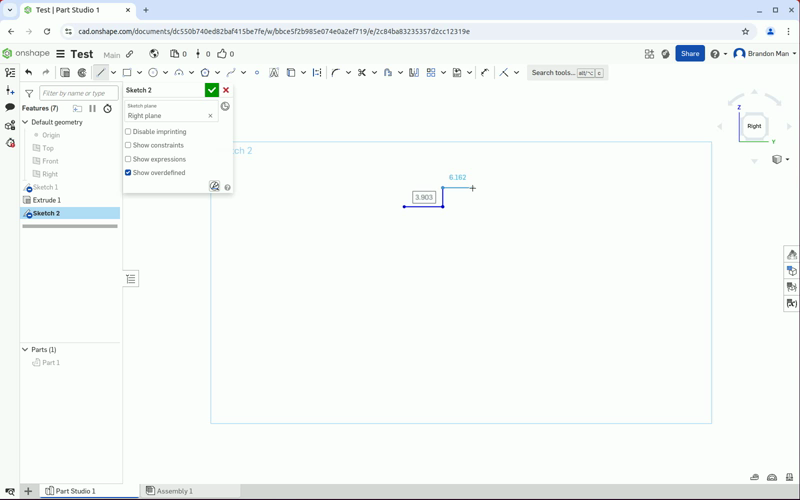
mouse_move(404, 187)
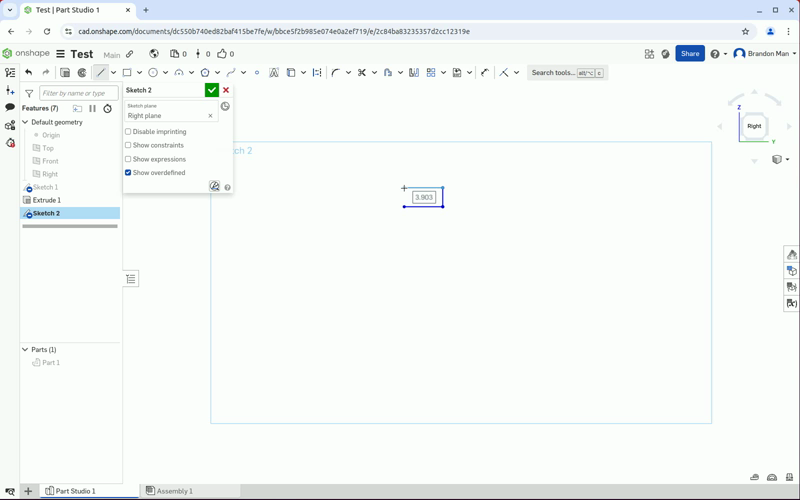
click(404, 187)
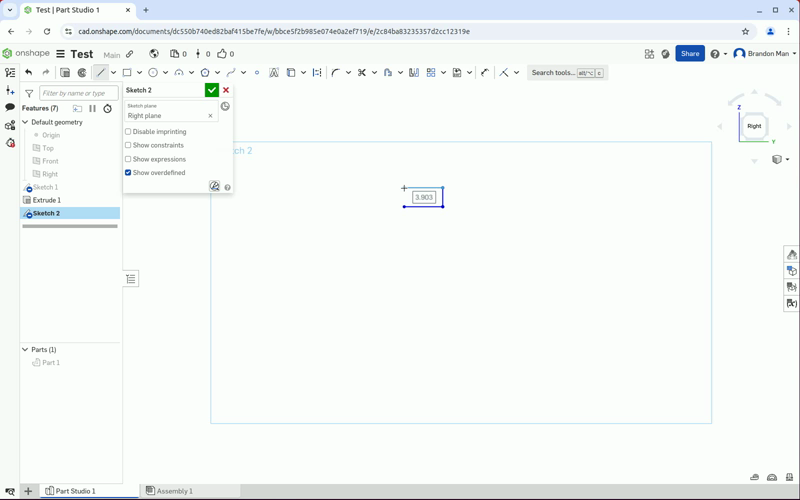
key_up(shift)
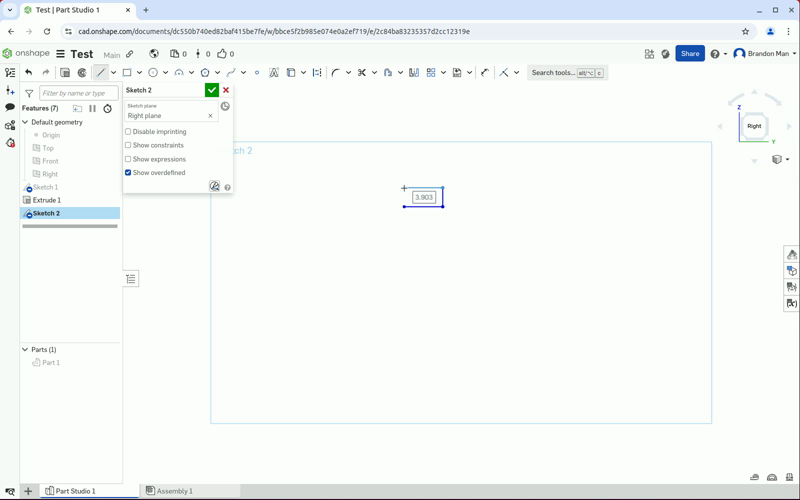
mouse_move(434, 187)
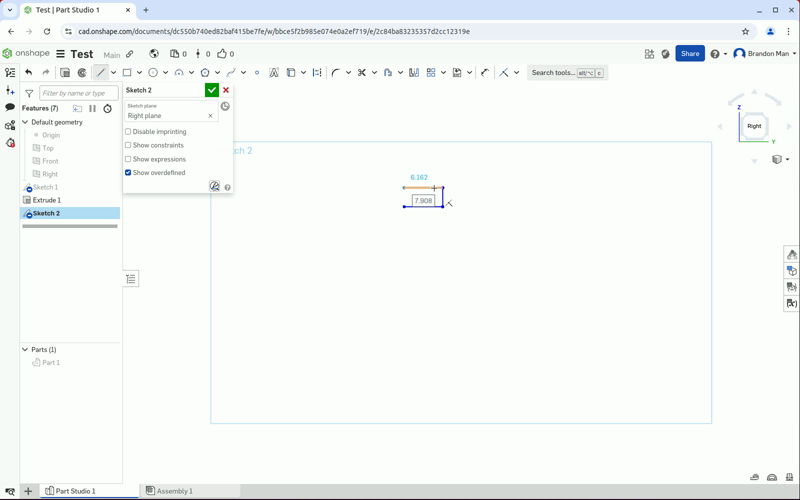
key_down(shift)
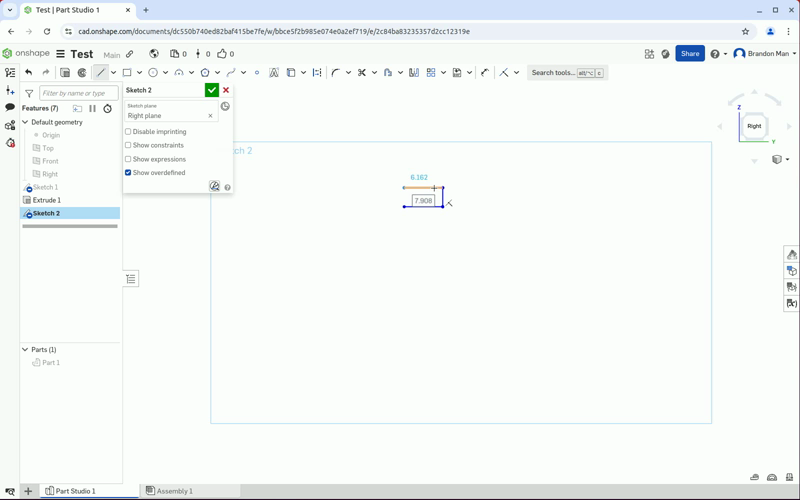
mouse_move(404, 206)
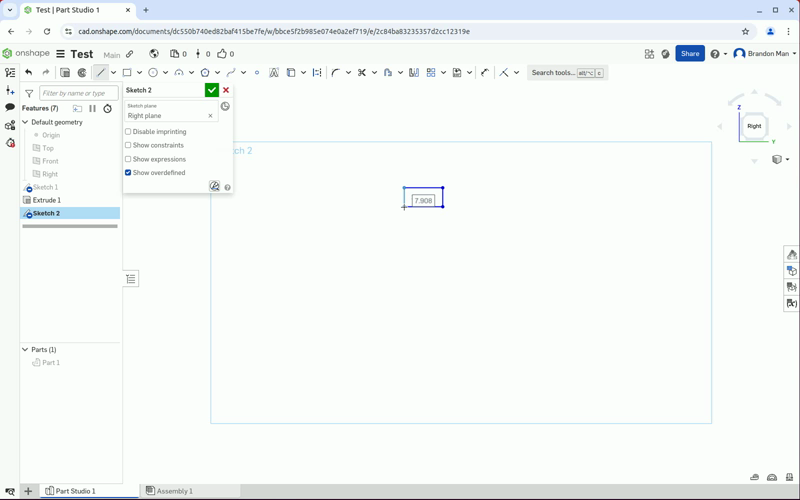
key_up(shift)
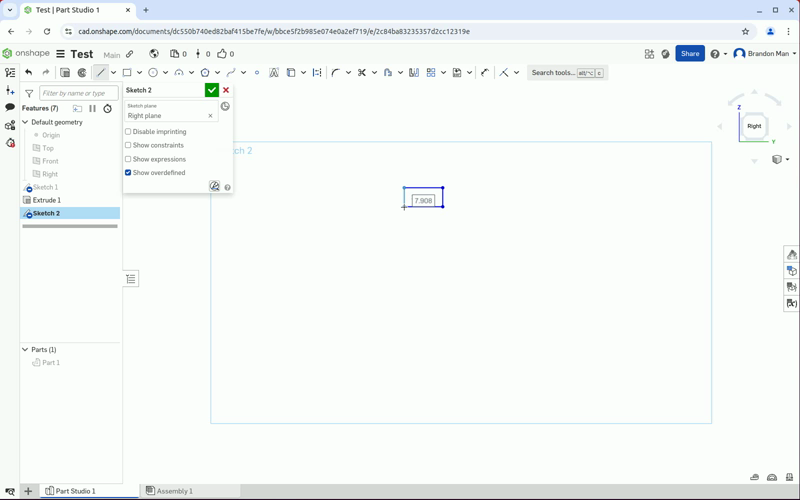
click(404, 206)
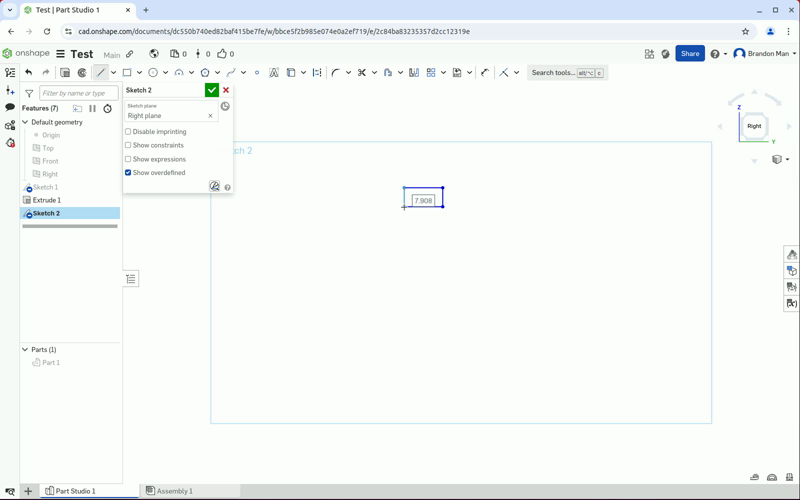
key(esc)
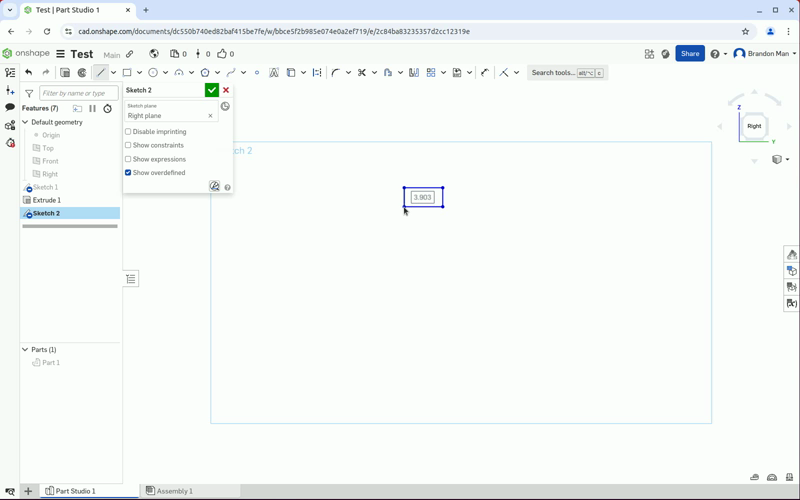
mouse_move(409, 189)
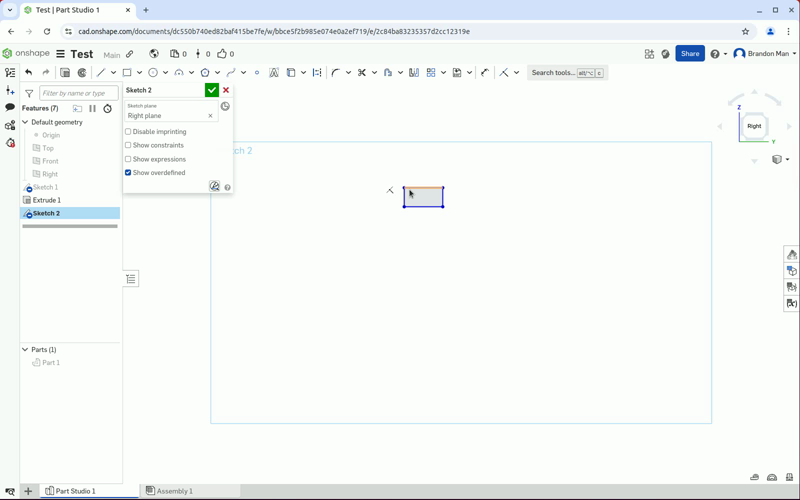
scroll(6)
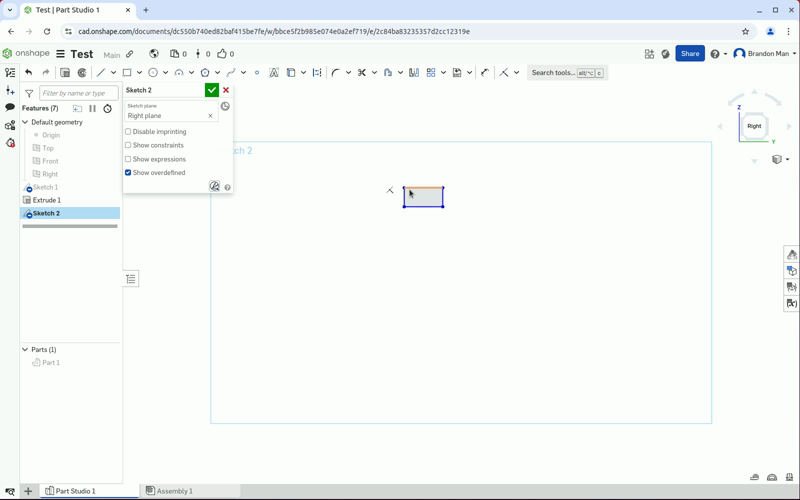
scroll(6)
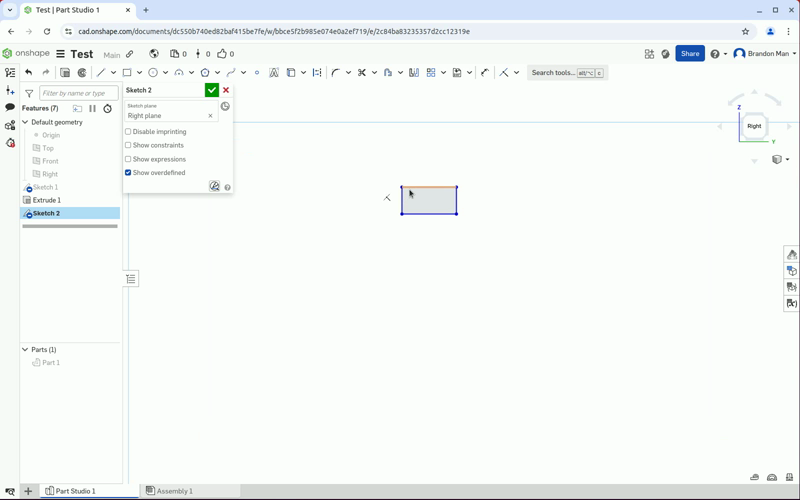
scroll(6)
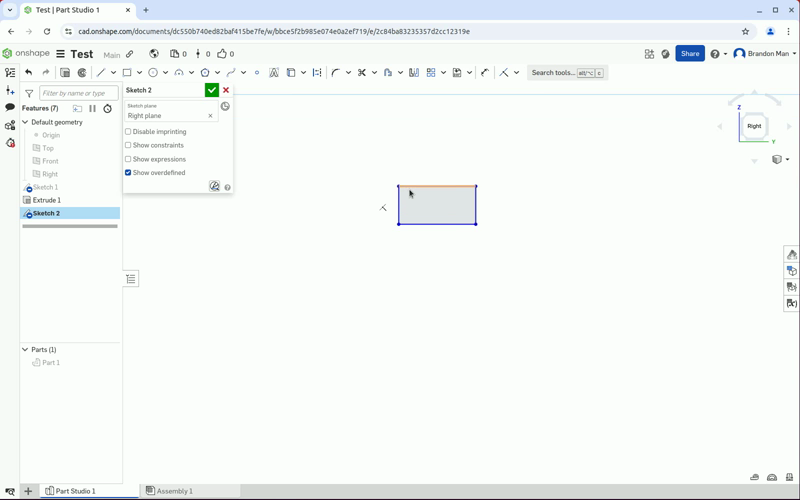
scroll(6)
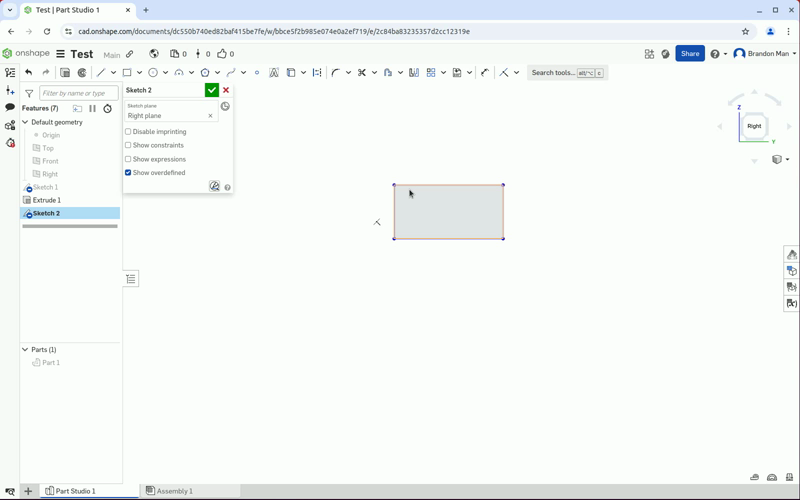
scroll(6)
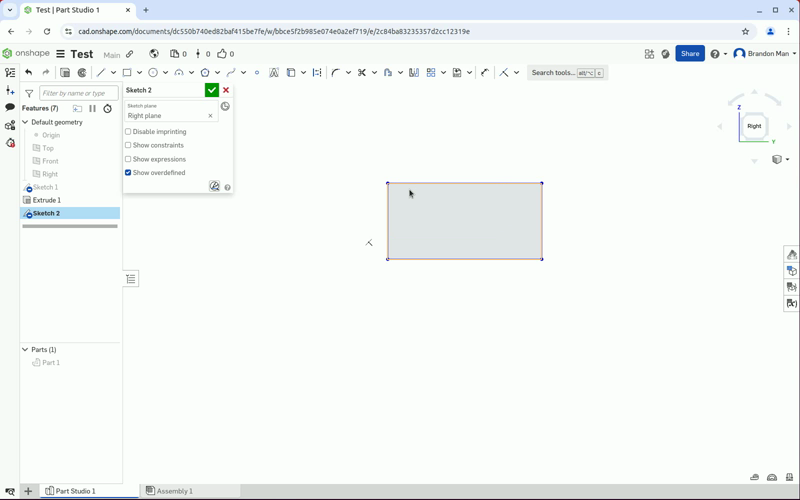
scroll(6)
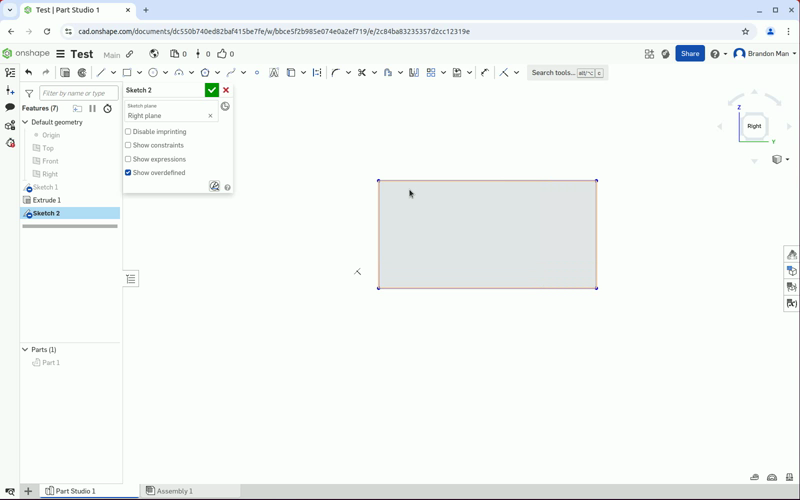
scroll(6)
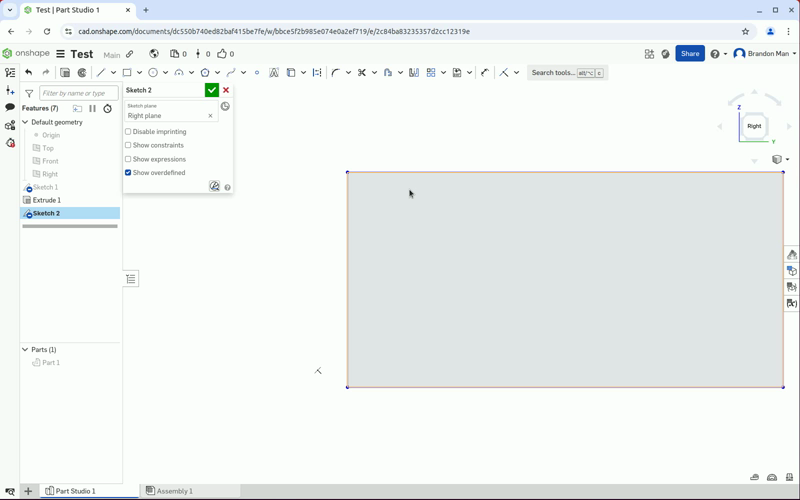
click(409, 189)
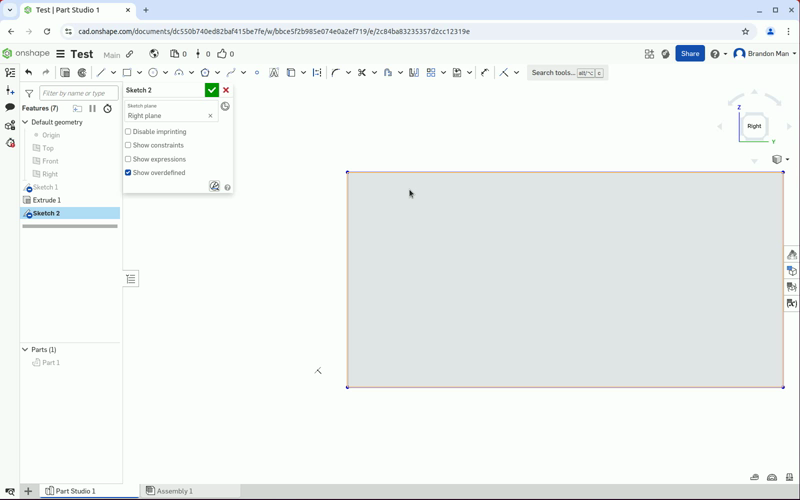
scroll(-6)
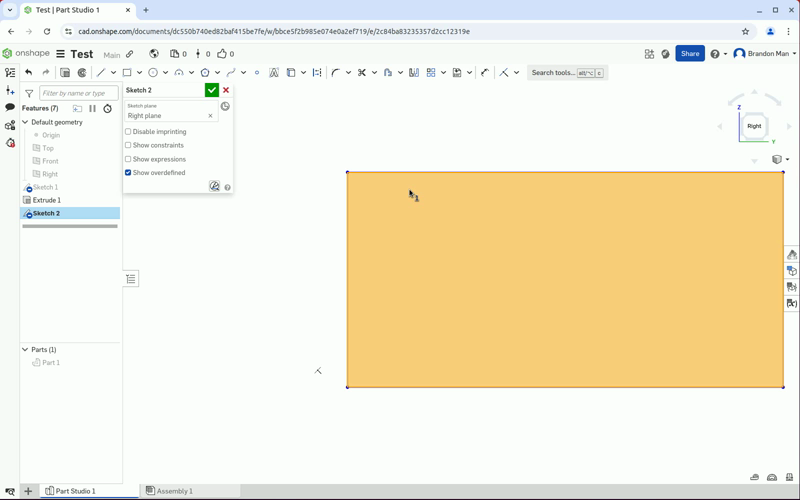
scroll(-6)
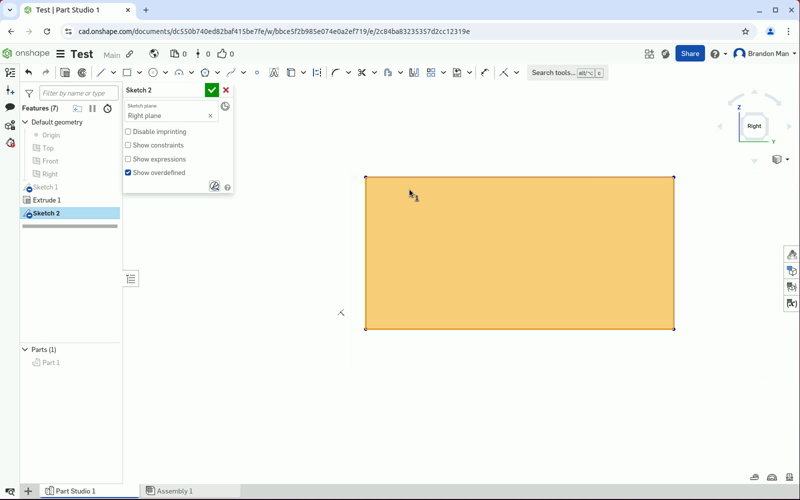
scroll(-6)
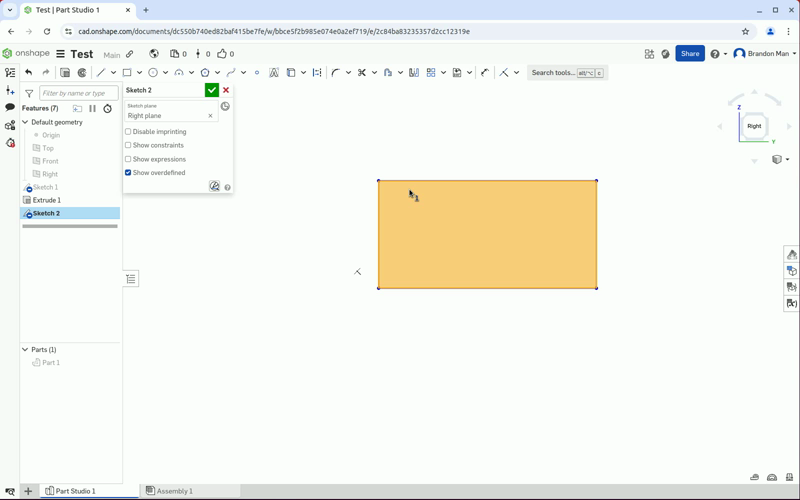
scroll(-6)
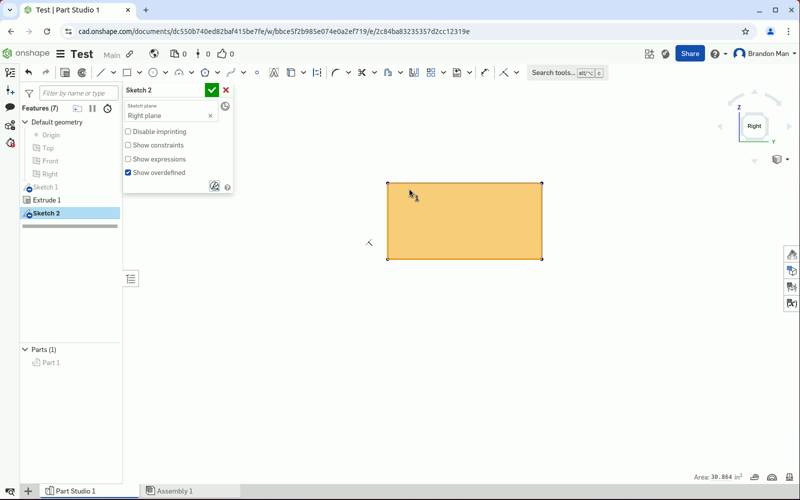
scroll(-6)
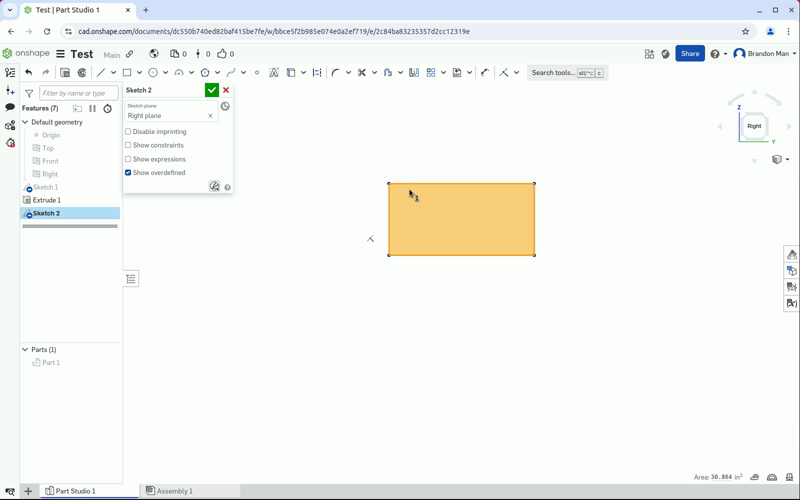
scroll(-6)
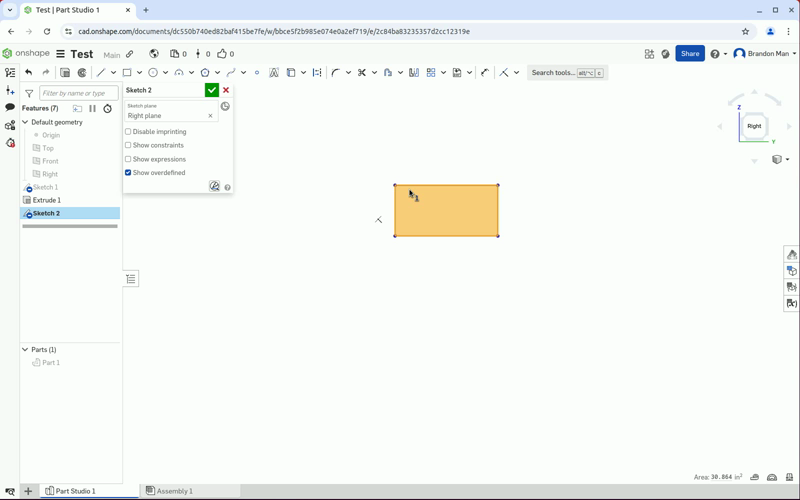
scroll(-6)
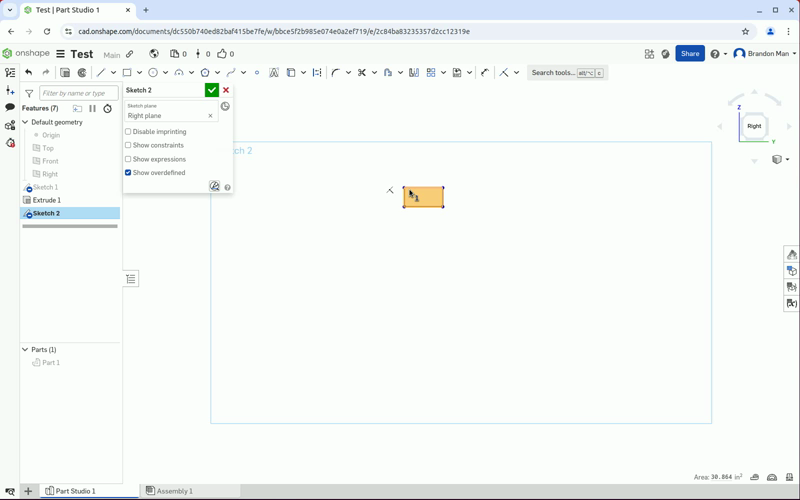
mouse_move(73, 352)
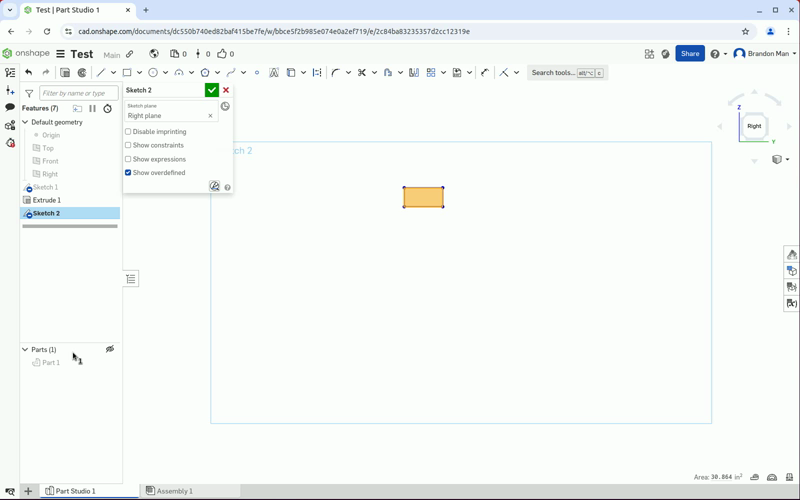
key(shift+y)
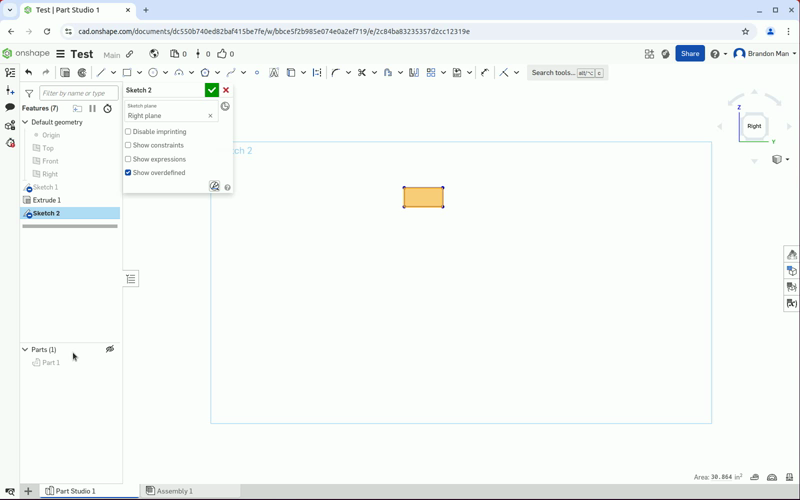
key(shift+e)
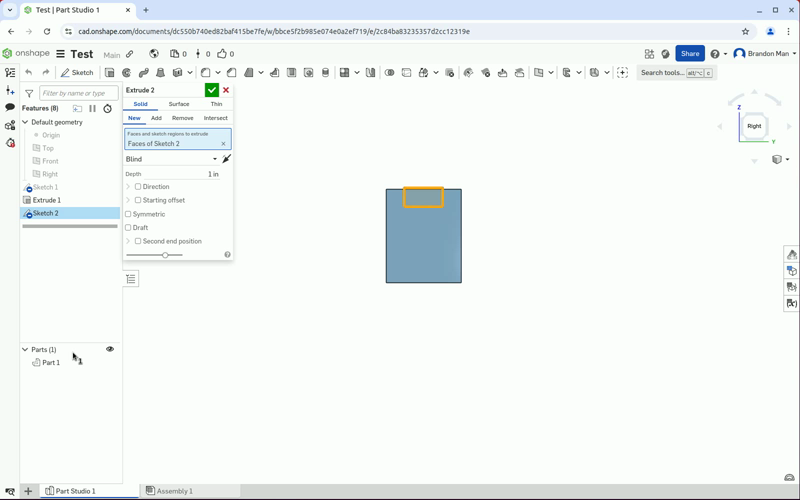
mouse_move(143, 106)
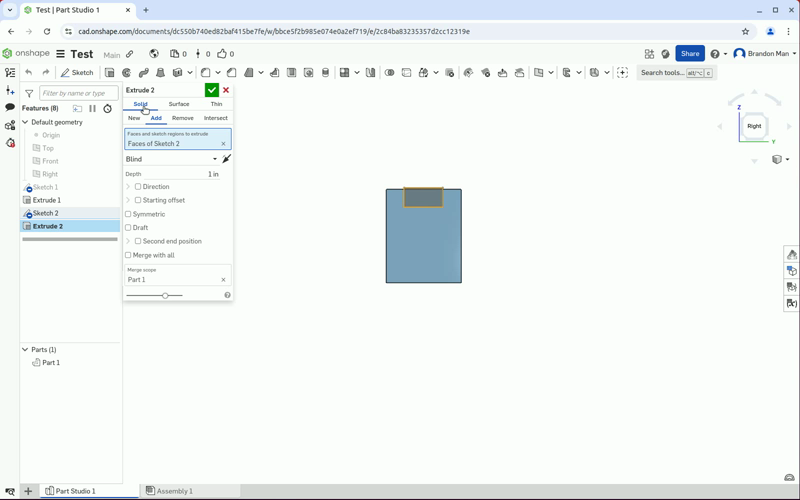
click(143, 106)
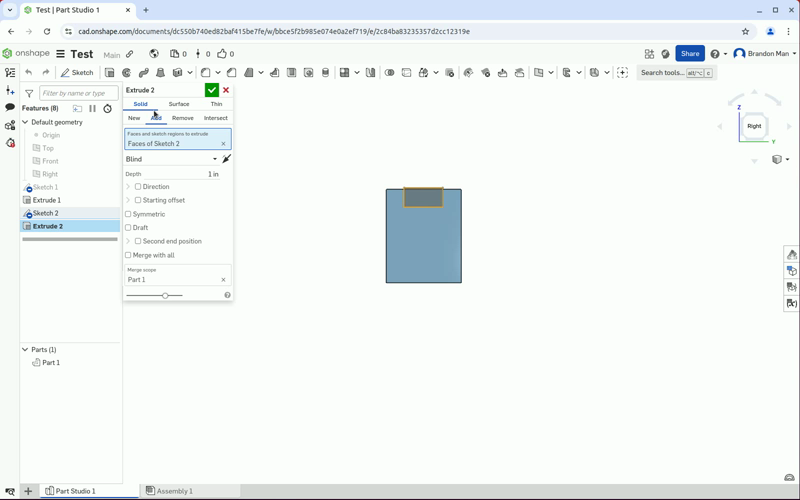
mouse_move(186, 120)
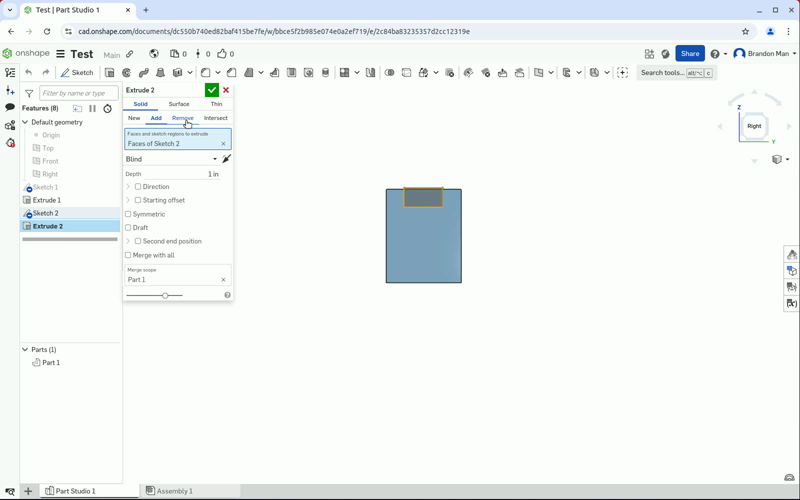
click(186, 120)
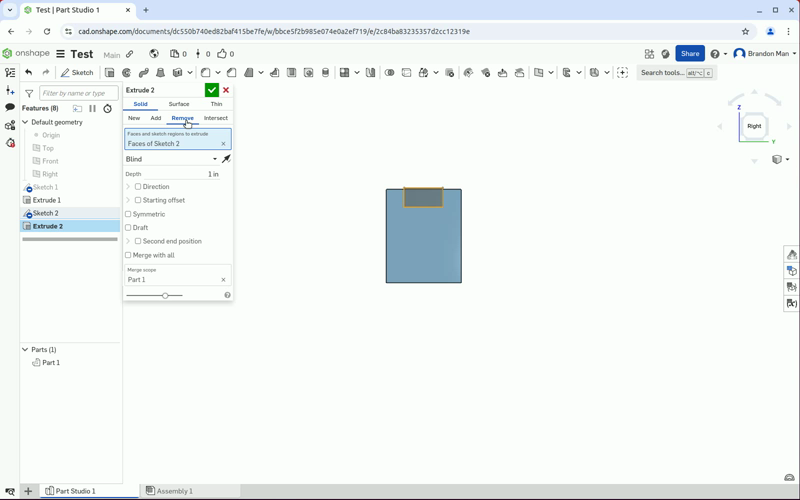
key(tab, 4)
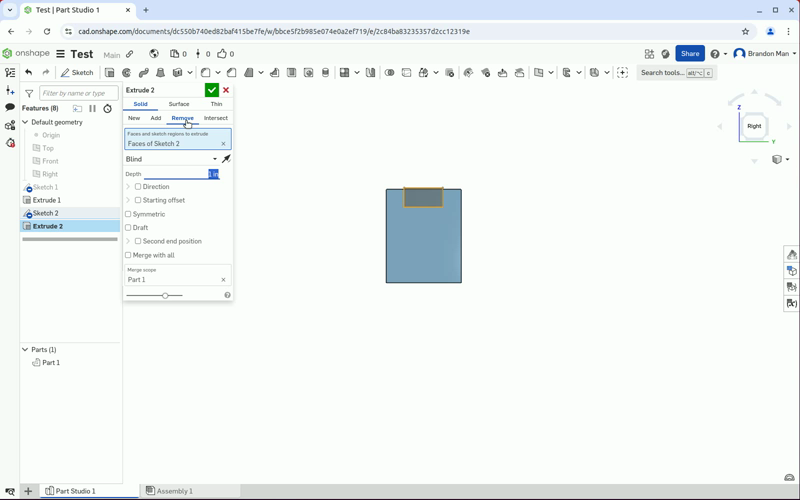
text(-23.108)
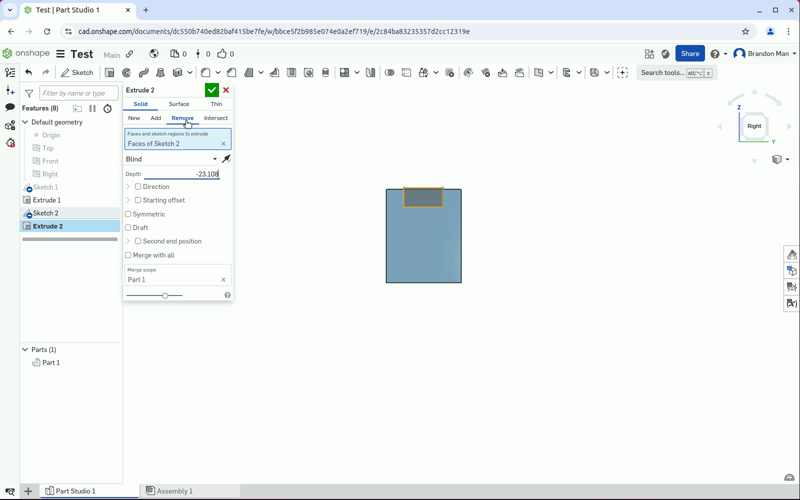
key(tab, 6)
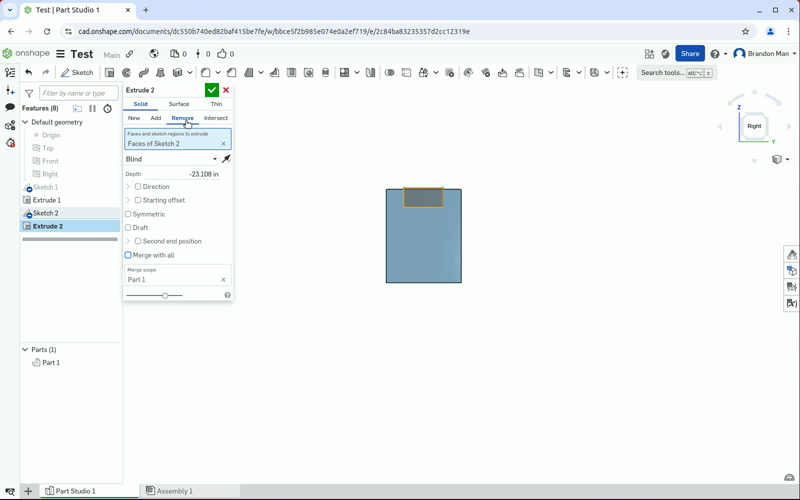
key(space)
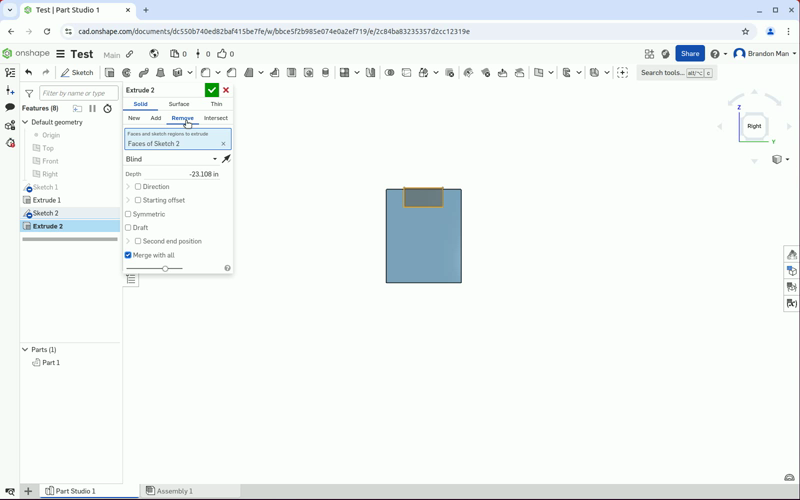
key(enter)
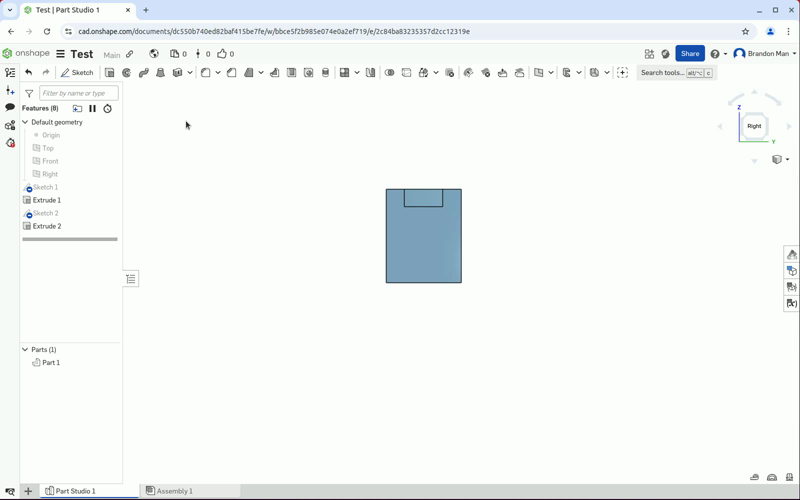
key(shift+h)
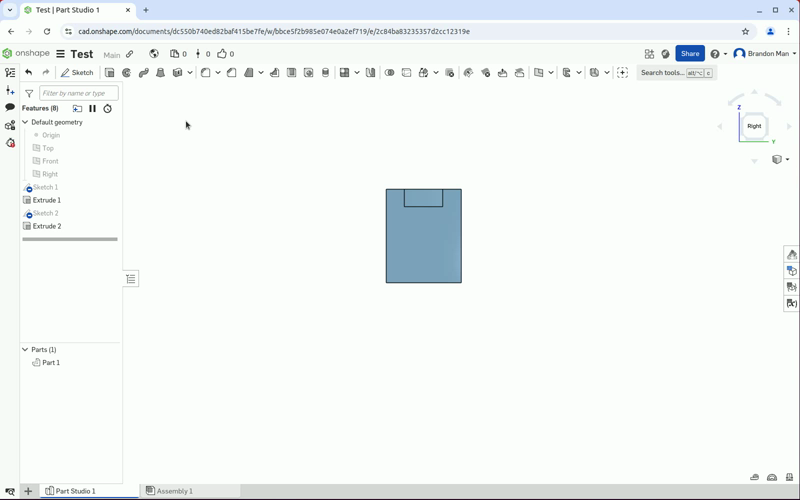
key(shift+h)
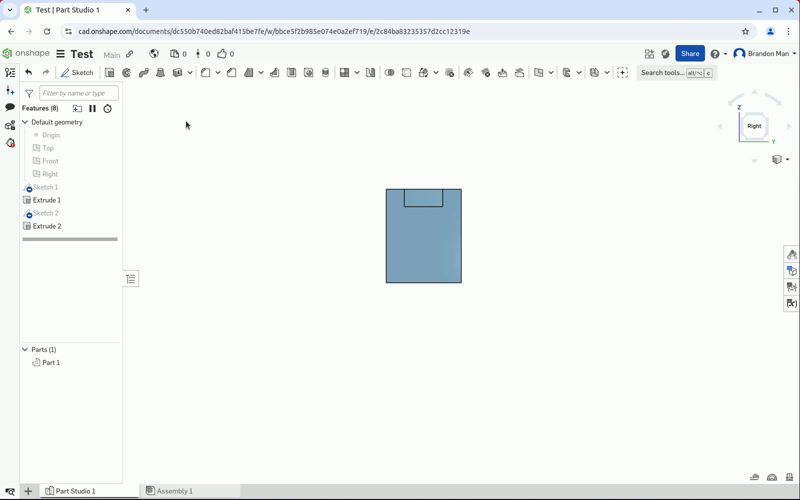
mouse_move(73, 189)
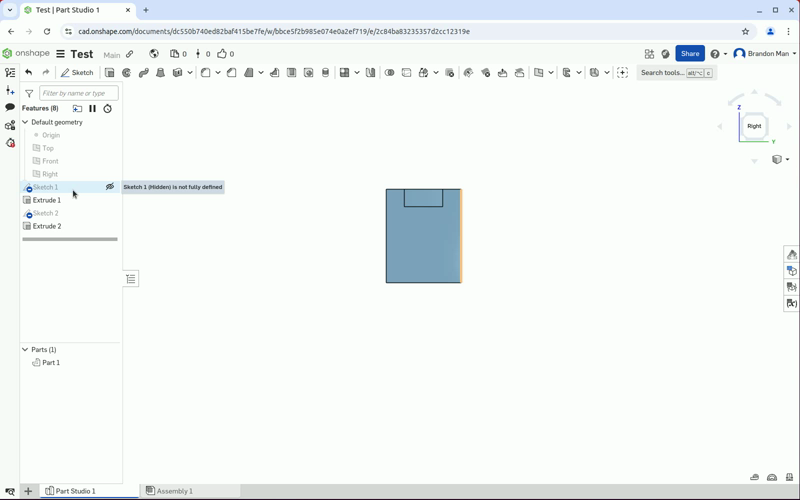
click(73, 189)
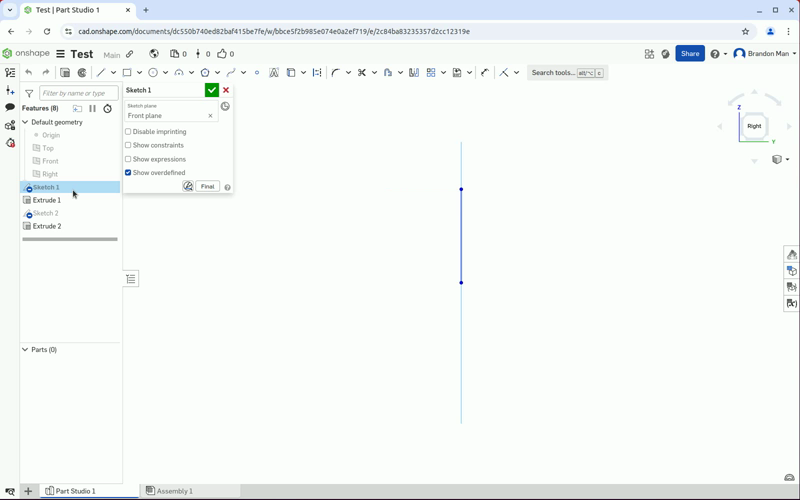
mouse_move(229, 92)
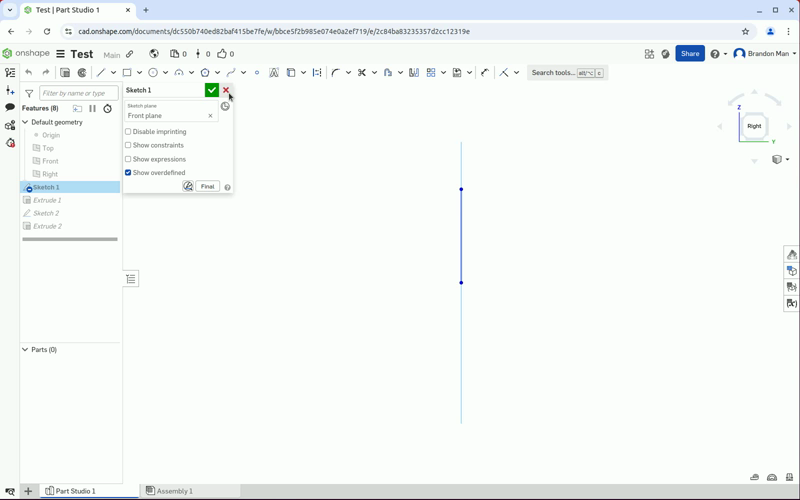
click(229, 92)
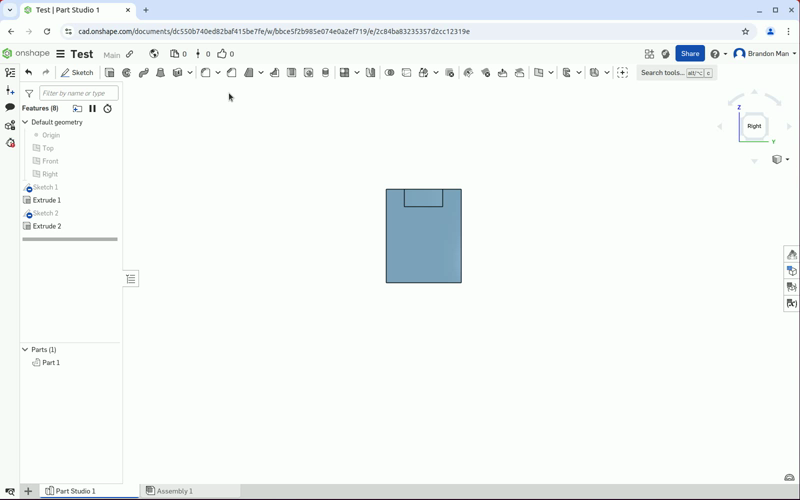
mouse_move(73, 352)
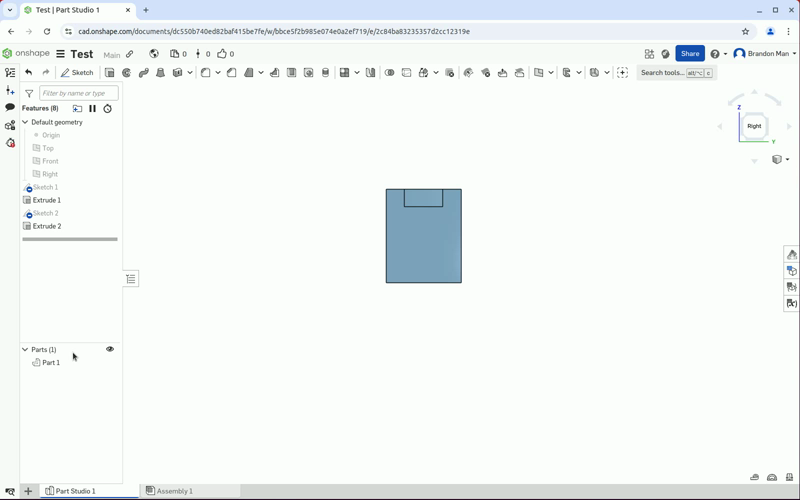
key(y)
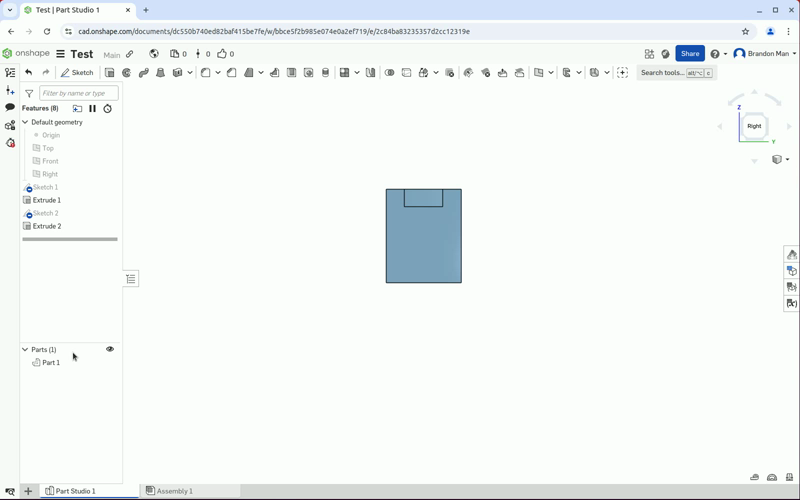
key(shift+p)
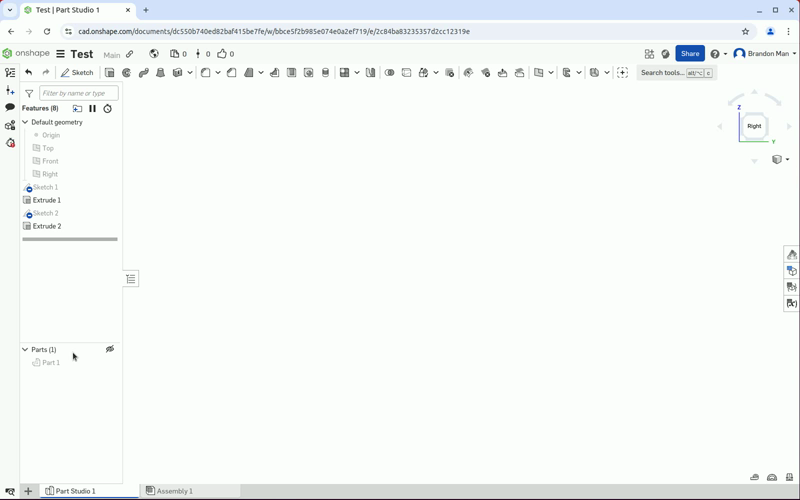
key(space)
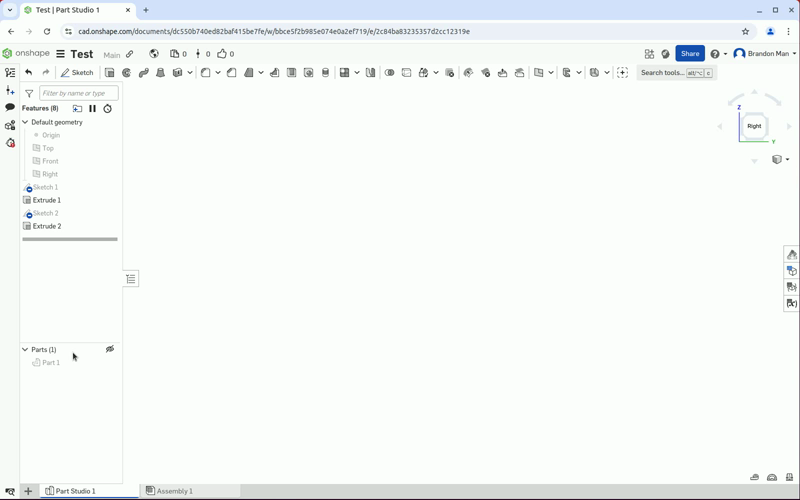
key_down(shift)
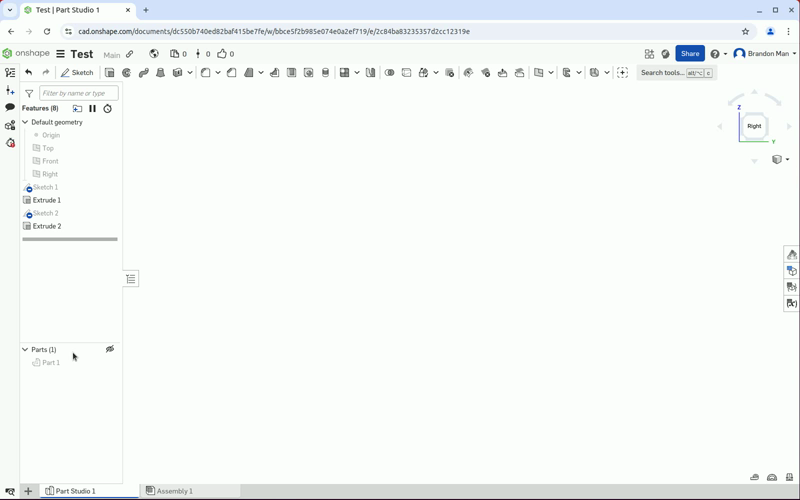
key(right)
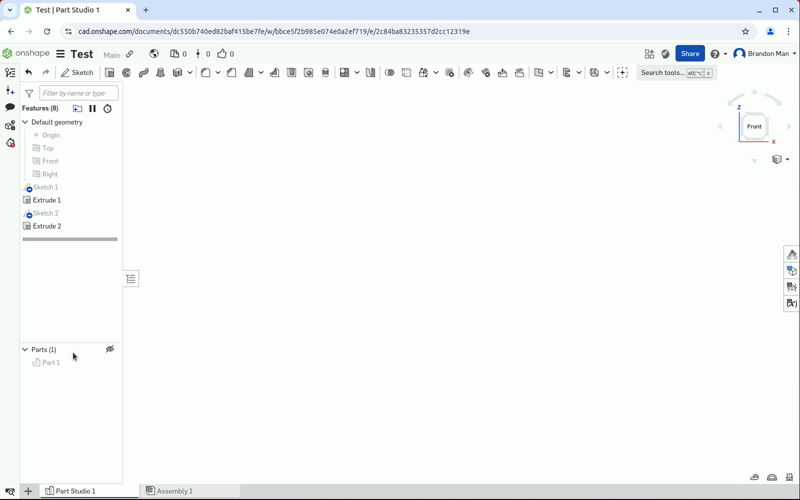
key_up(shift)
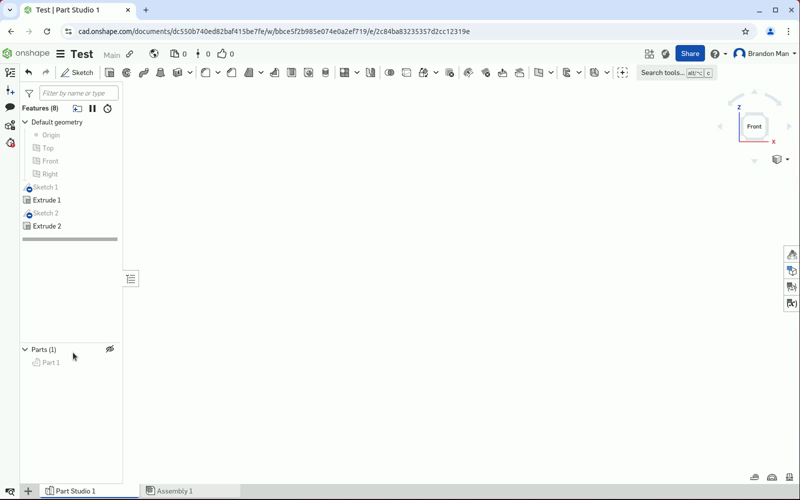
mouse_move(73, 352)
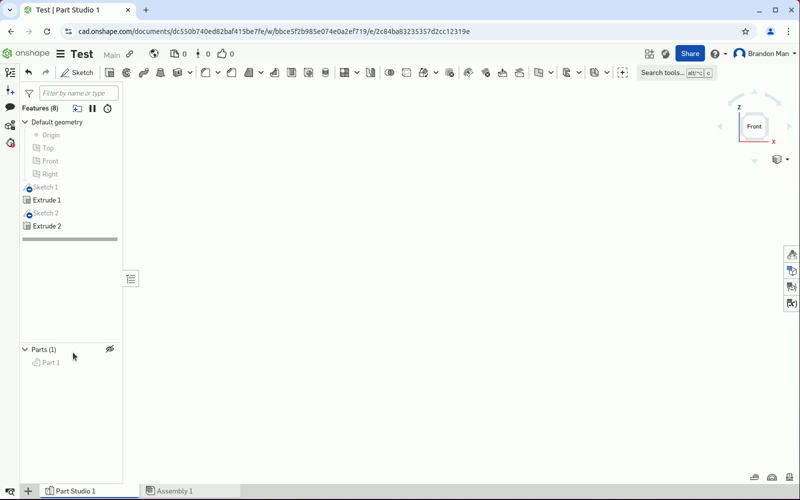
key(shift+y)
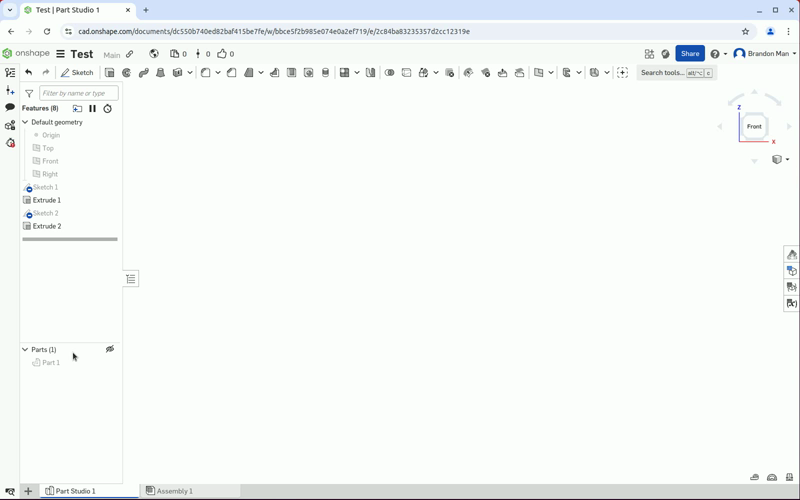
key(shift+s)
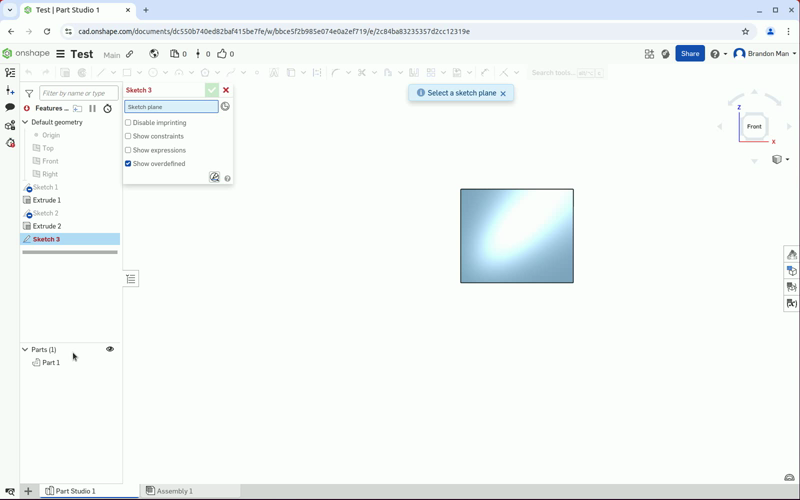
mouse_move(73, 163)
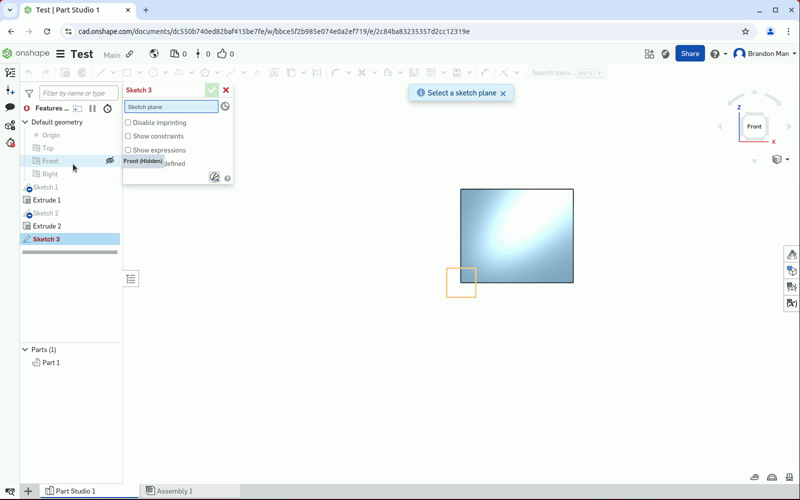
click(73, 163)
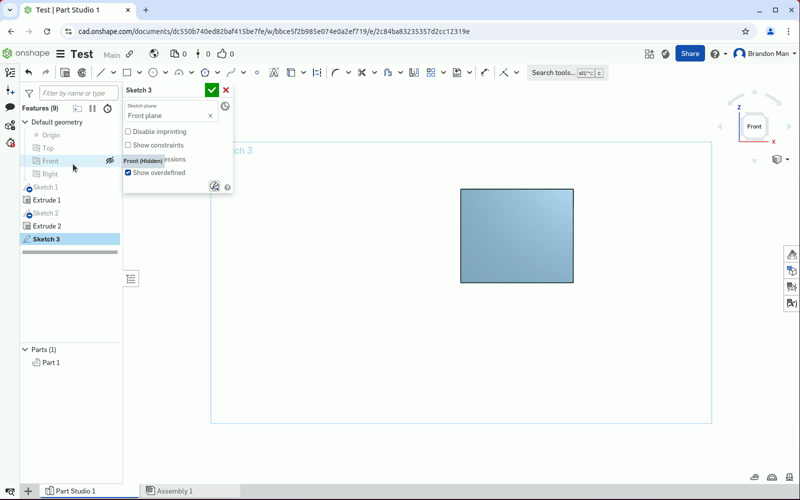
mouse_move(73, 352)
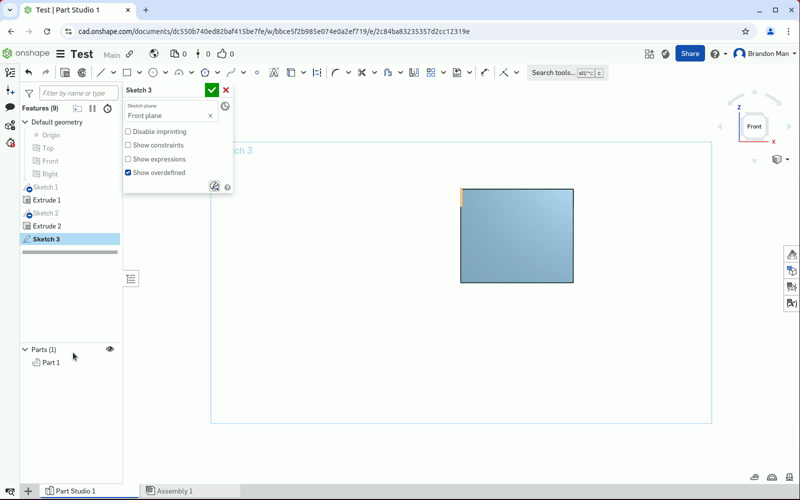
key(y)
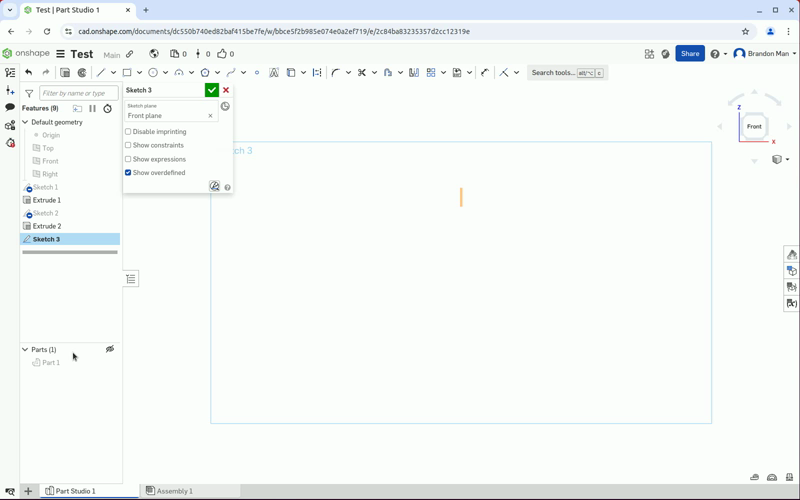
key(l)
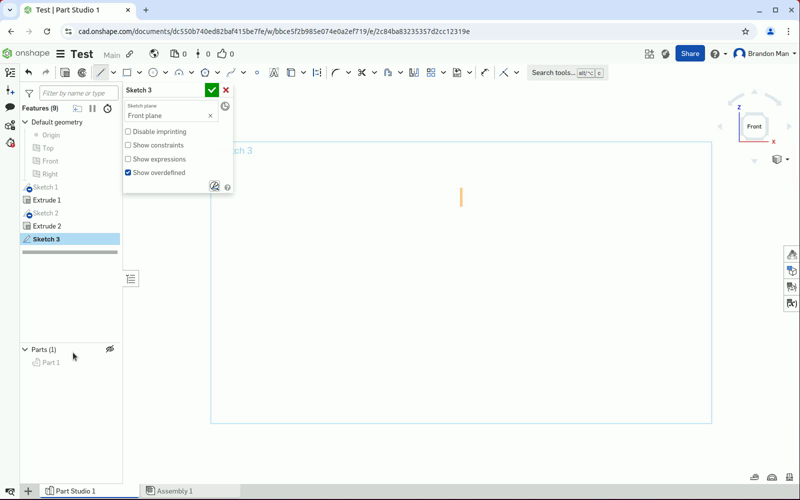
key_down(shift)
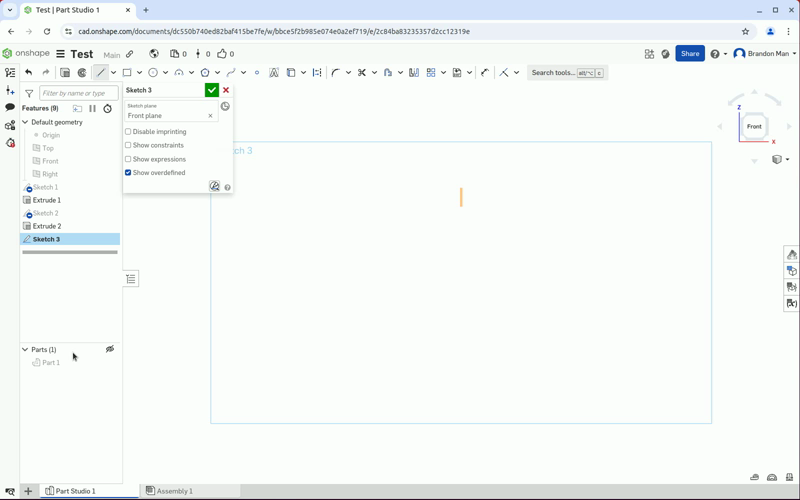
mouse_move(498, 282)
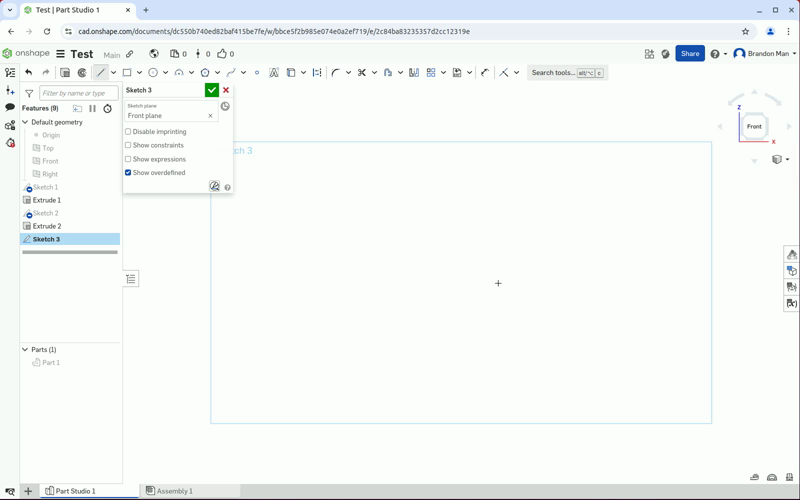
click(498, 282)
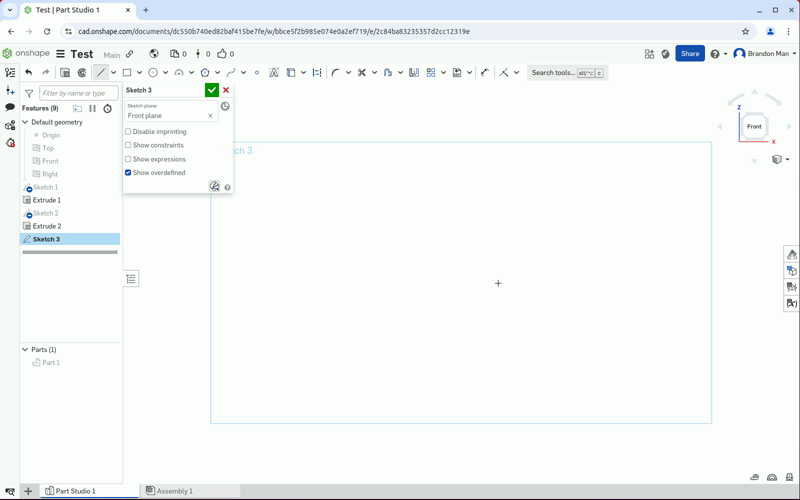
key_up(shift)
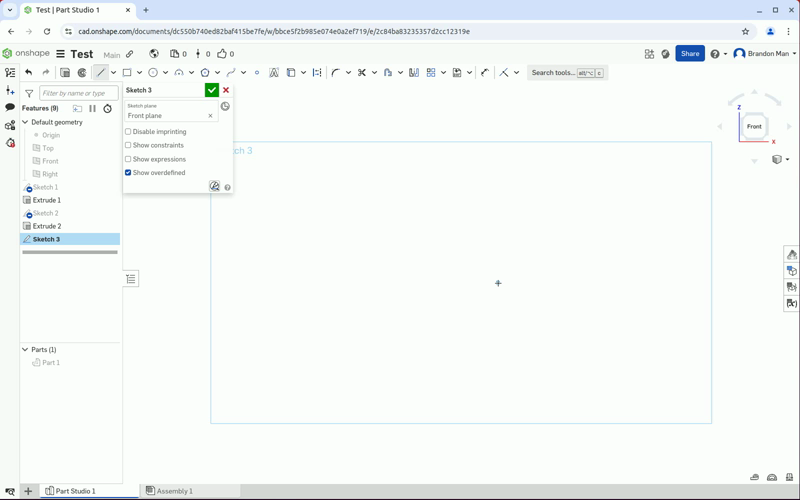
key_down(shift)
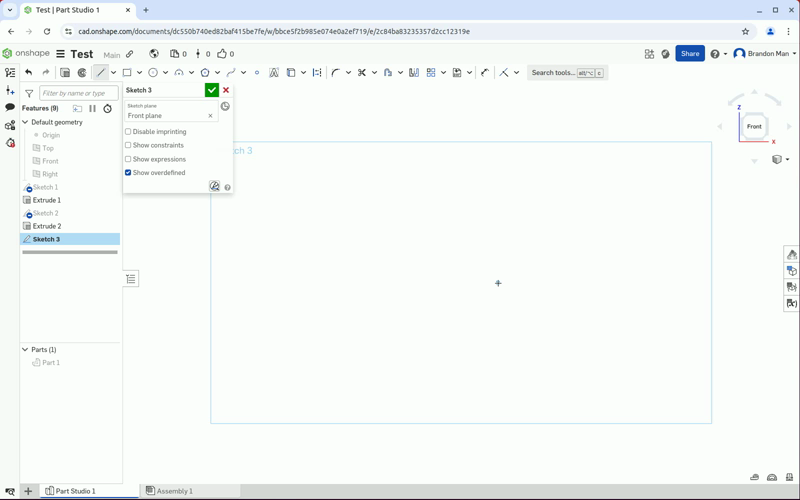
mouse_move(528, 282)
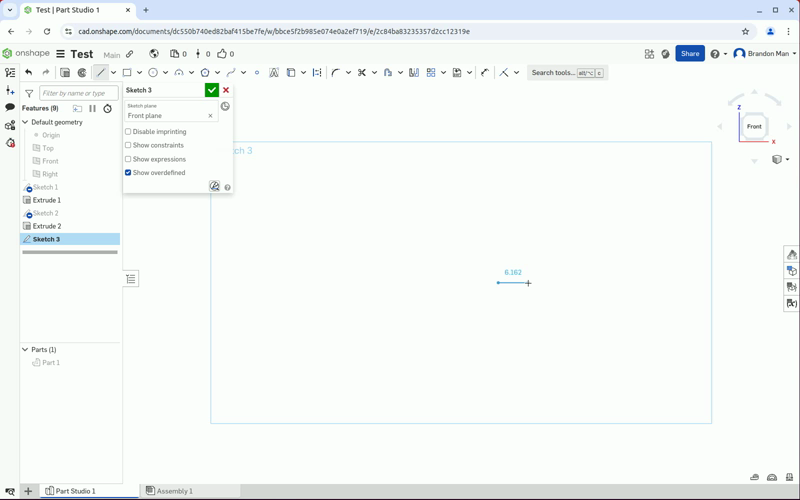
mouse_move(536, 282)
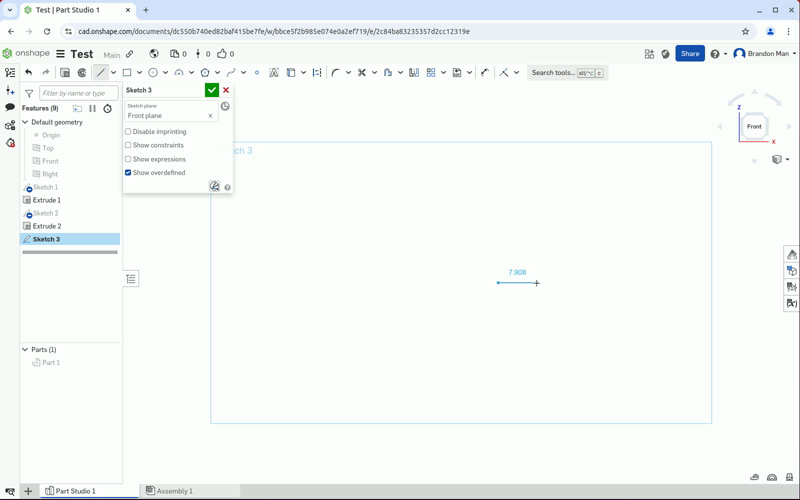
click(536, 282)
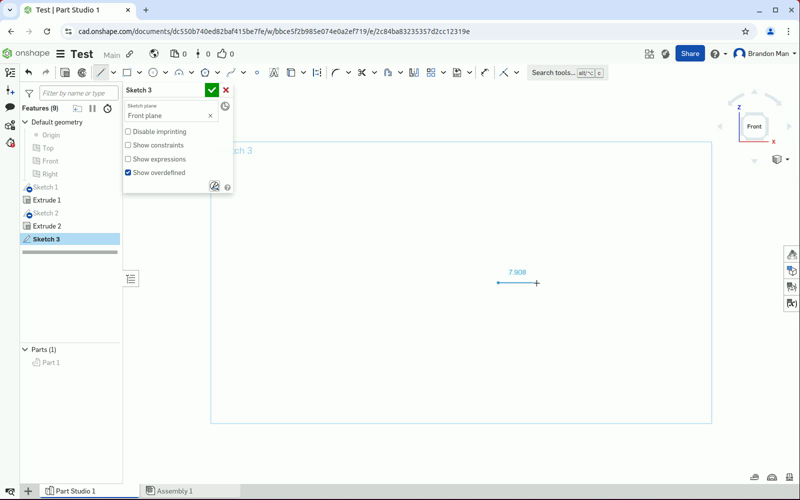
key_up(shift)
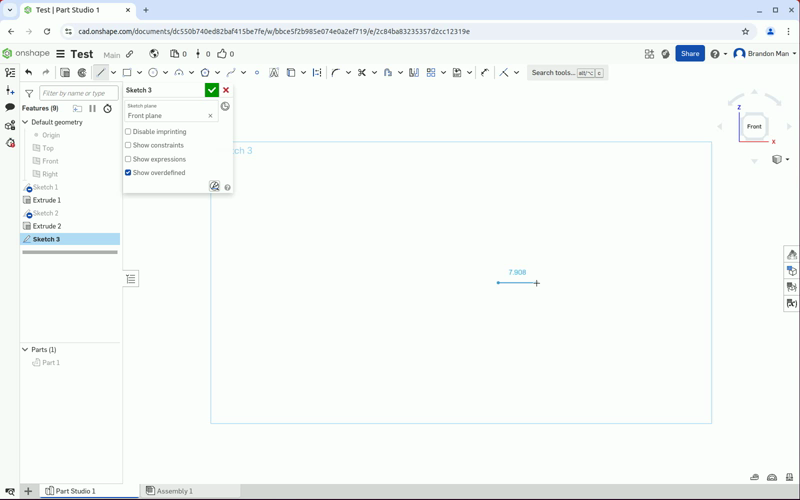
key_down(shift)
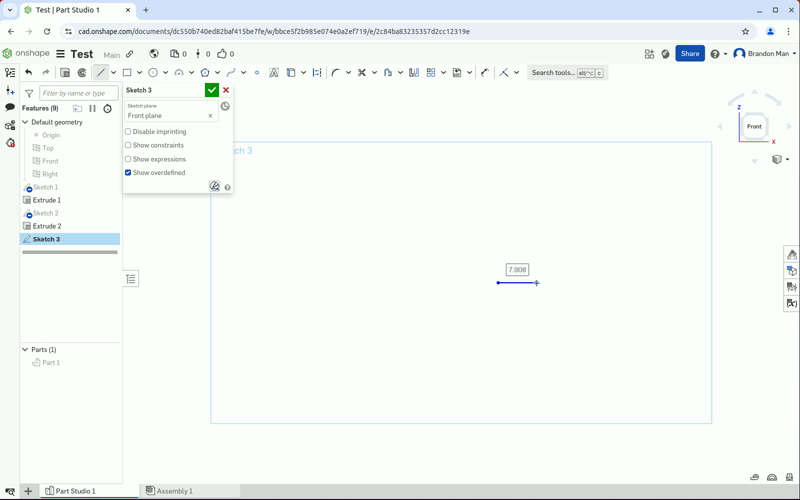
mouse_move(566, 282)
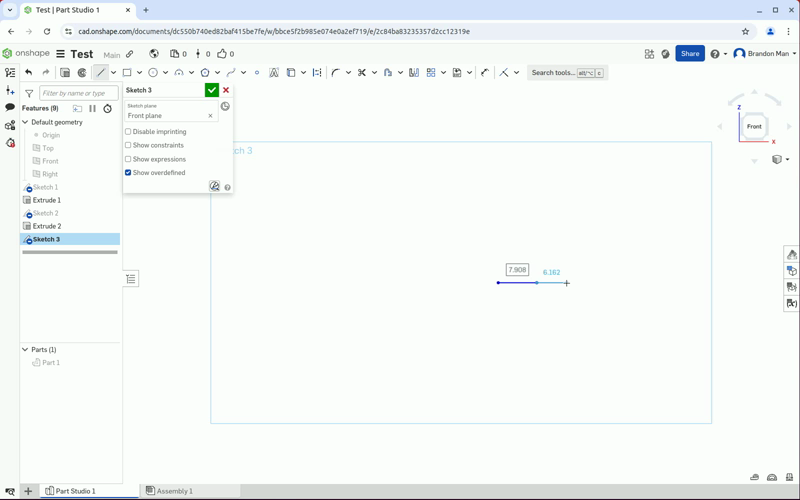
mouse_move(536, 263)
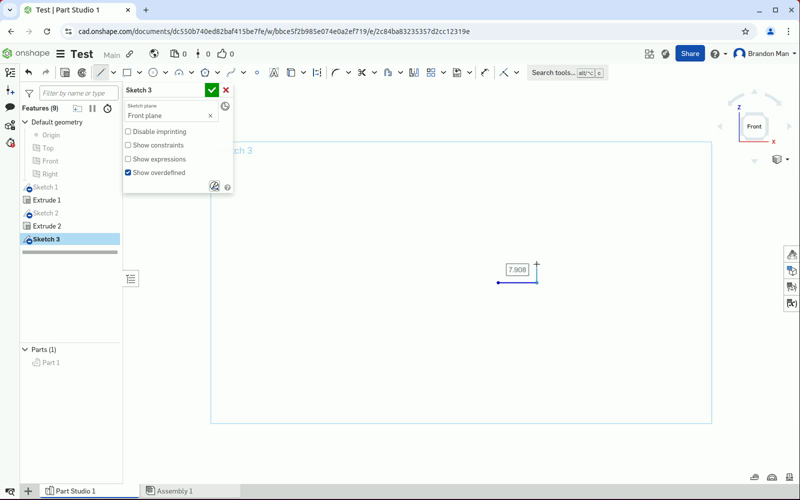
click(536, 263)
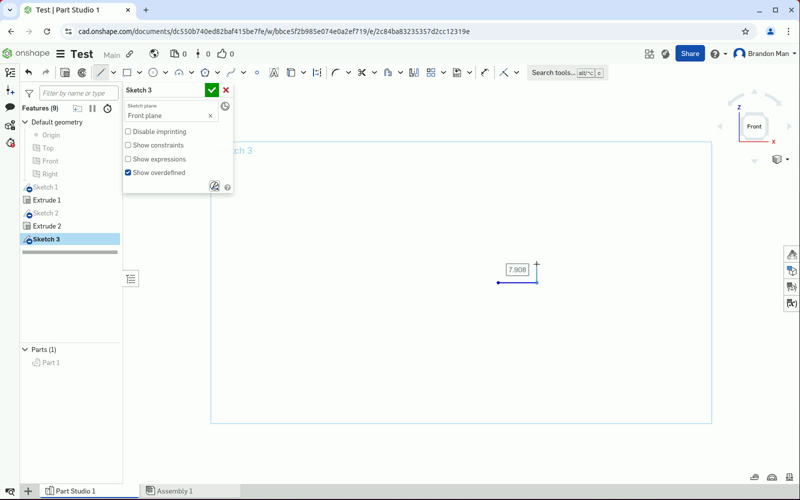
key_up(shift)
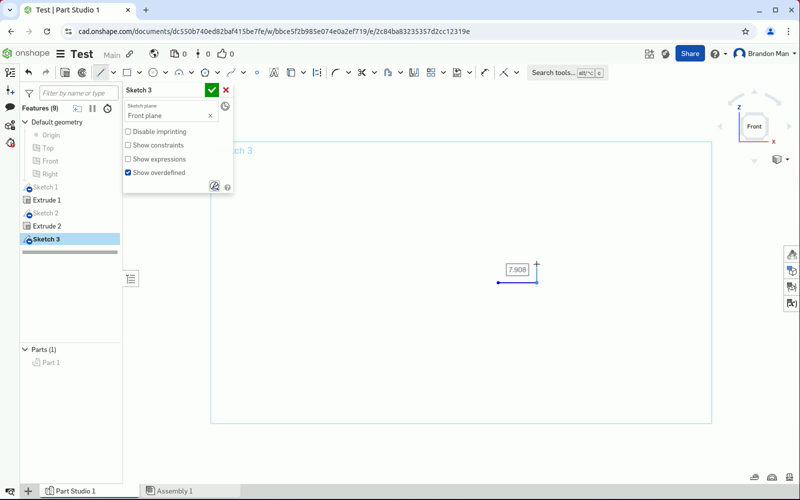
key_down(shift)
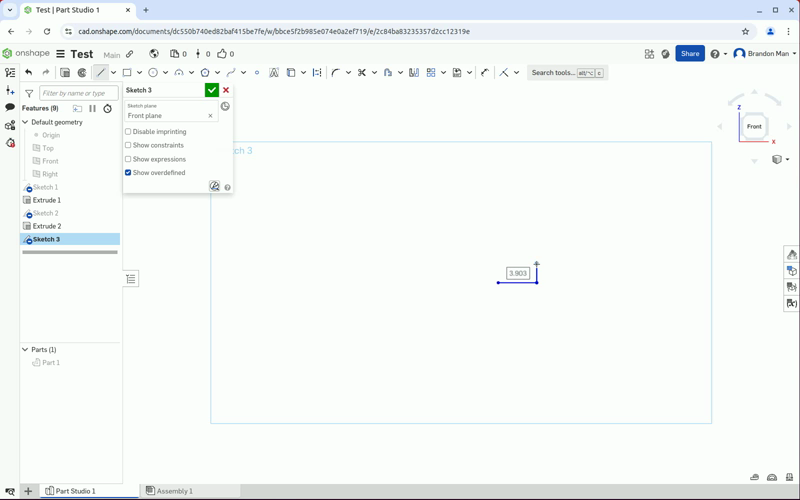
mouse_move(566, 263)
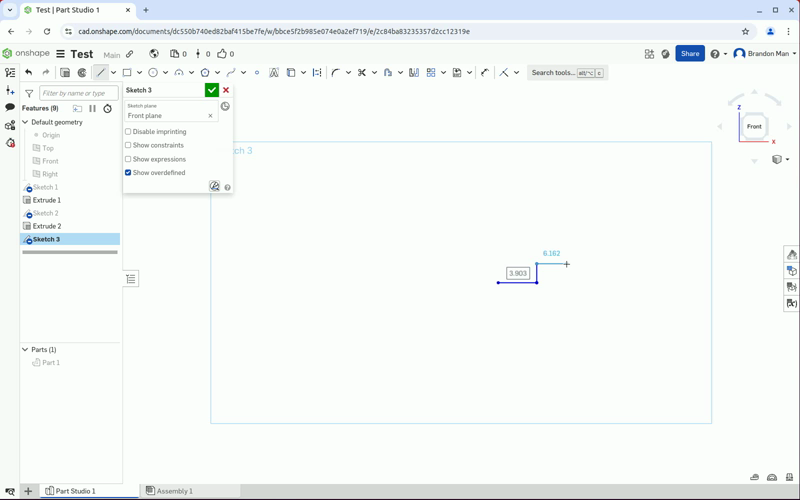
mouse_move(498, 263)
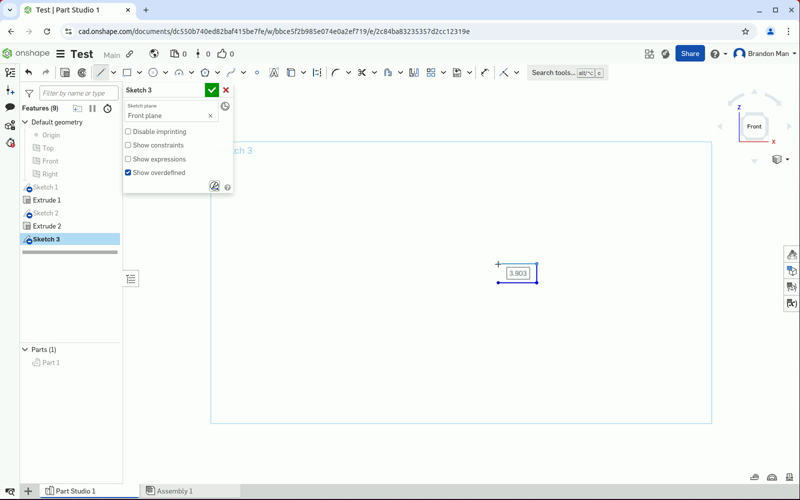
click(498, 263)
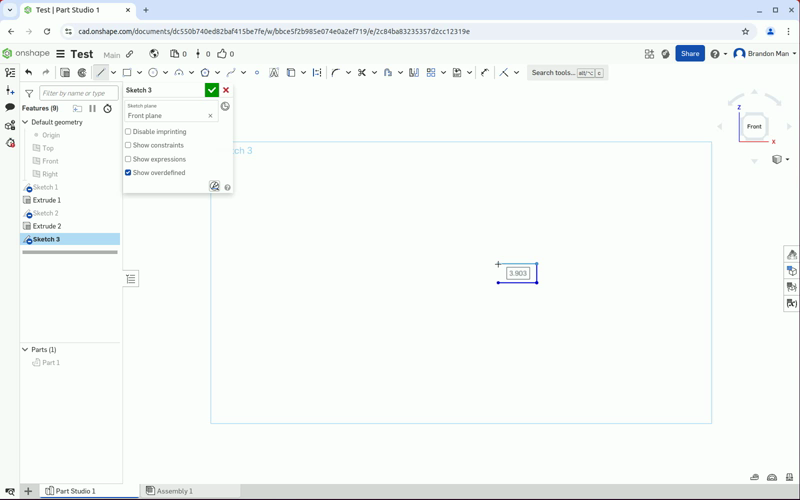
key_up(shift)
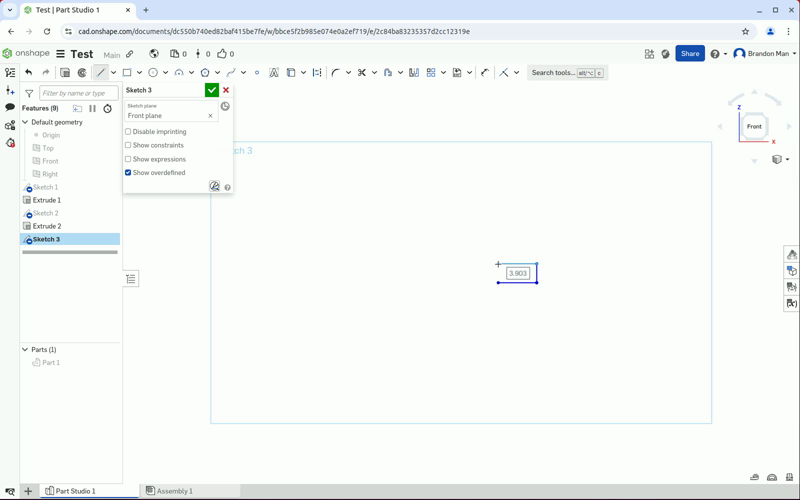
mouse_move(528, 263)
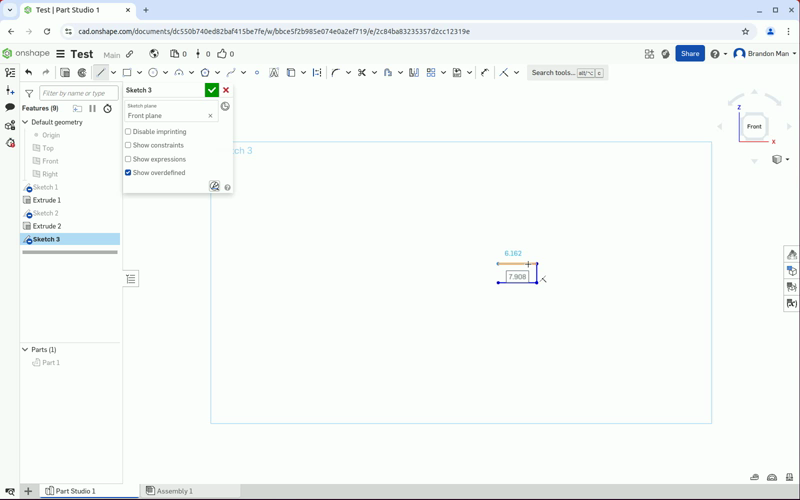
key_down(shift)
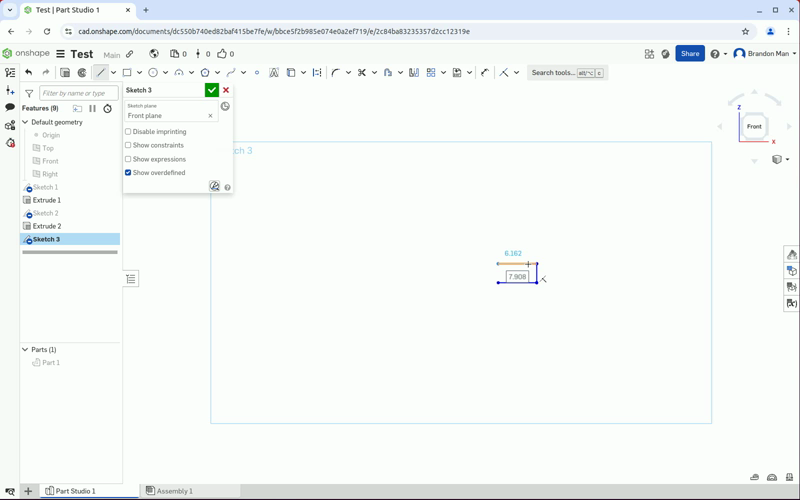
mouse_move(498, 282)
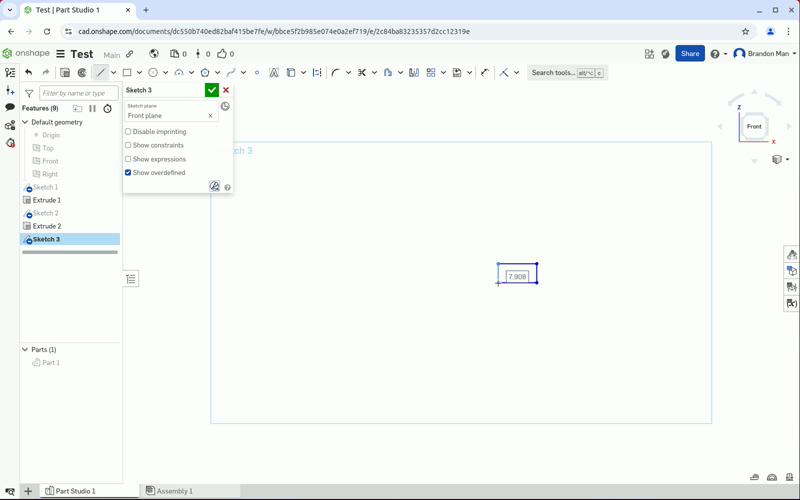
key_up(shift)
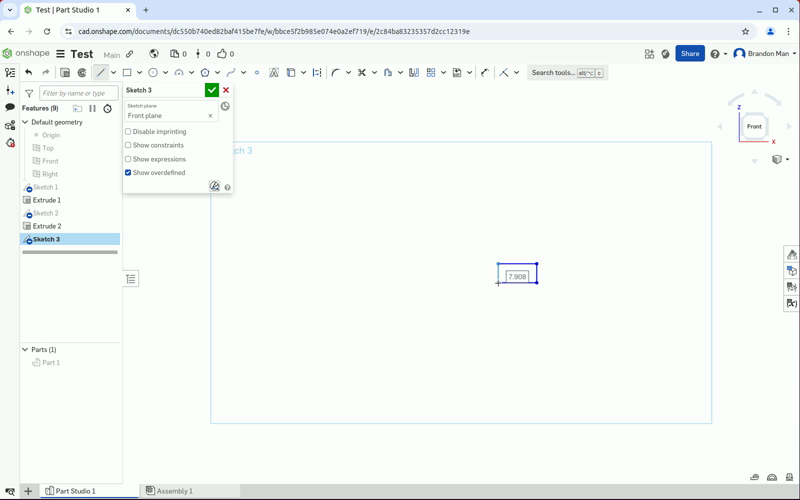
click(498, 282)
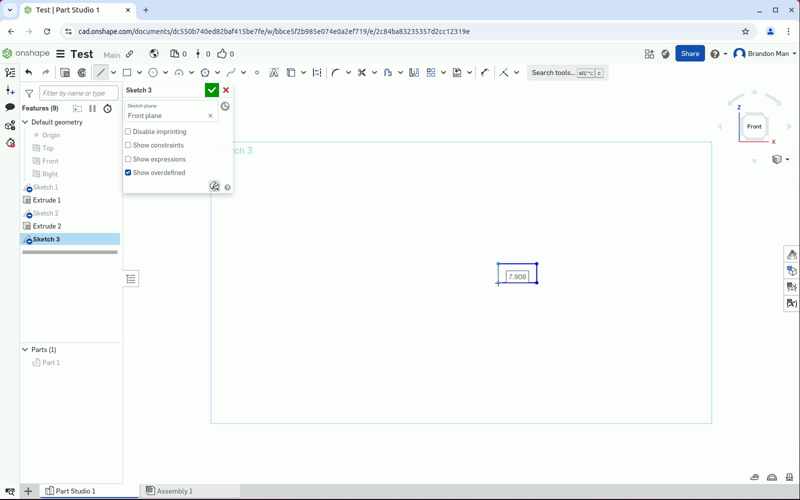
key(esc)
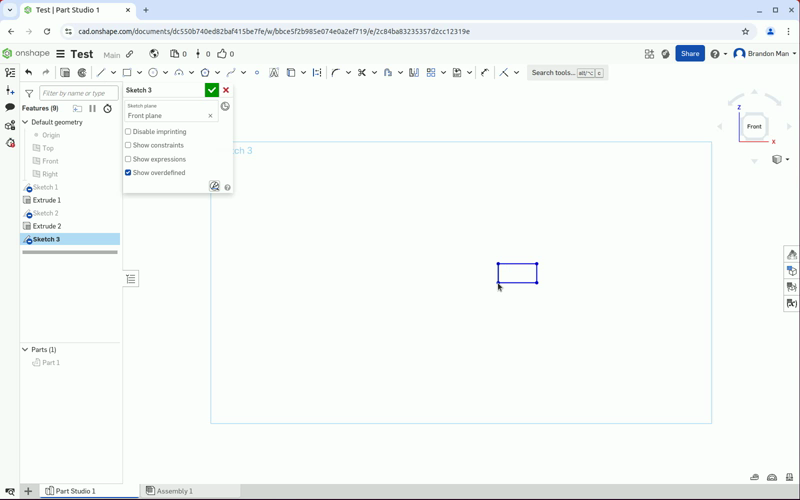
mouse_move(505, 270)
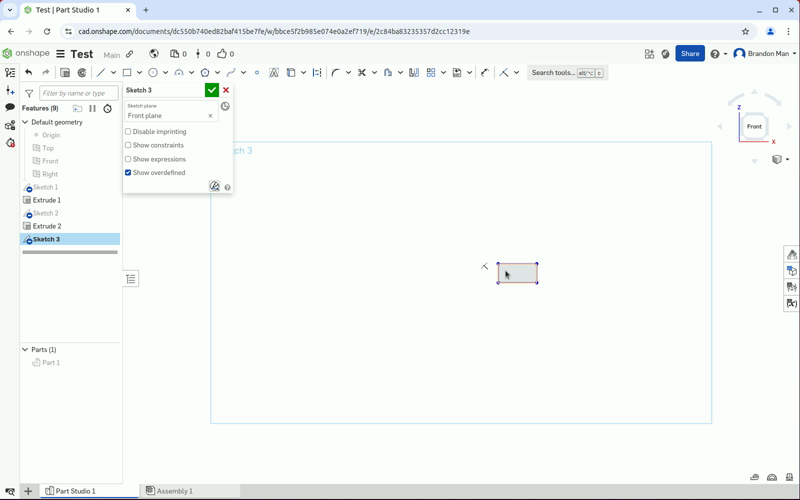
scroll(6)
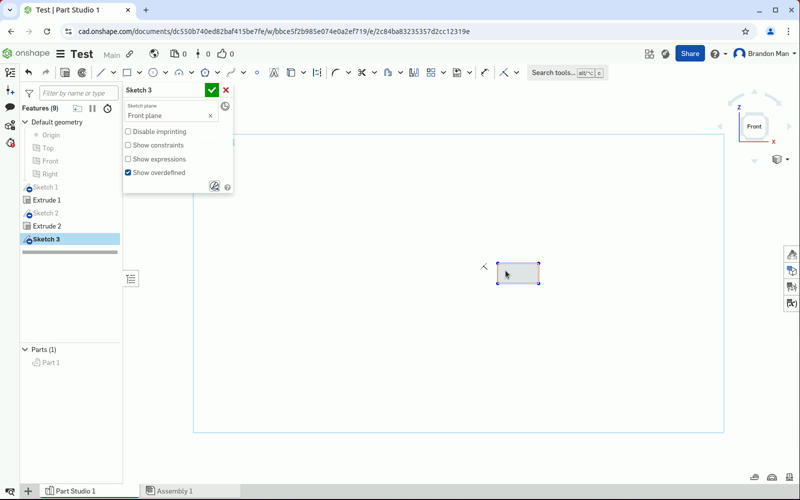
scroll(6)
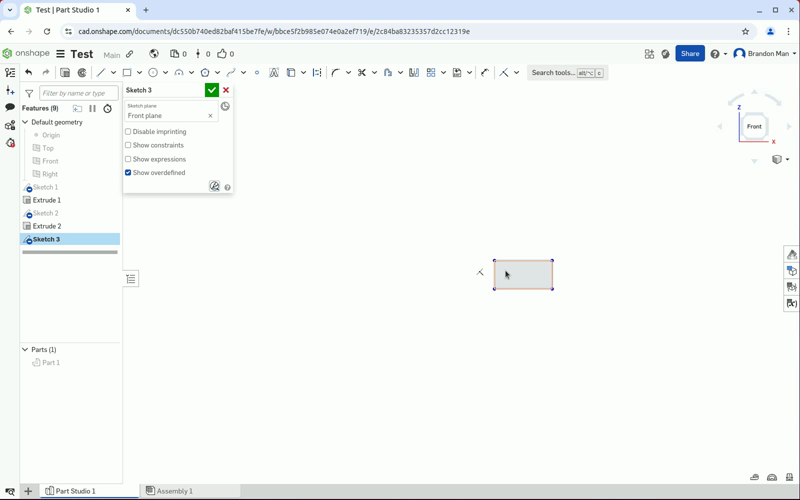
scroll(6)
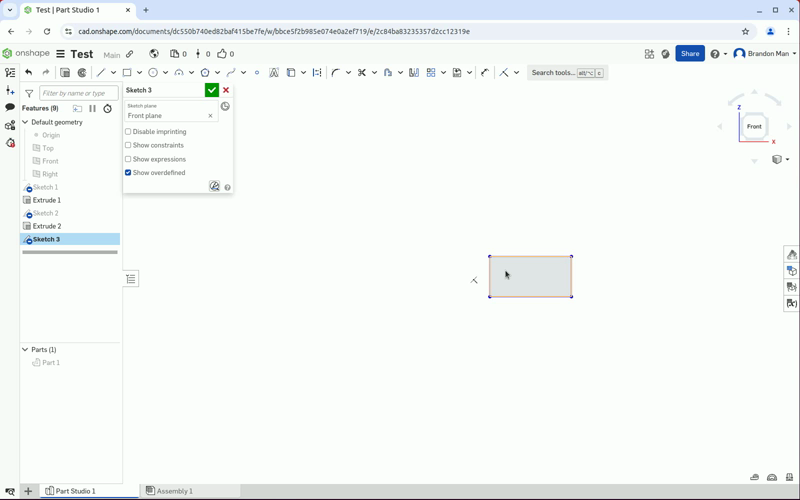
scroll(6)
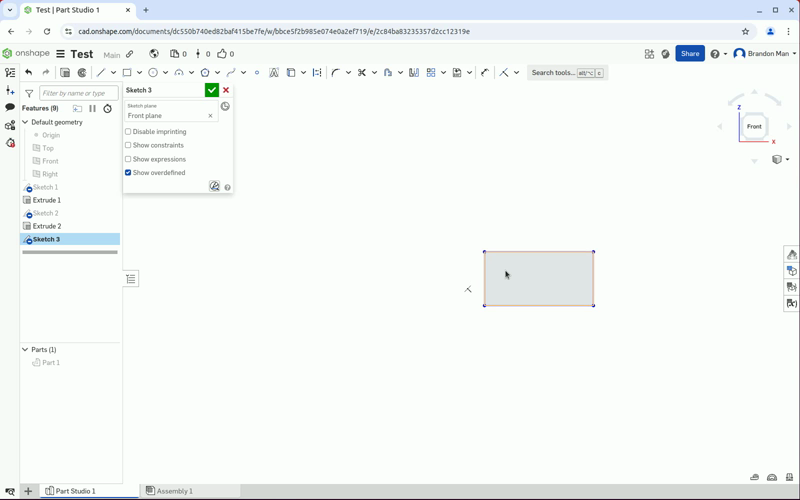
scroll(6)
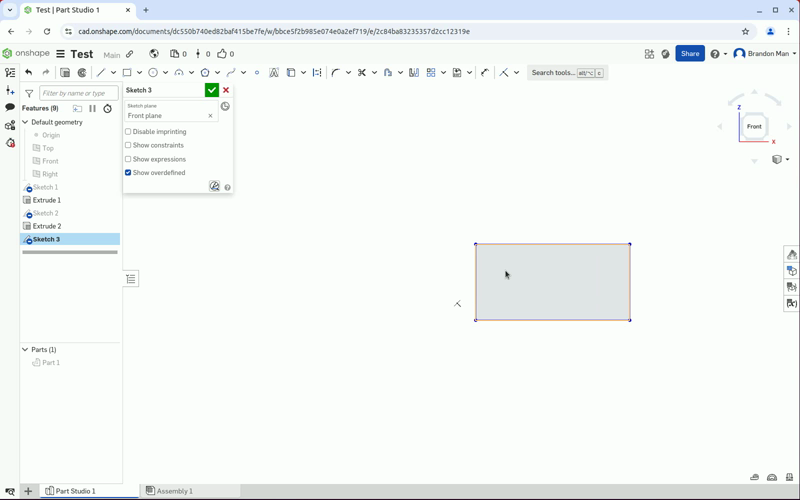
scroll(6)
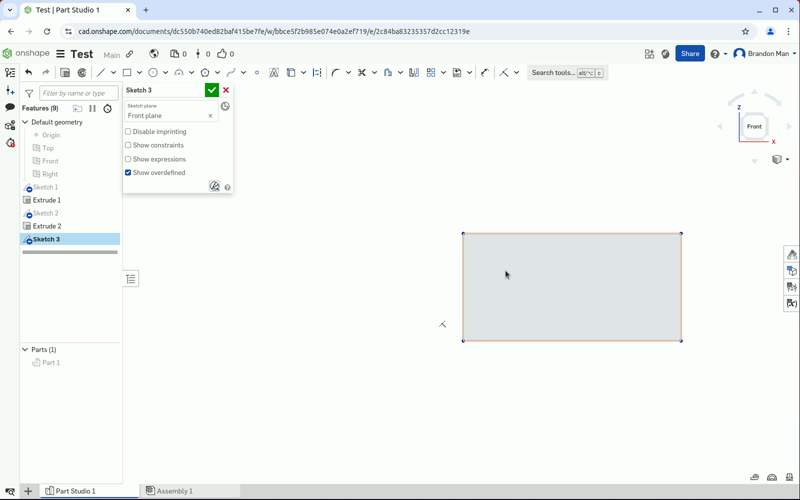
scroll(6)
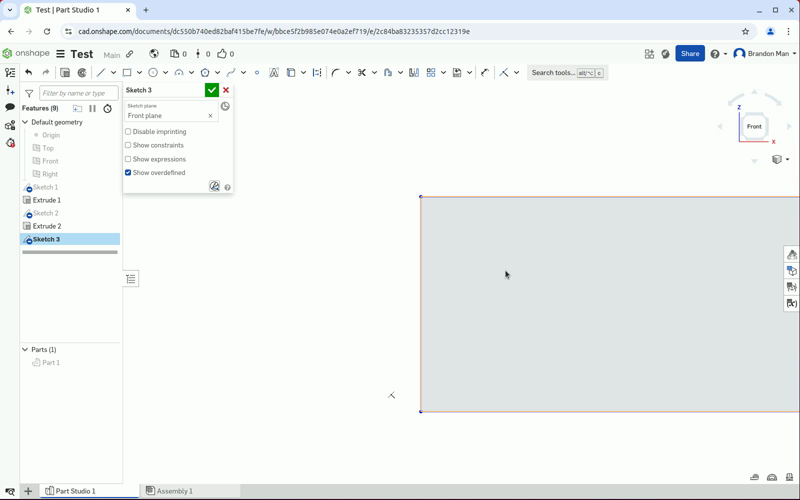
click(505, 270)
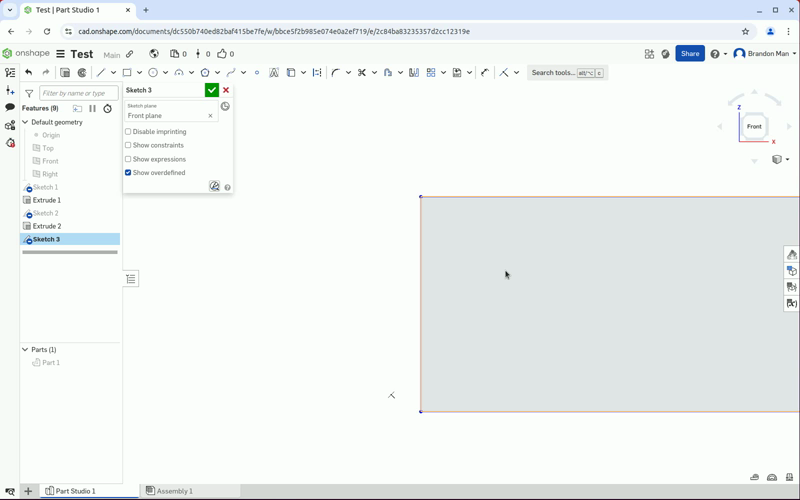
scroll(-6)
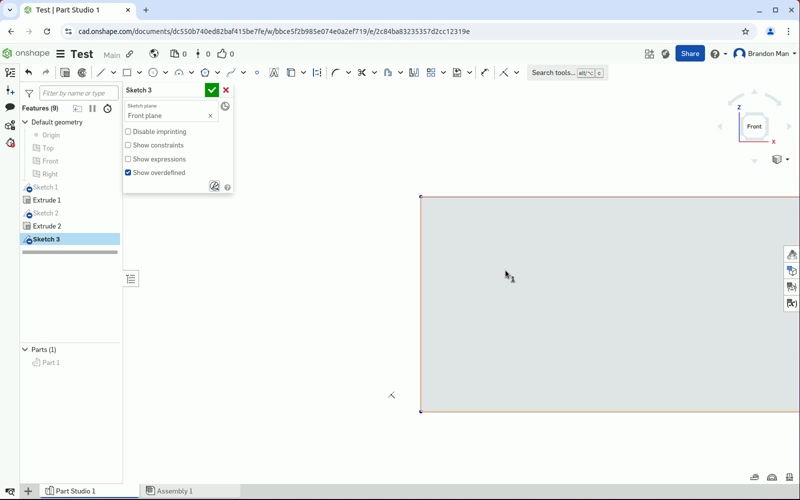
scroll(-6)
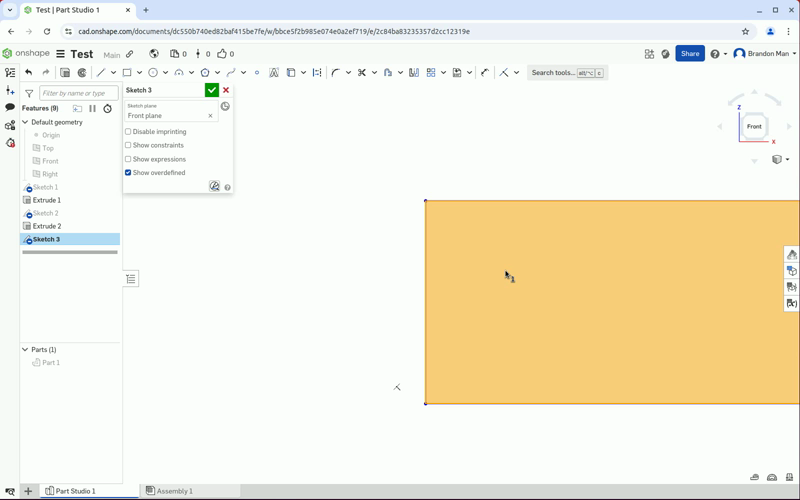
scroll(-6)
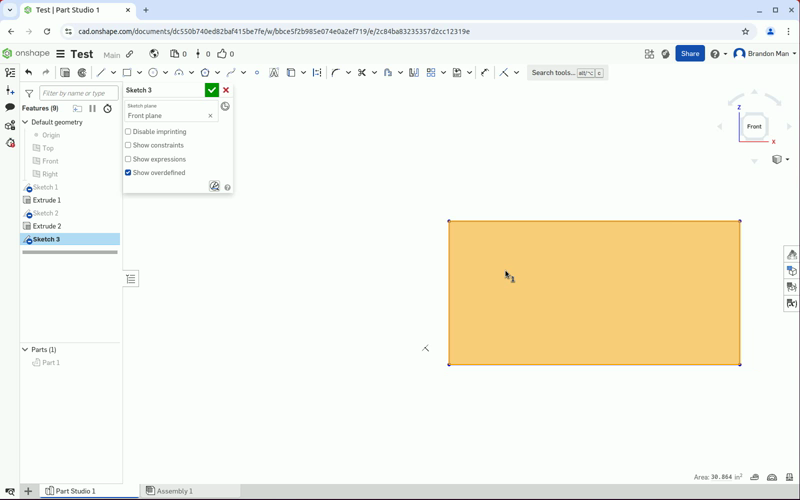
scroll(-6)
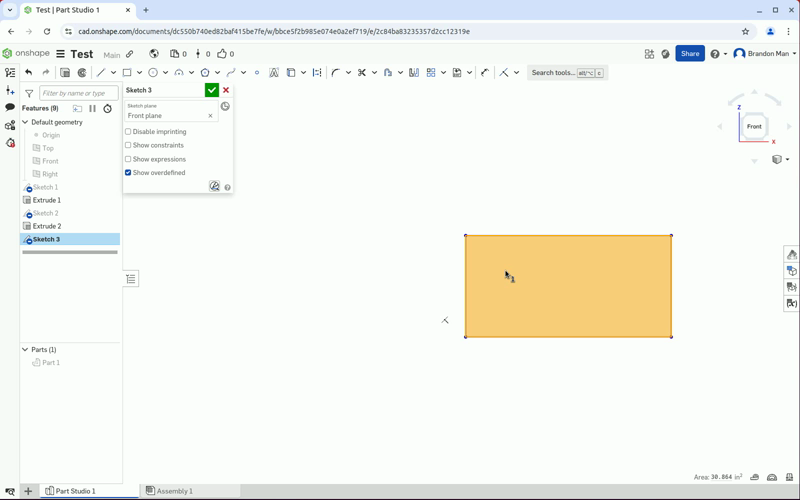
scroll(-6)
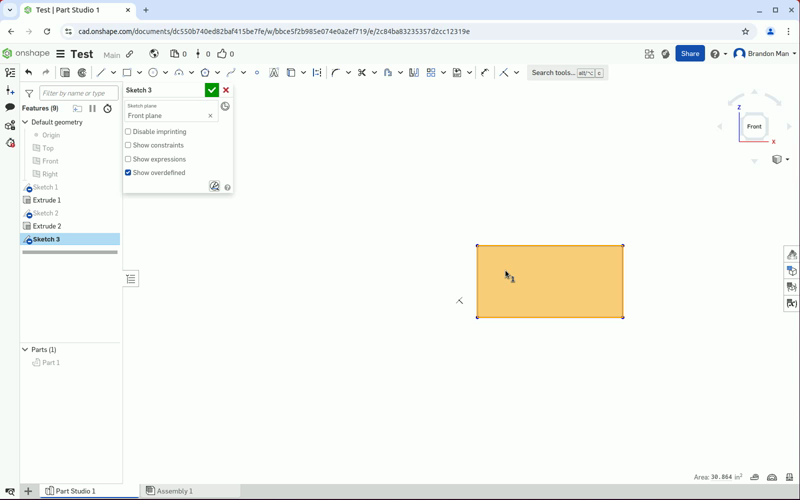
scroll(-6)
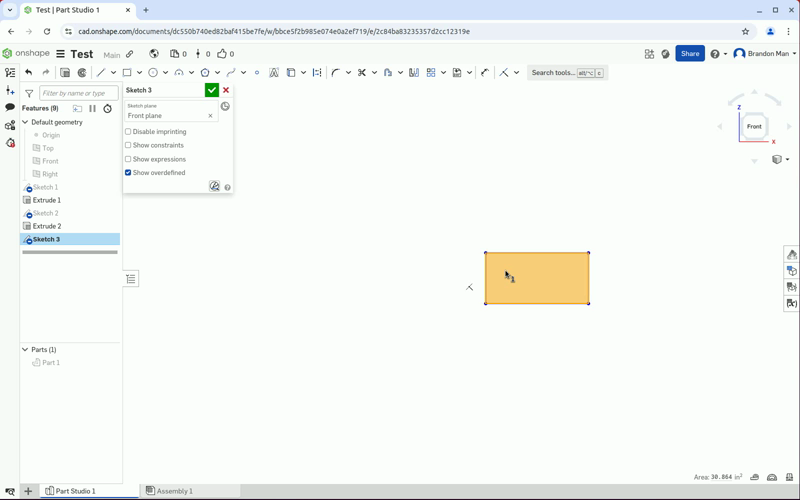
scroll(-6)
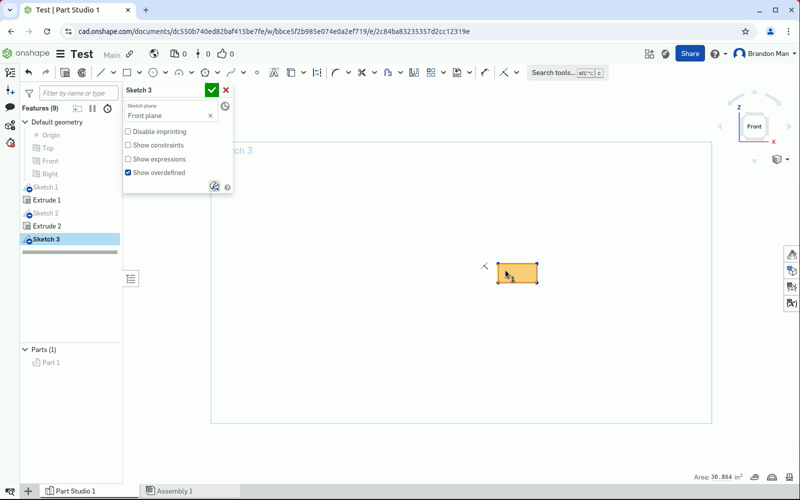
mouse_move(73, 352)
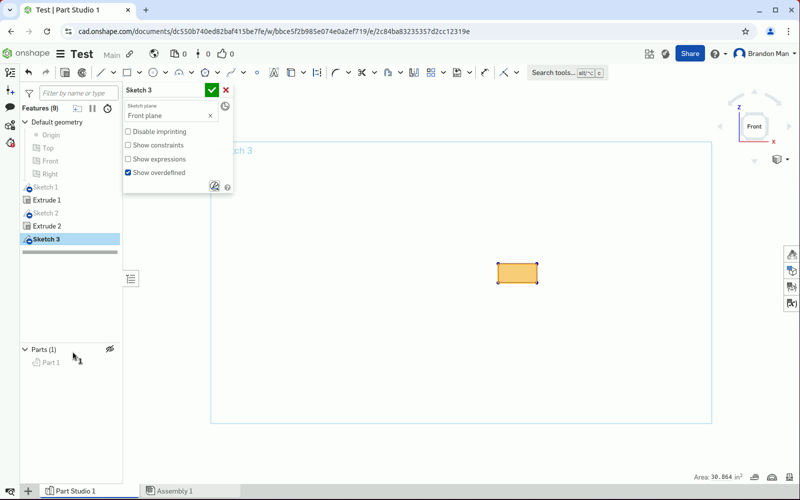
key(shift+y)
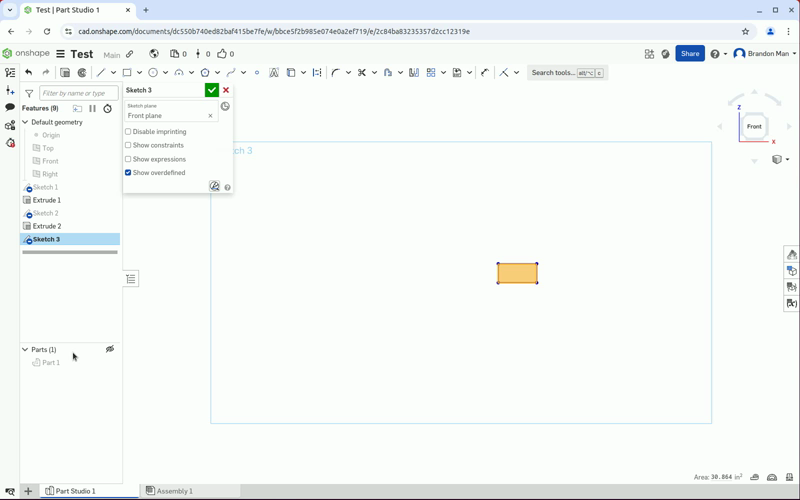
key(shift+e)
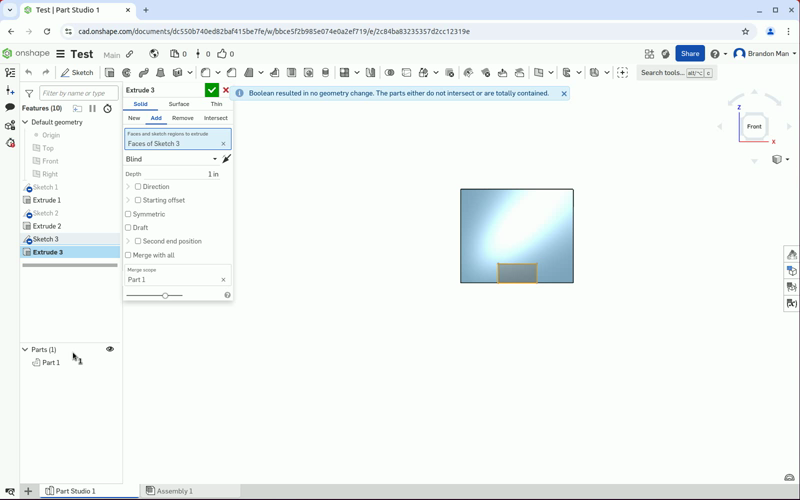
mouse_move(143, 106)
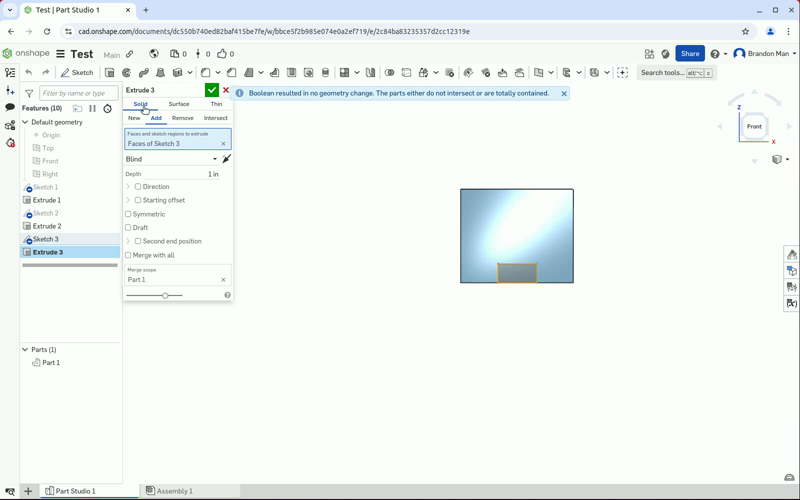
click(143, 106)
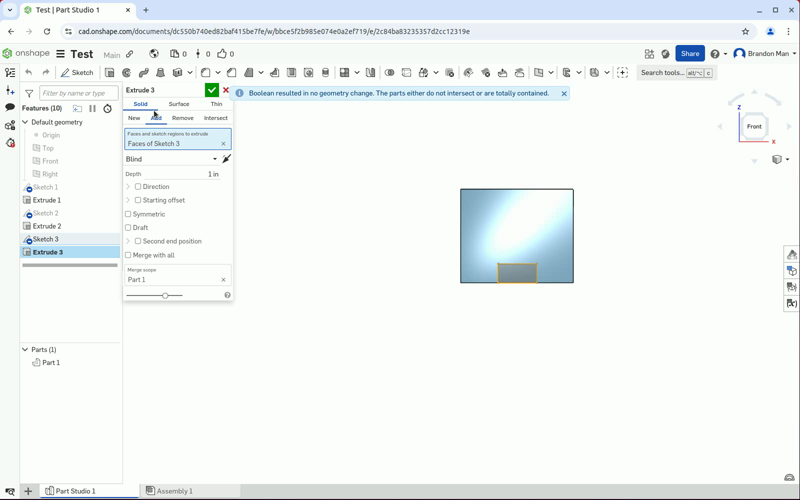
mouse_move(186, 120)
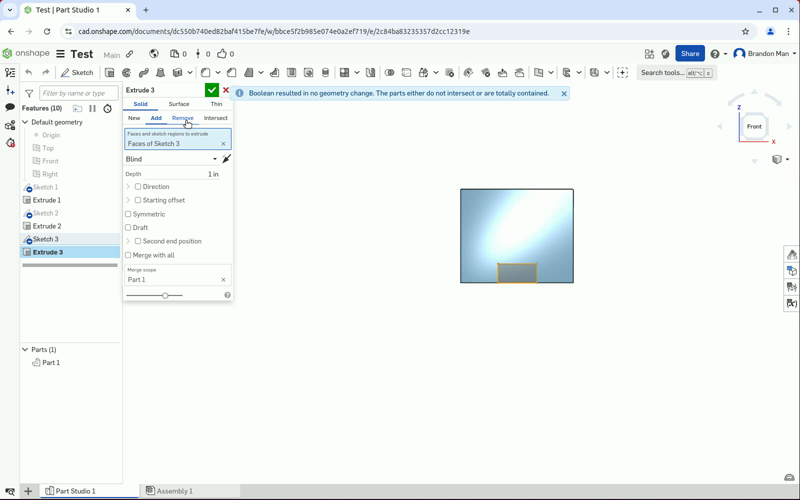
click(186, 120)
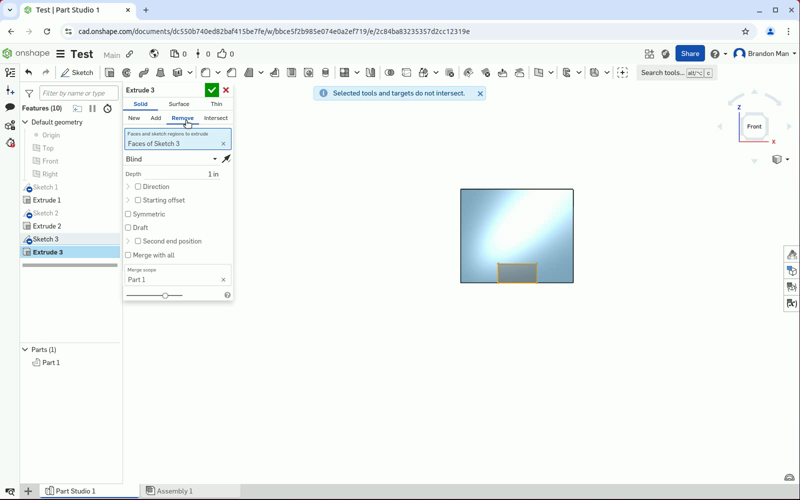
key(tab, 4)
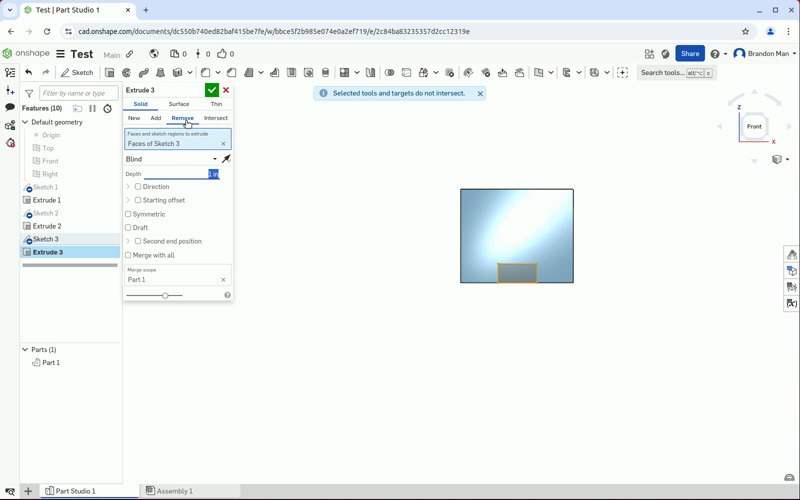
text(-15.405)
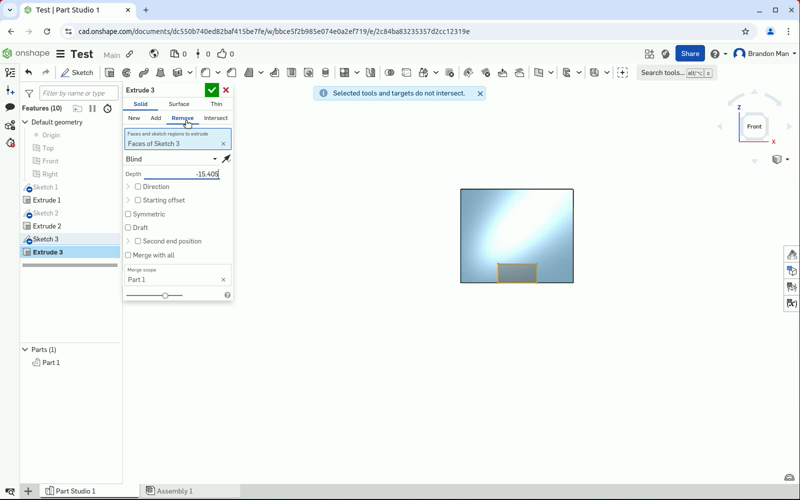
key(tab, 6)
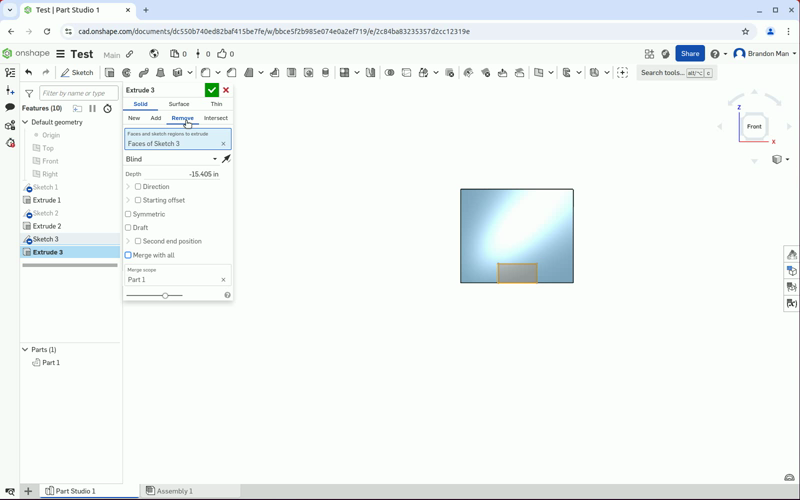
key(space)
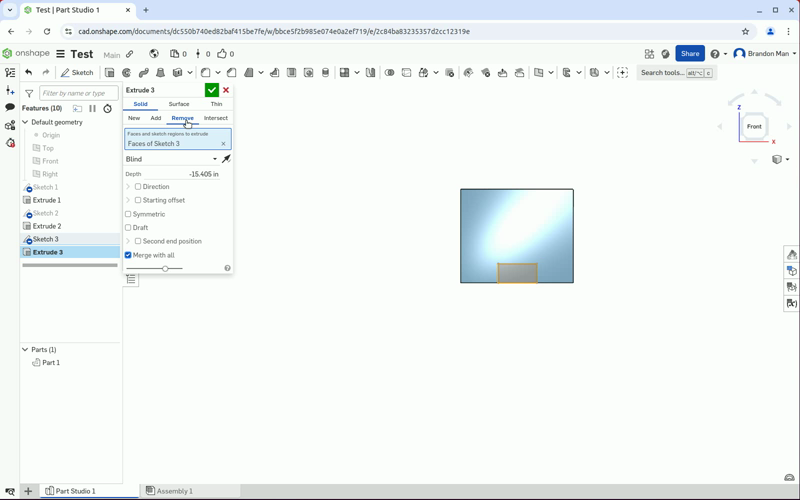
key(enter)
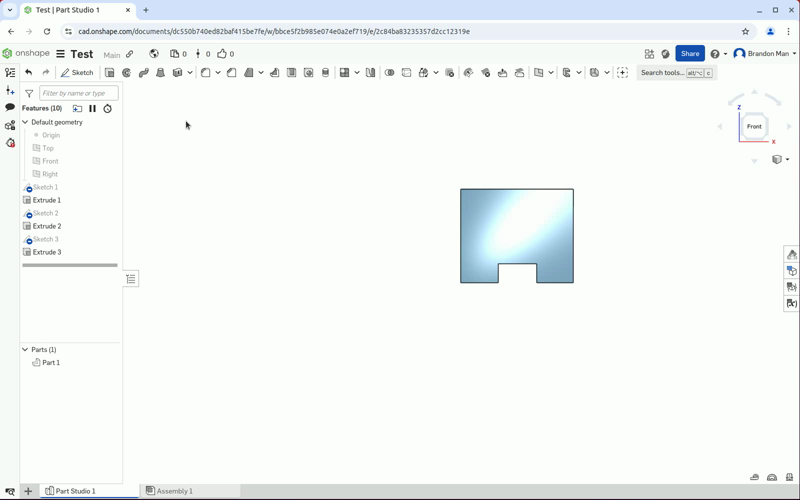
key(shift+h)
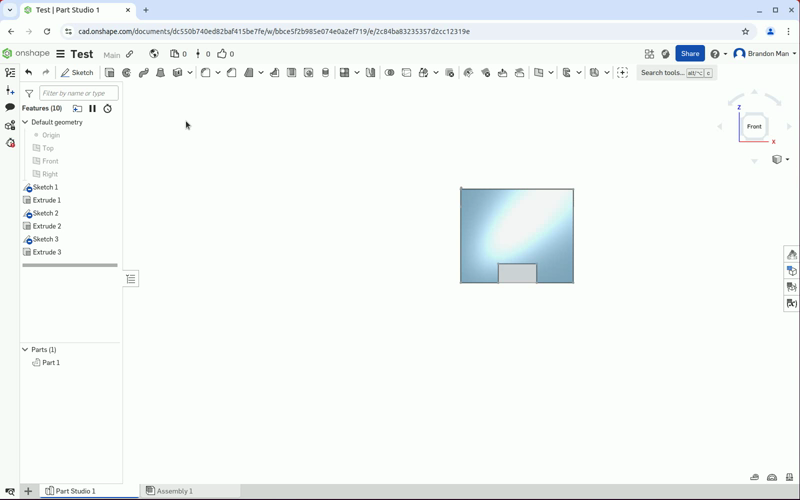
key(shift+h)
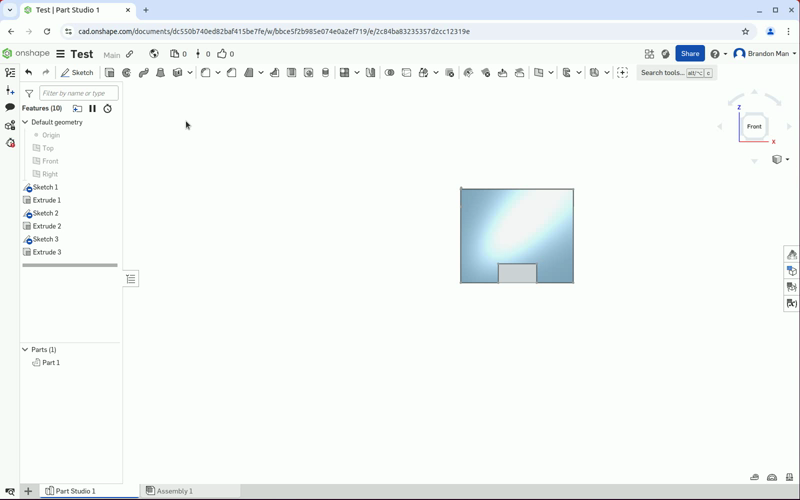
key(shift+7)
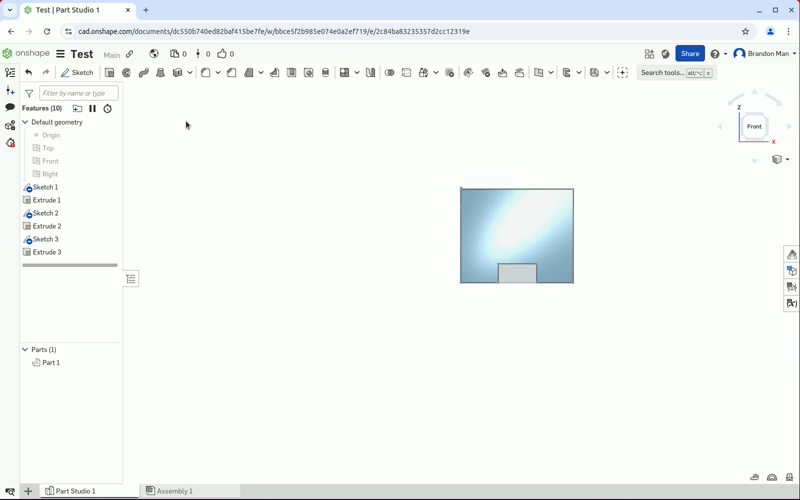
key(left, 2)
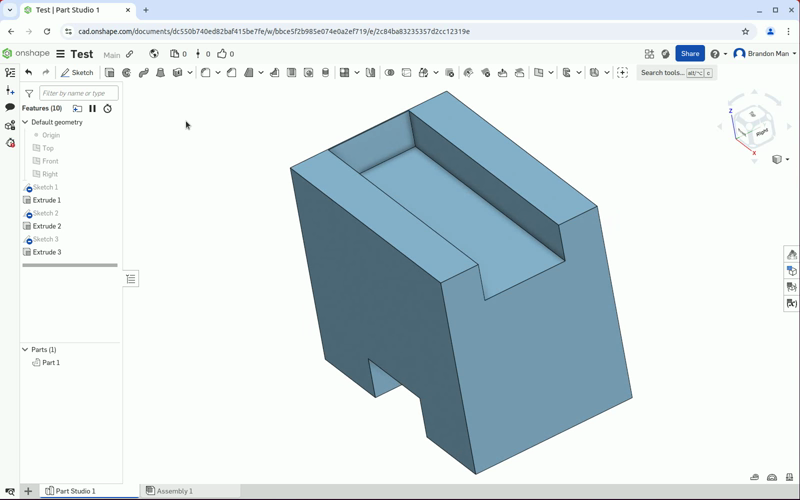
key(down, 2)
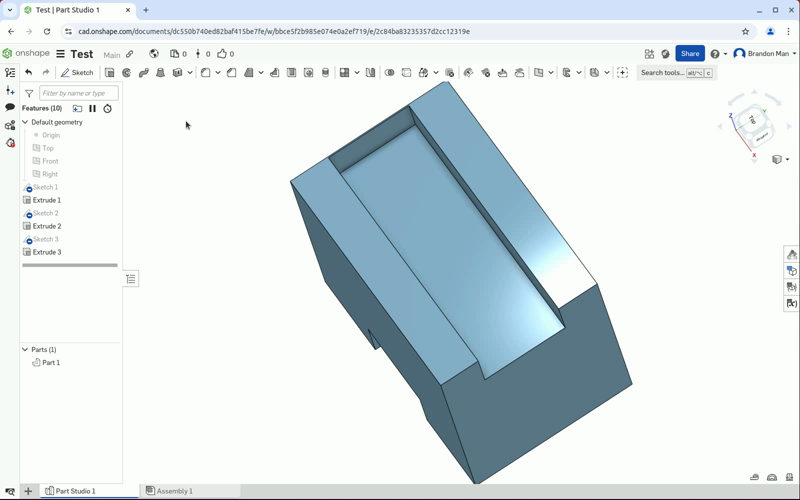
key(up, 2)
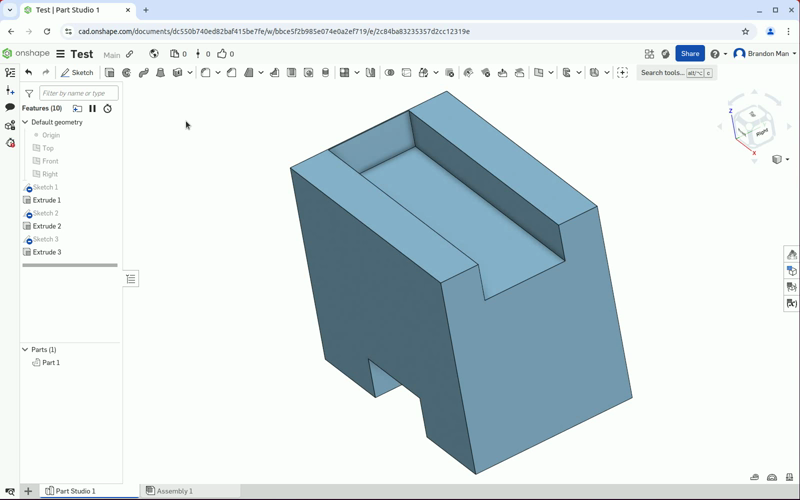
key(right, 2)
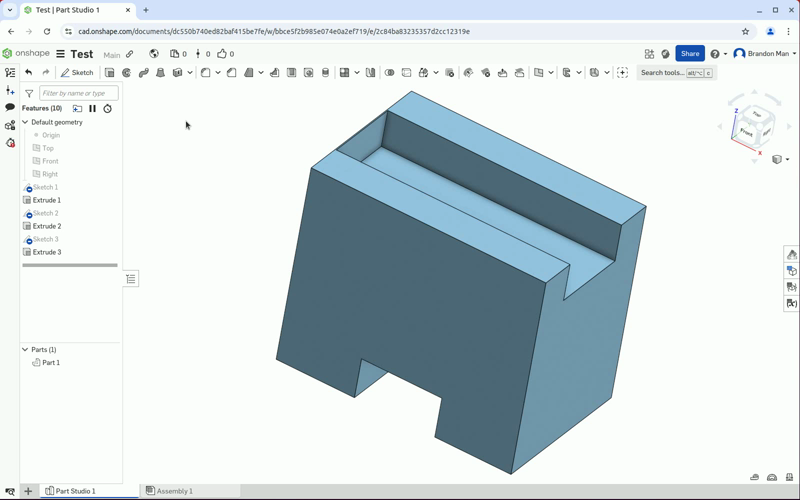
mouse_move(73, 189)
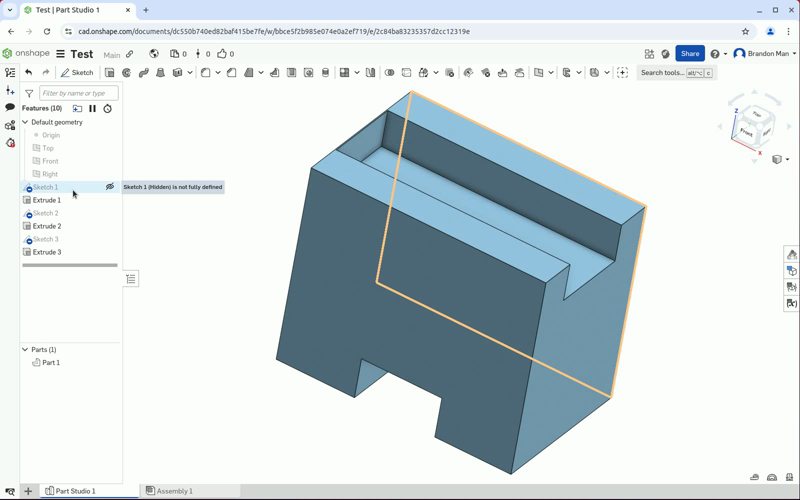
click(73, 189)